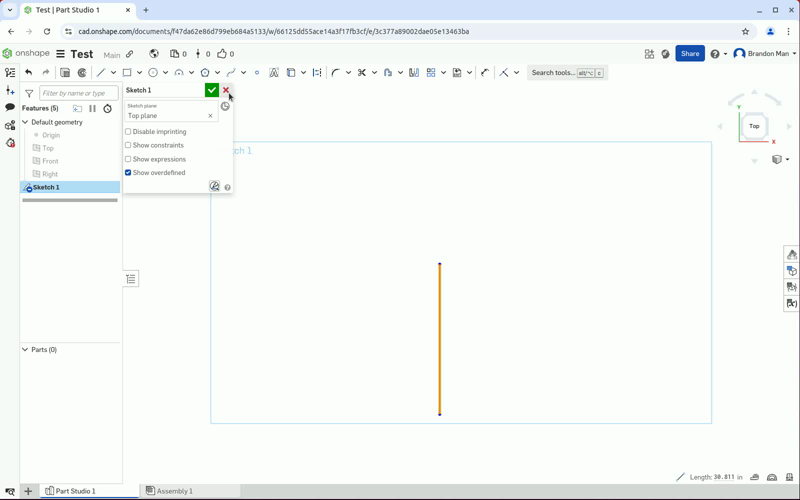
key(shift+h)
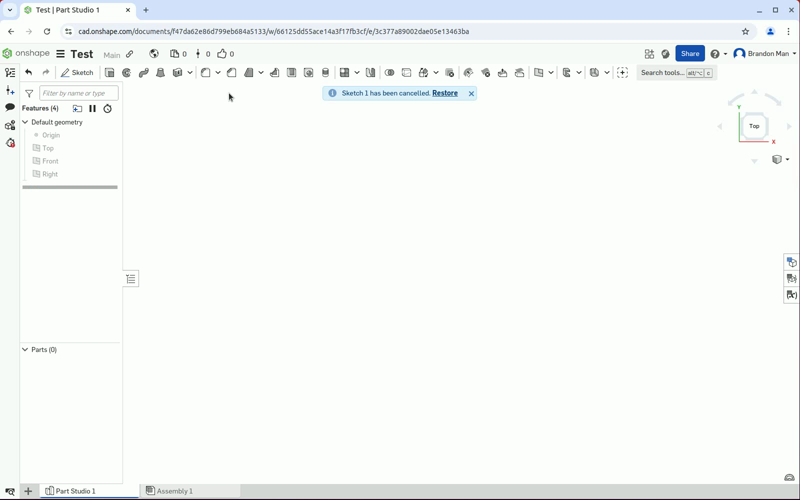
mouse_move(73, 352)
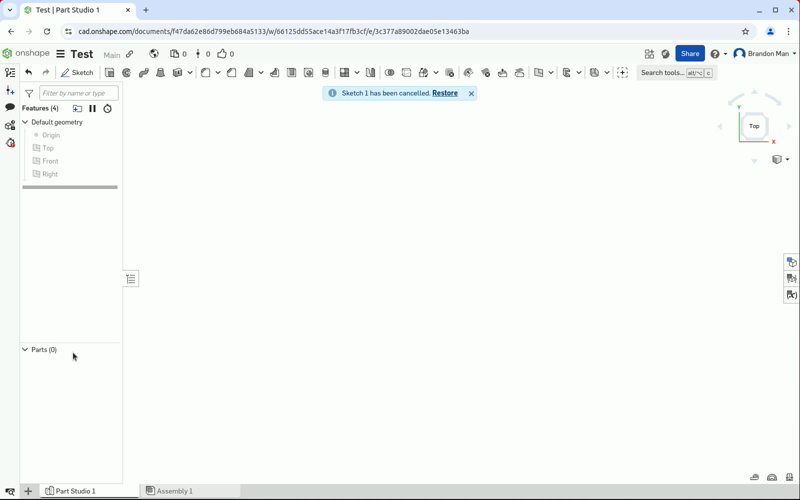
key(y)
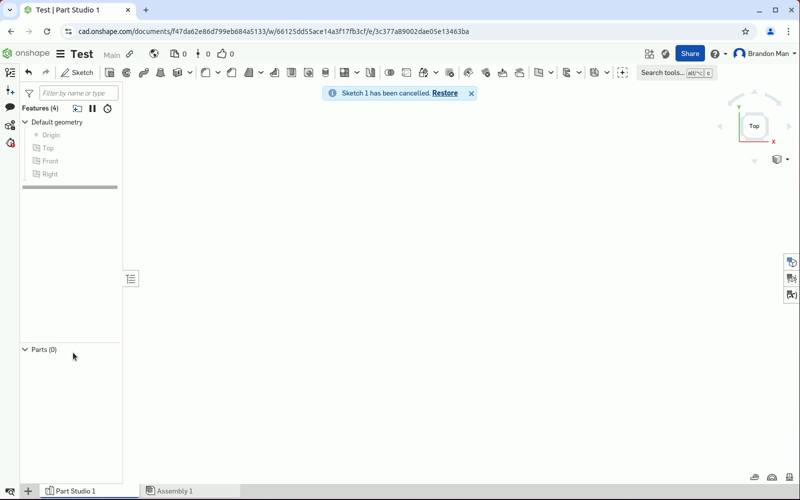
key(shift+p)
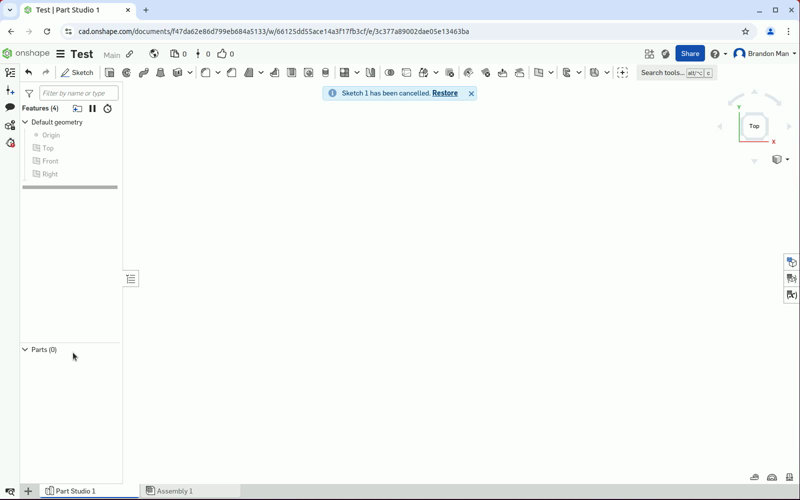
key(space)
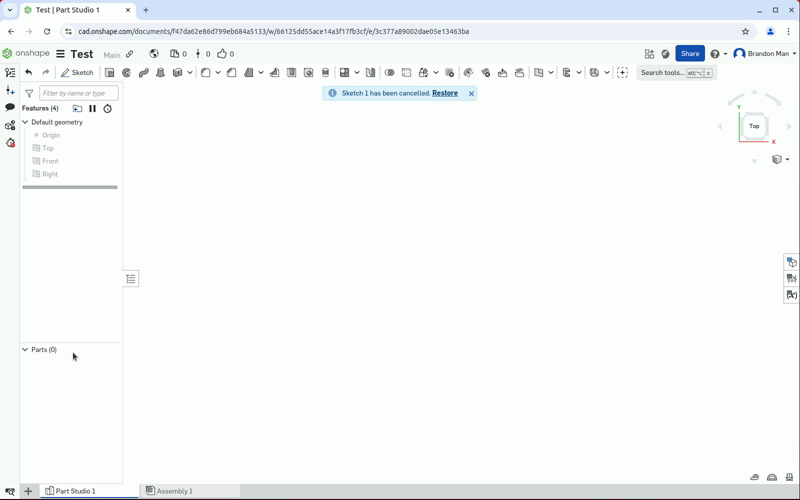
key_down(shift)
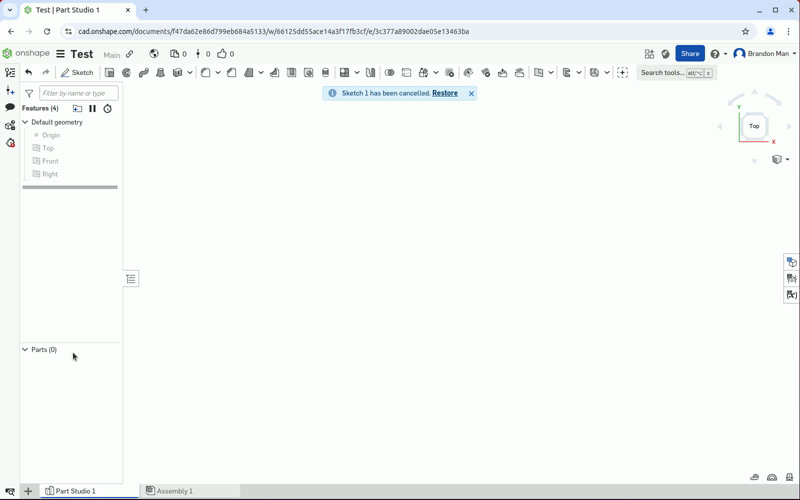
key(up)
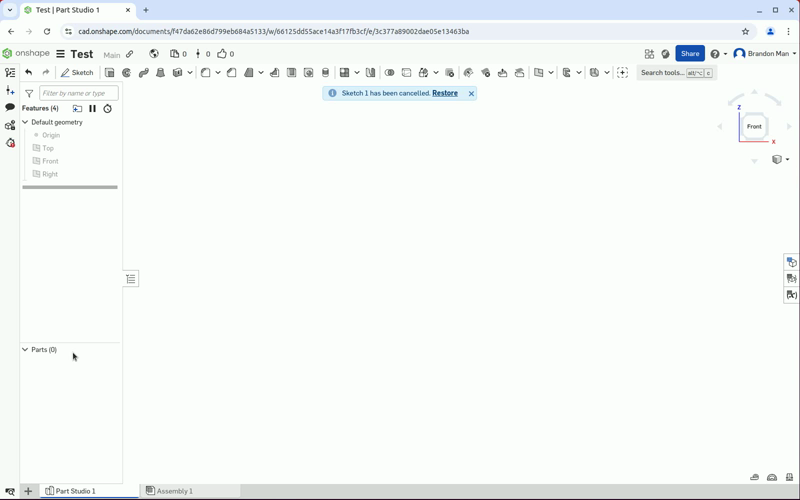
key_up(shift)
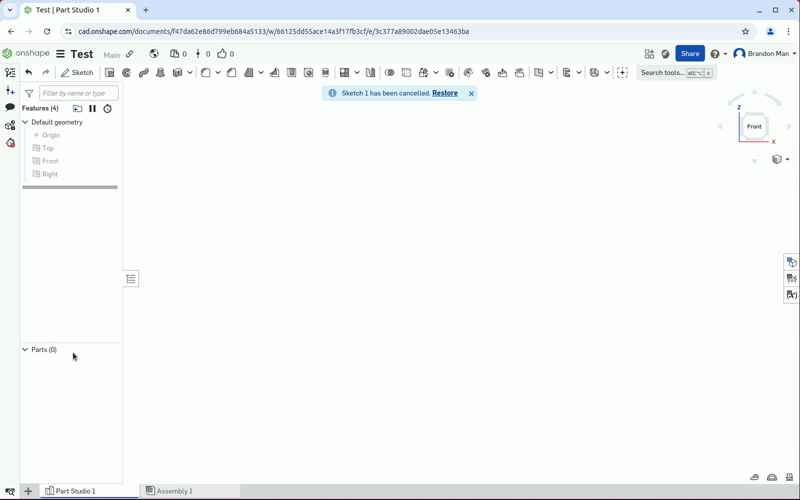
mouse_move(73, 352)
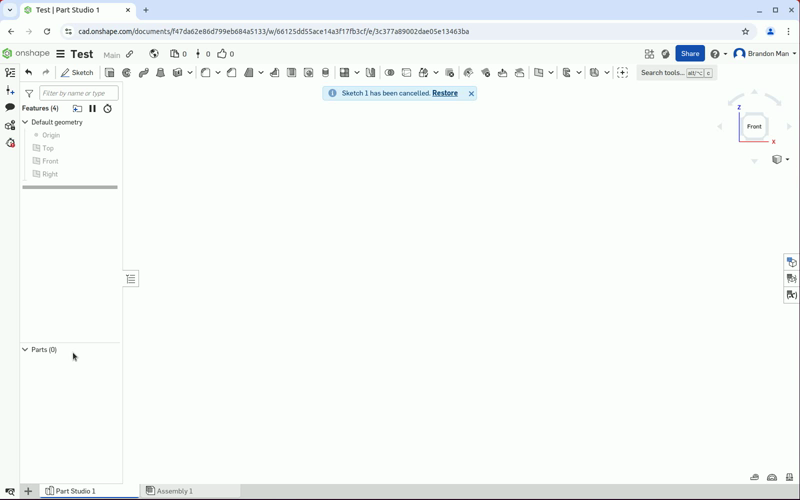
key(shift+y)
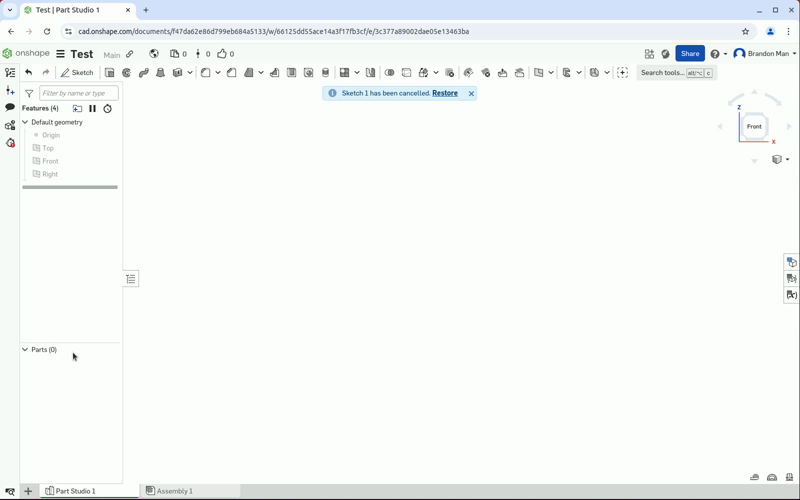
key(shift+s)
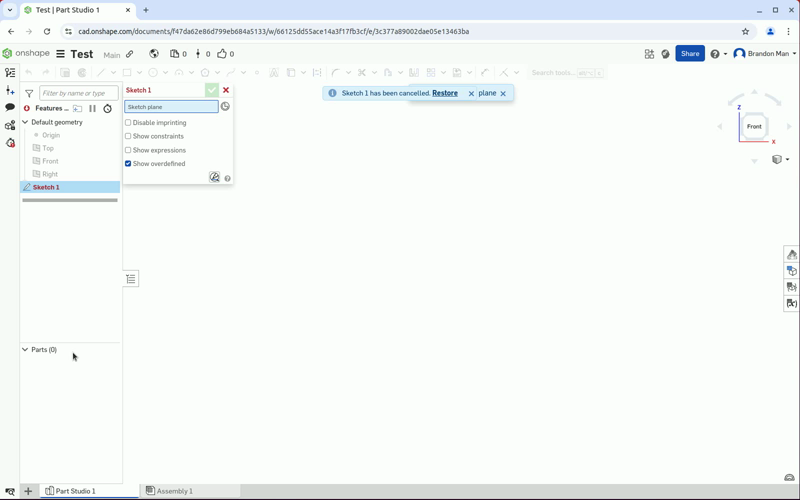
mouse_move(73, 163)
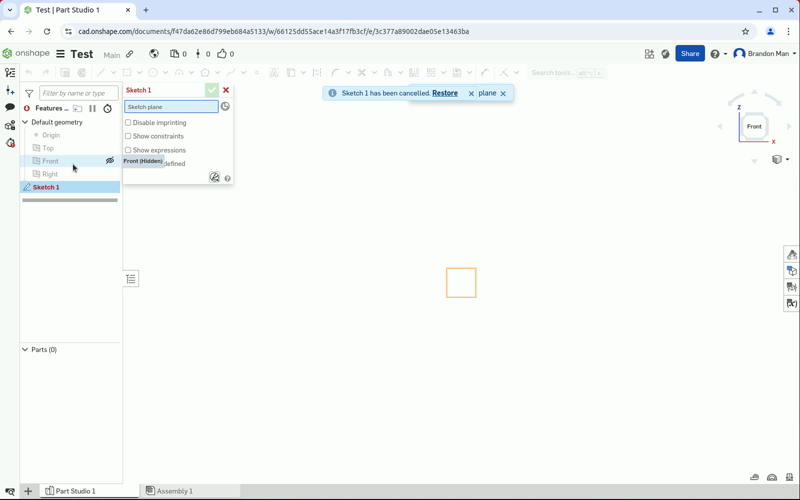
click(73, 163)
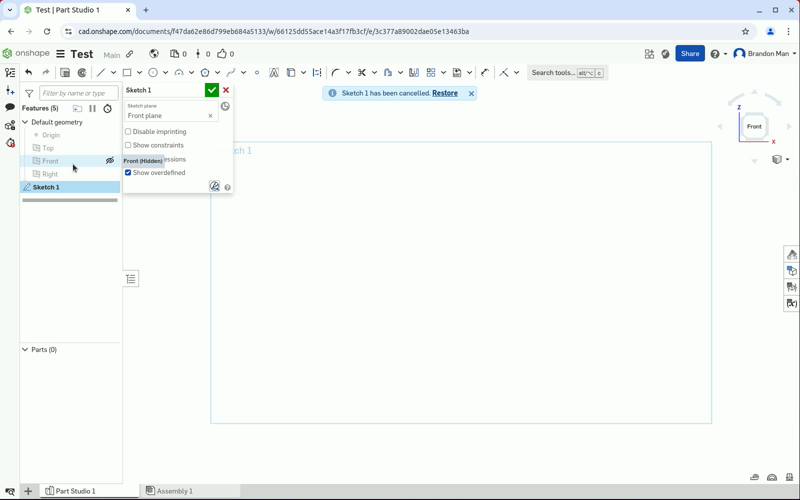
mouse_move(73, 352)
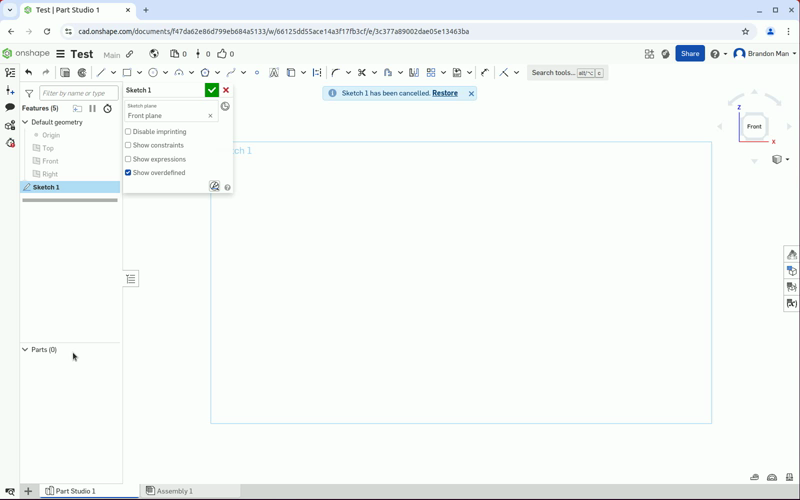
key(y)
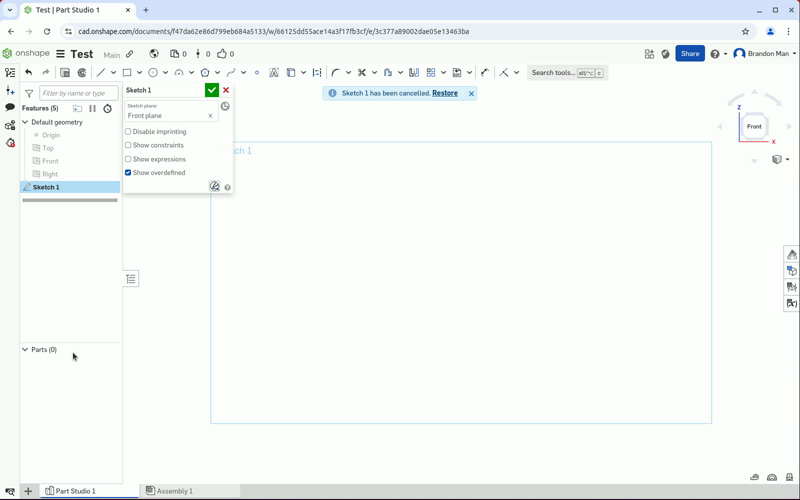
key(l)
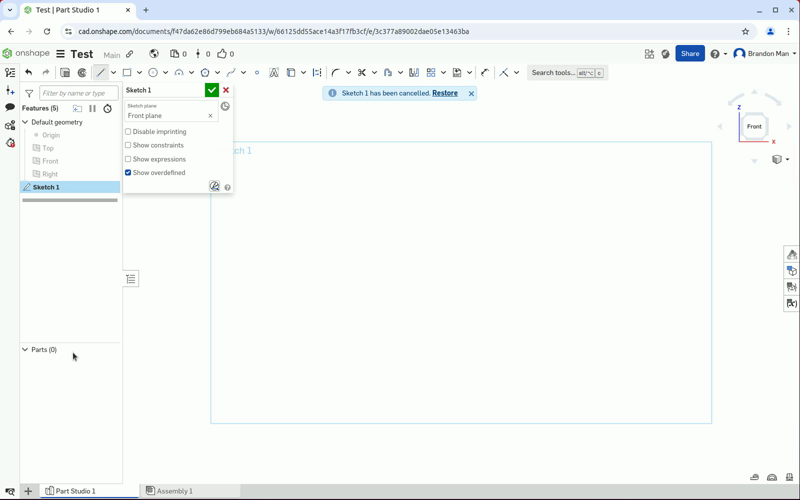
key_down(shift)
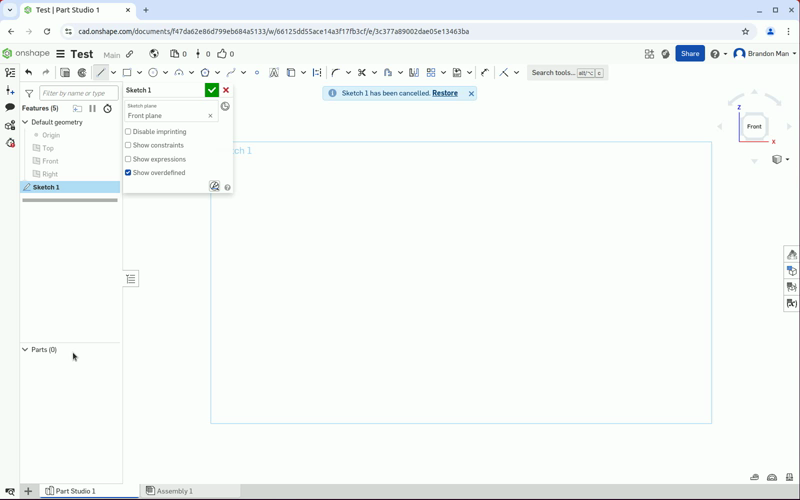
mouse_move(460, 282)
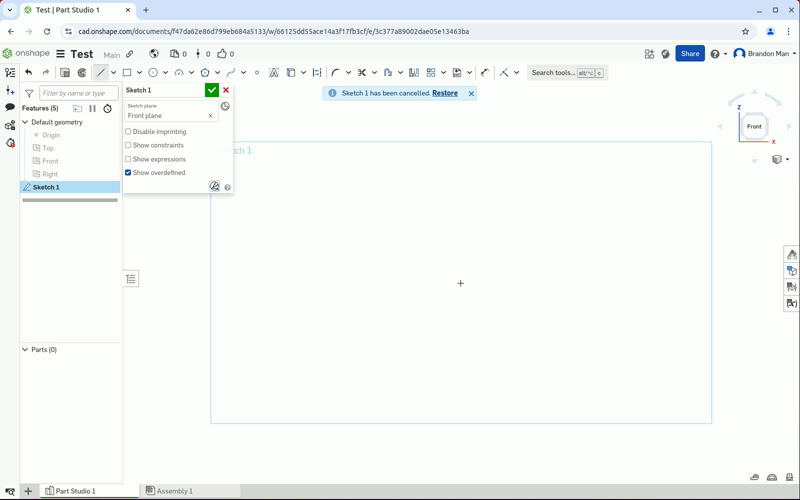
click(460, 282)
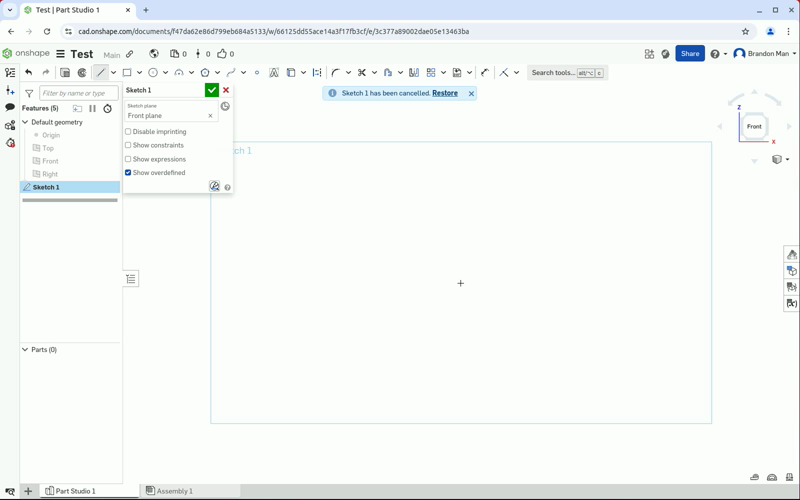
key_up(shift)
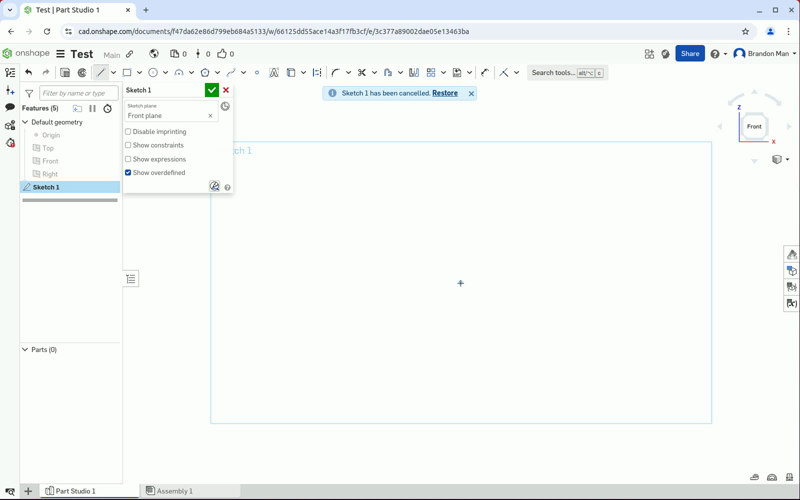
key_down(shift)
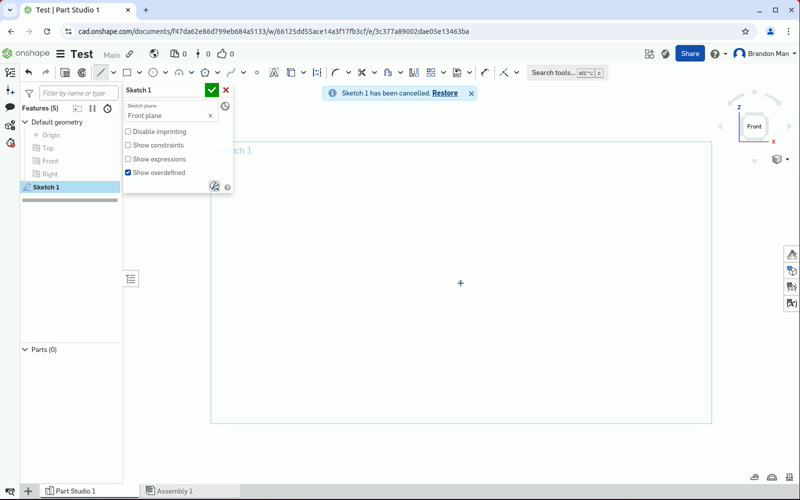
mouse_move(551, 282)
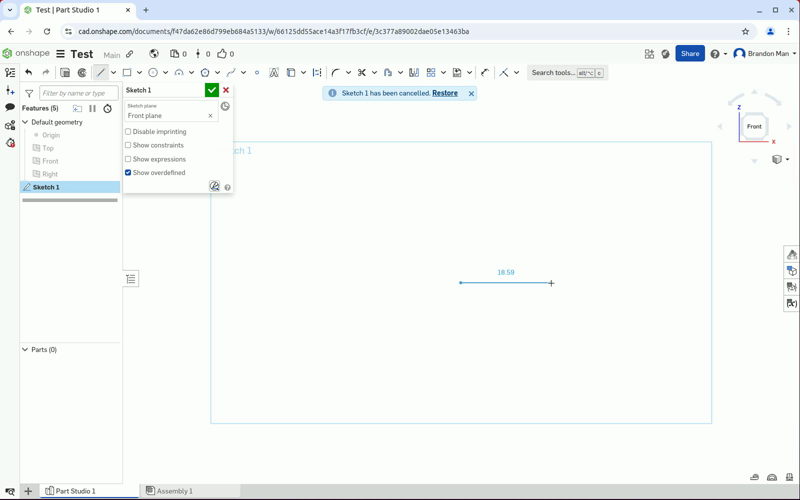
click(551, 282)
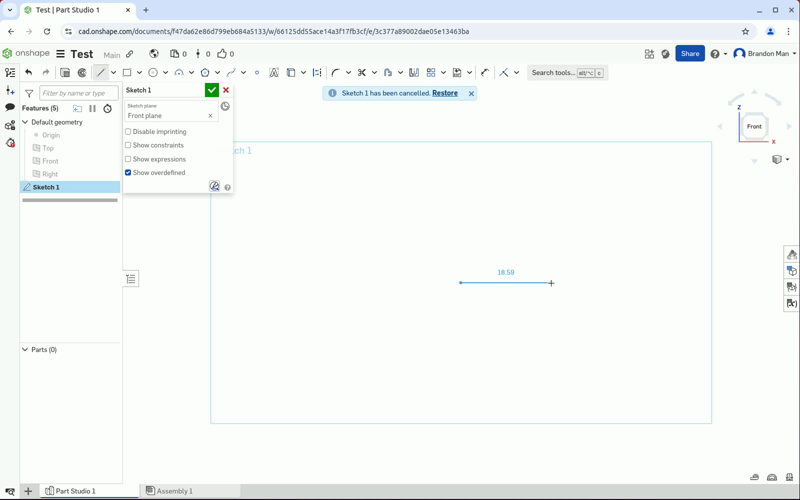
key_up(shift)
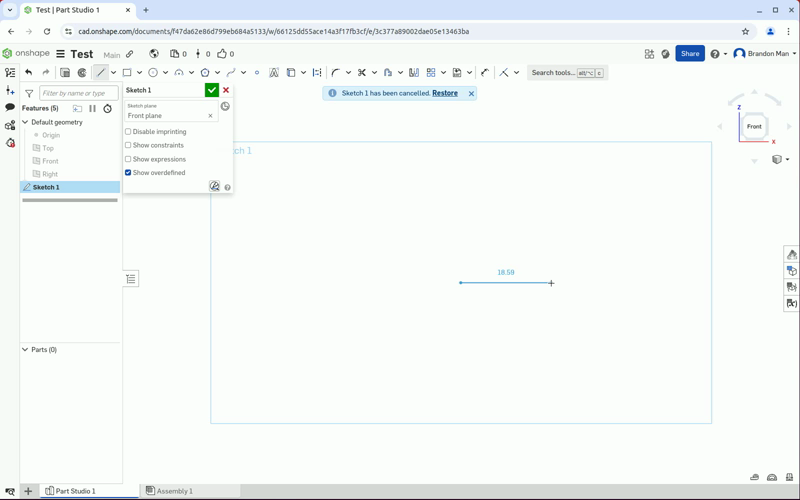
key_down(shift)
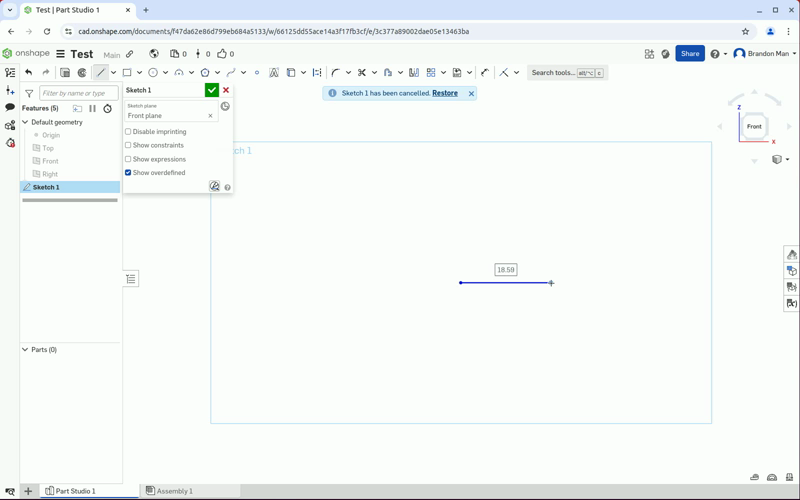
mouse_move(551, 192)
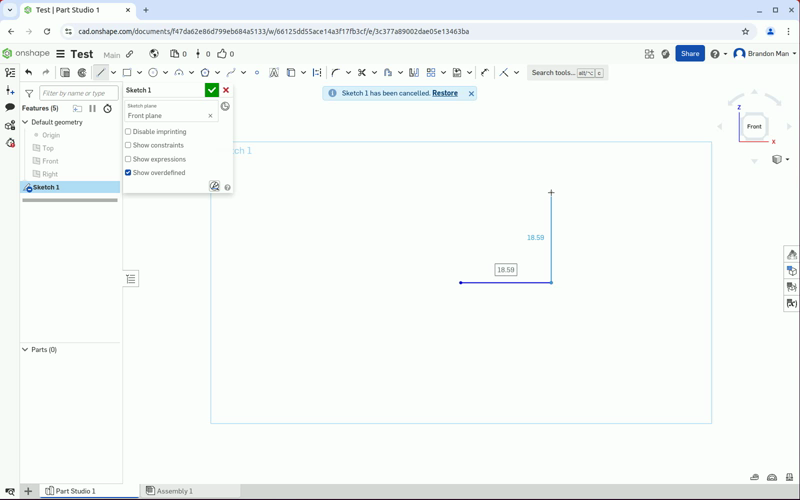
click(551, 192)
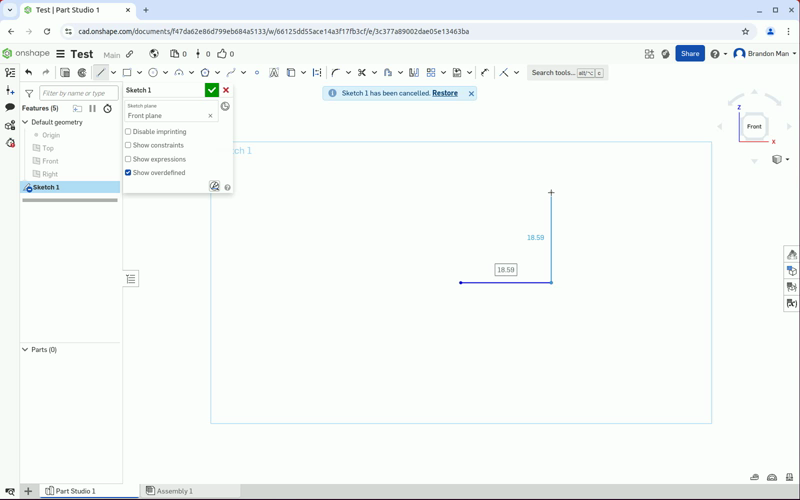
key_up(shift)
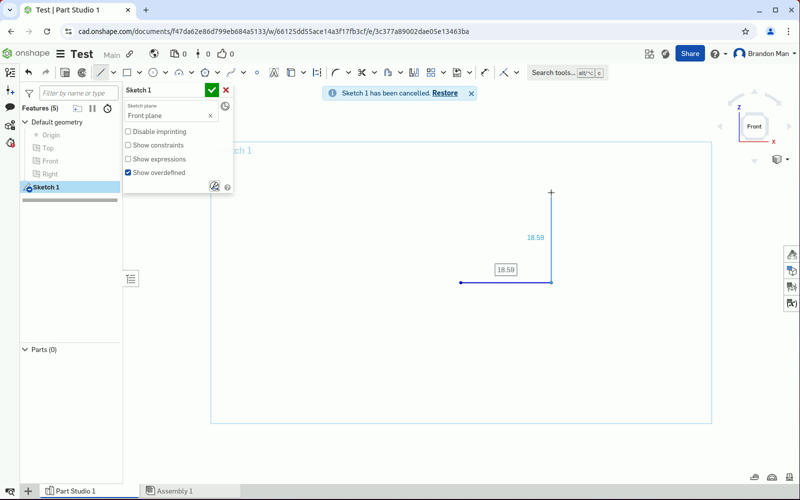
key_down(shift)
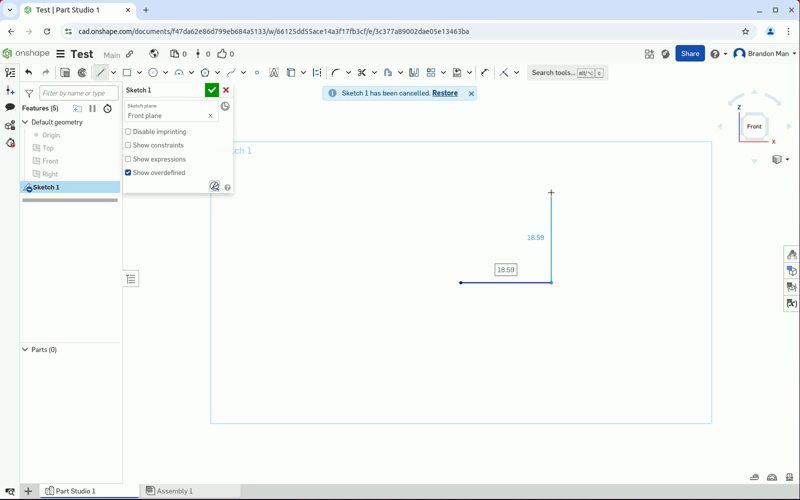
mouse_move(460, 192)
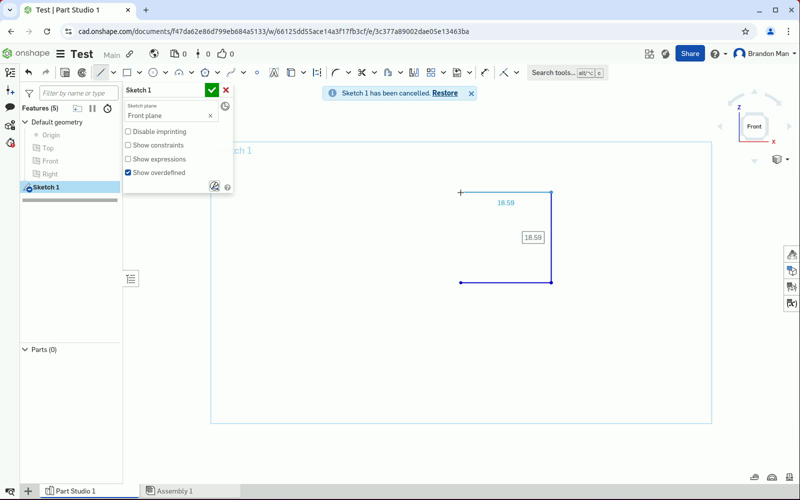
click(460, 192)
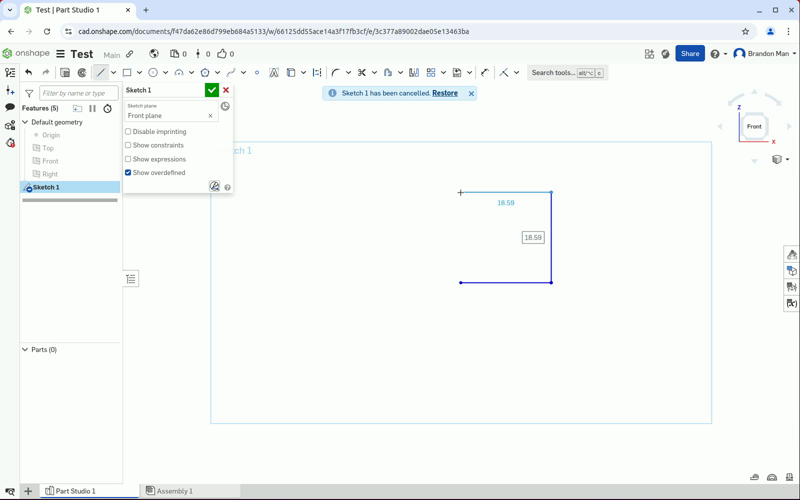
key_up(shift)
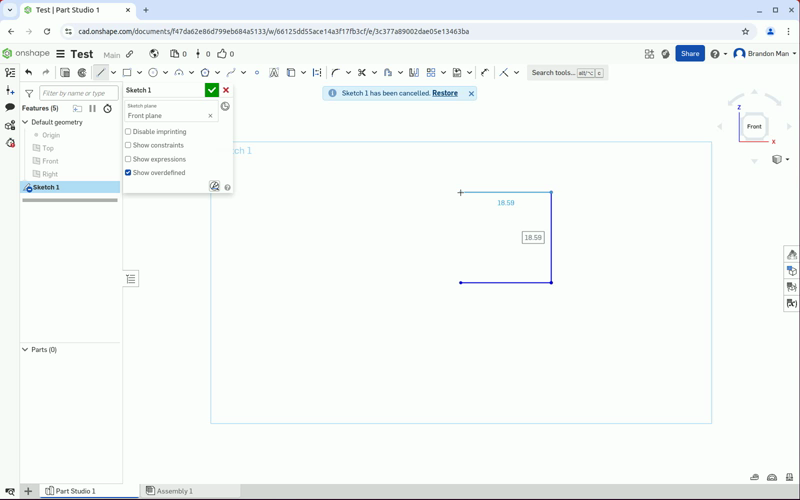
key_down(shift)
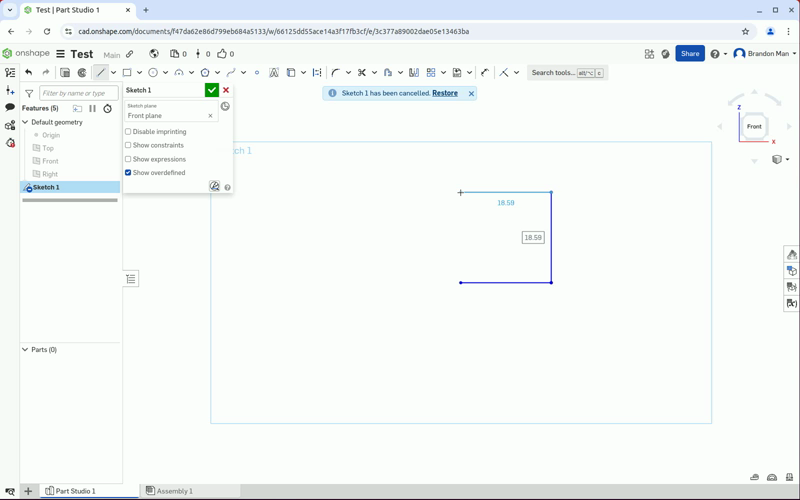
mouse_move(460, 282)
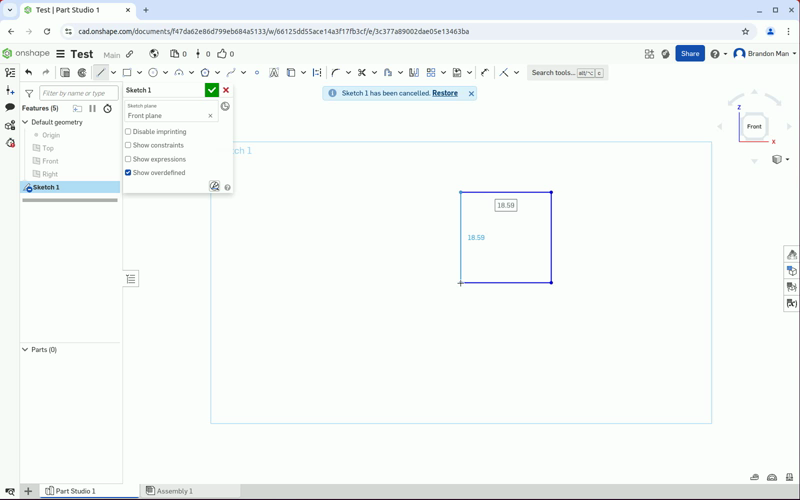
key_up(shift)
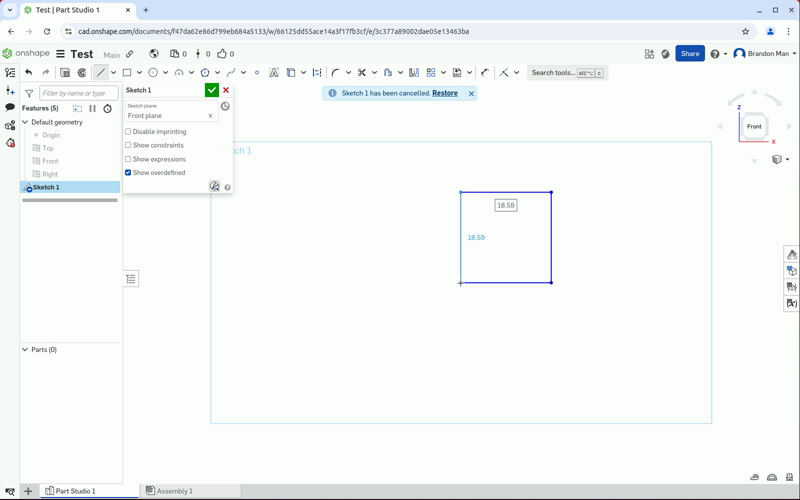
click(460, 282)
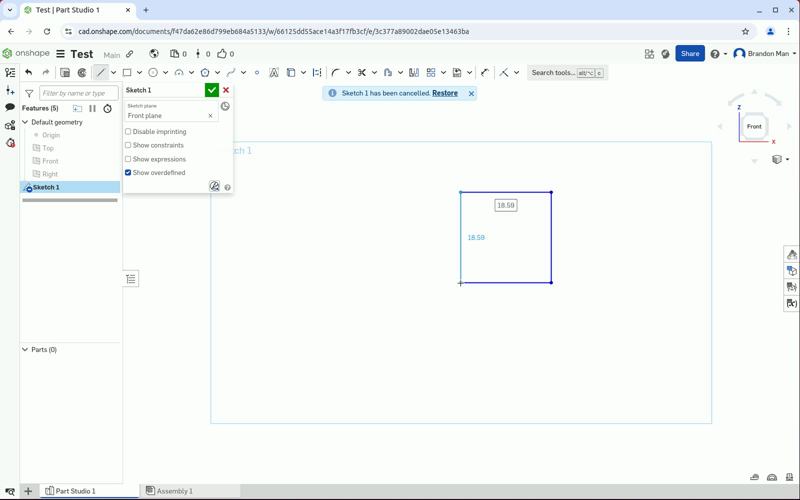
key(esc)
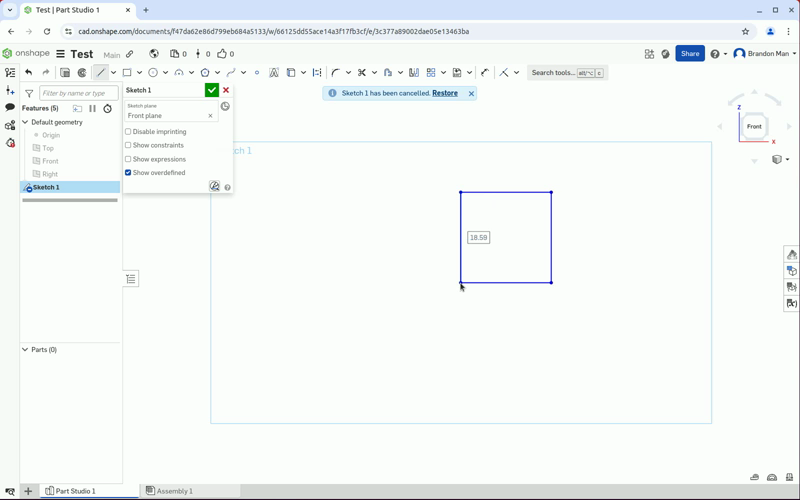
mouse_move(501, 233)
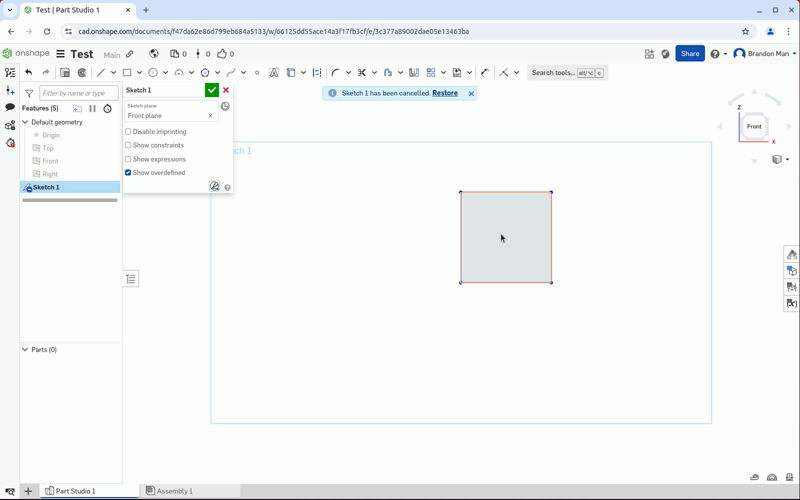
click(501, 233)
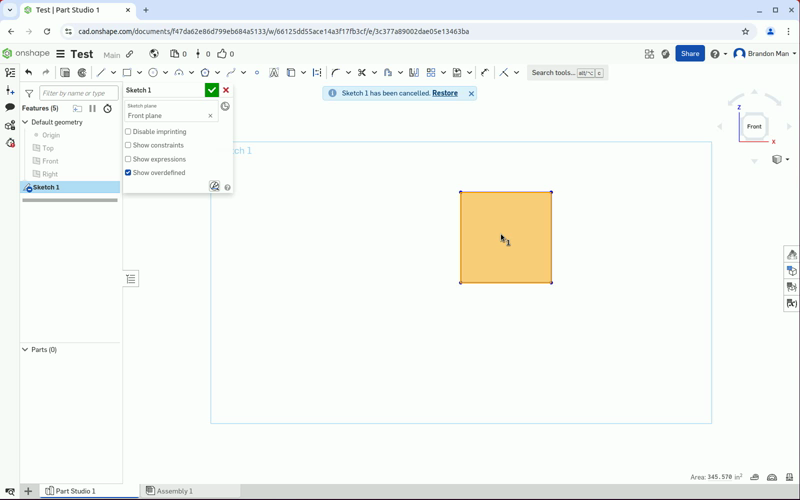
mouse_move(73, 352)
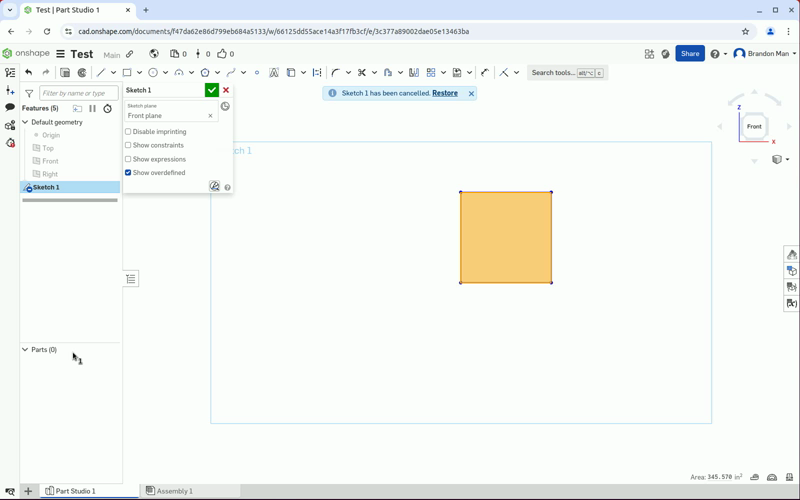
key(shift+y)
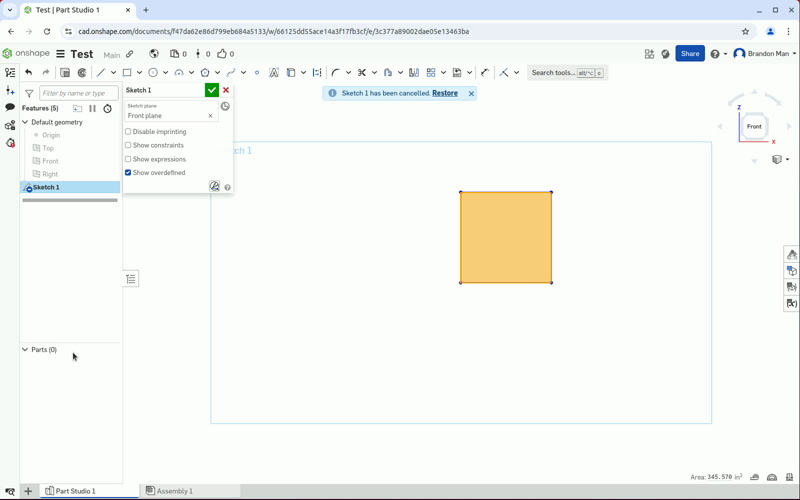
key(shift+e)
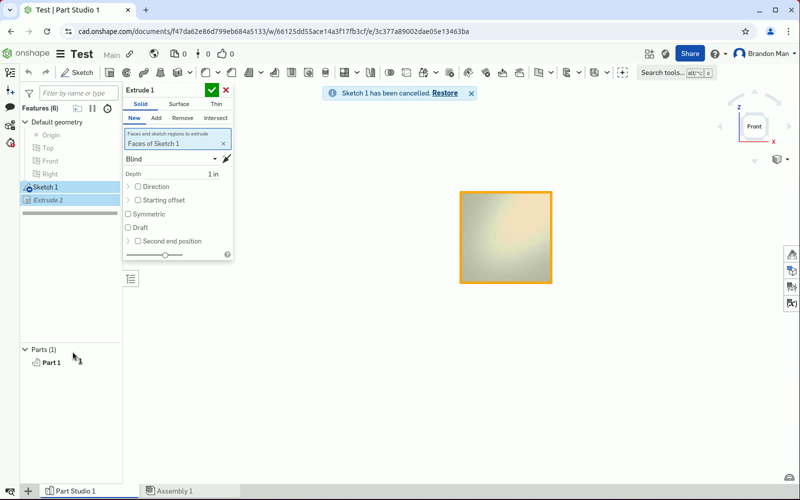
mouse_move(143, 106)
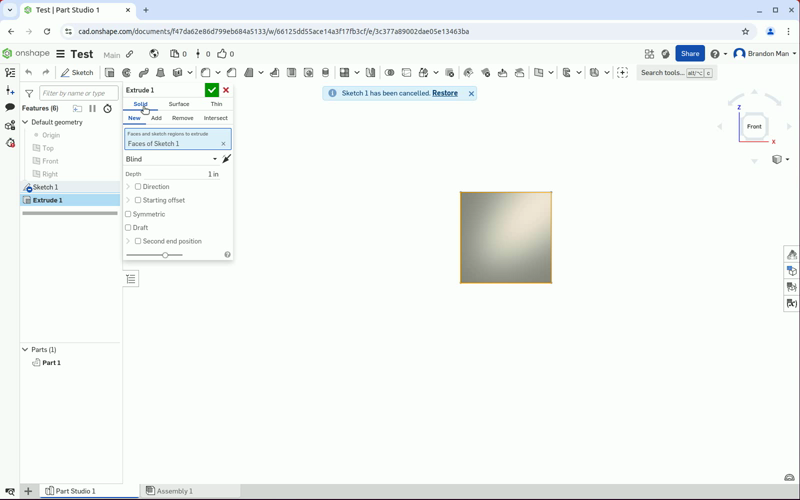
click(143, 106)
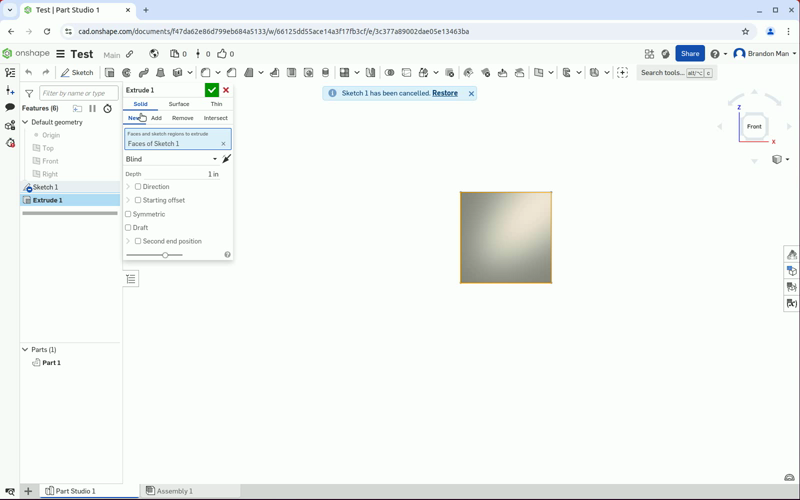
mouse_move(137, 120)
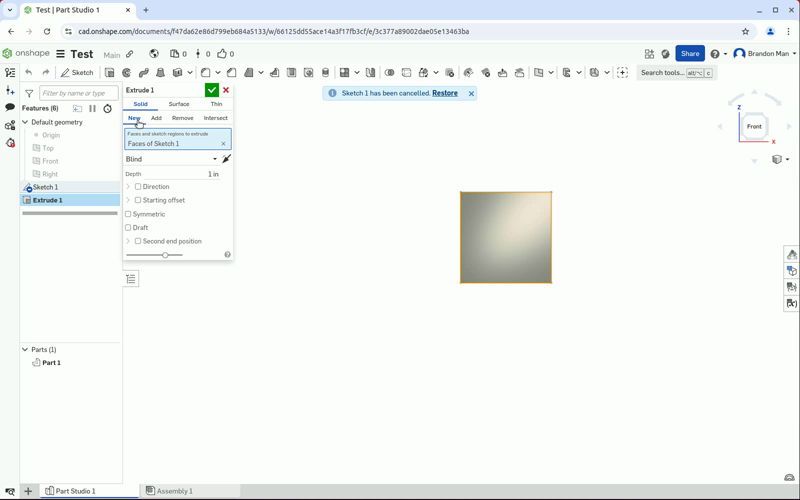
click(137, 120)
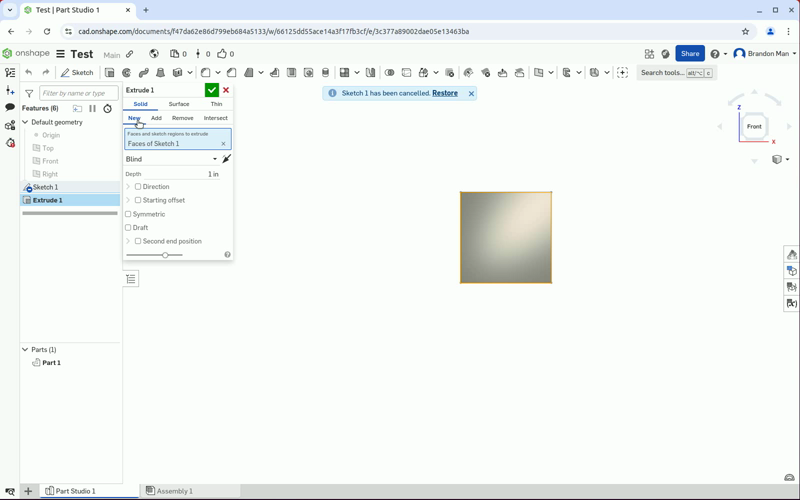
key(tab, 4)
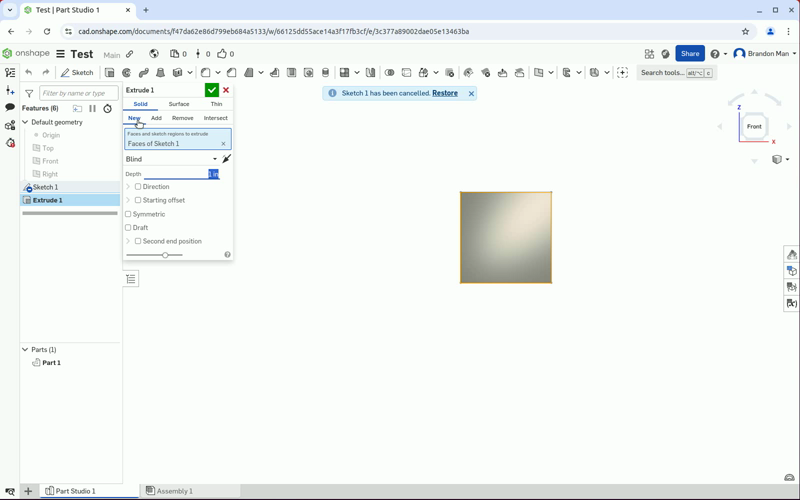
text(18.535)
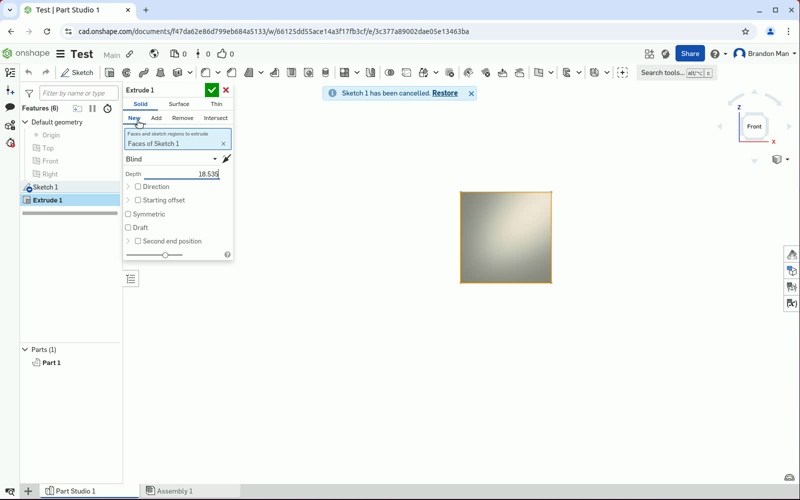
key(enter)
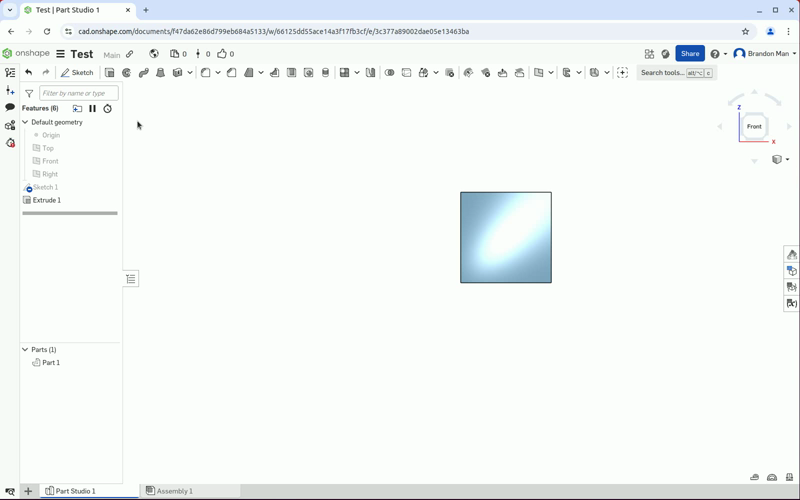
key(shift+h)
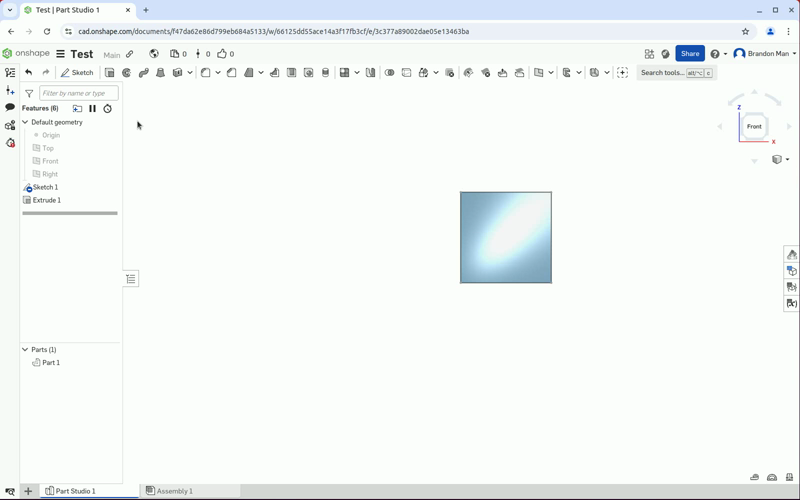
key(shift+h)
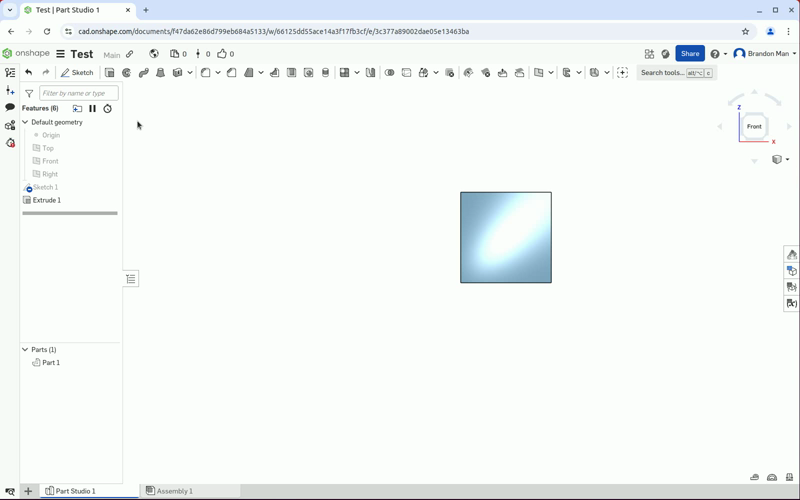
mouse_move(73, 189)
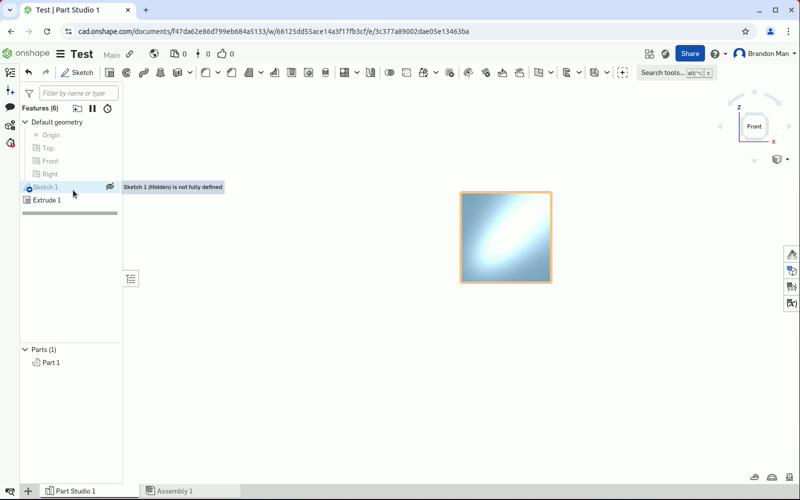
click(73, 189)
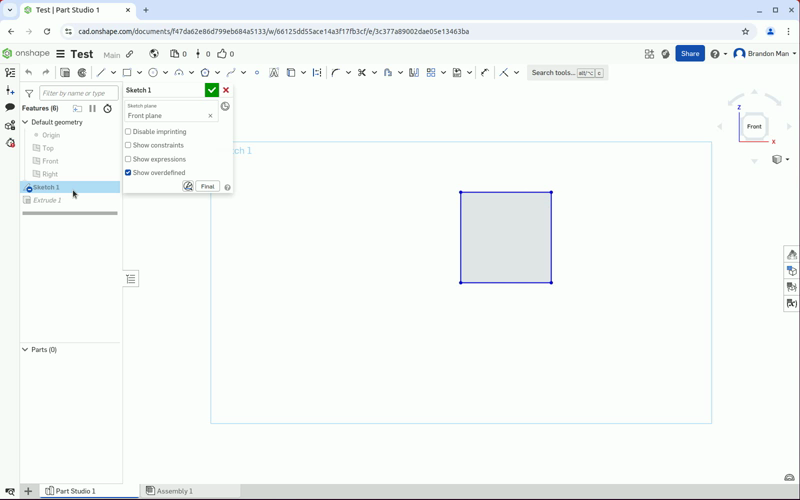
mouse_move(229, 92)
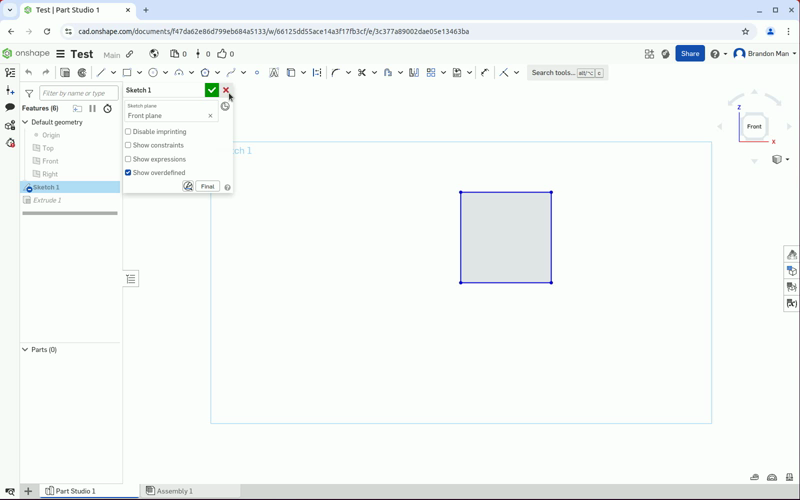
click(229, 92)
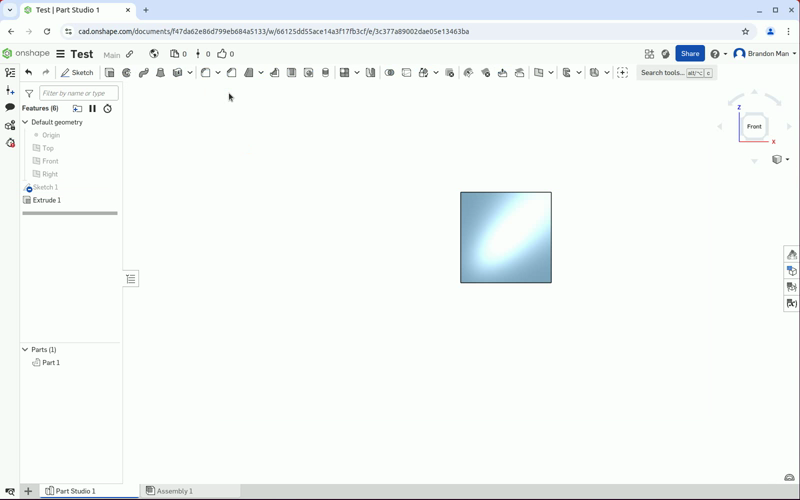
mouse_move(541, 75)
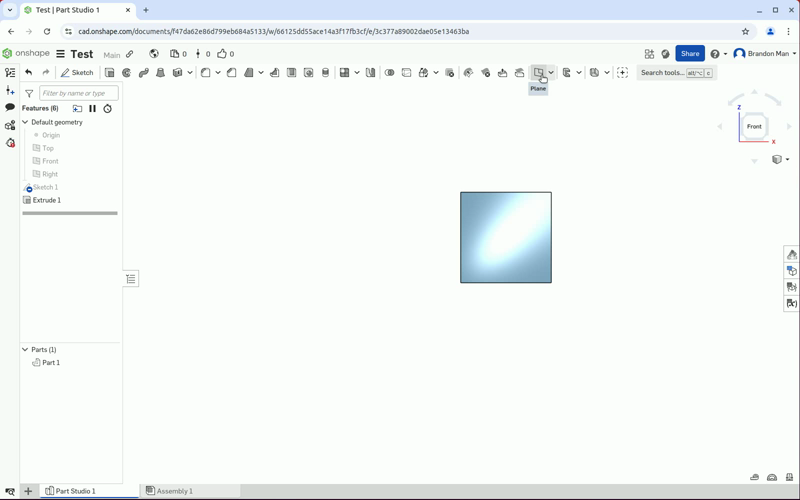
click(541, 75)
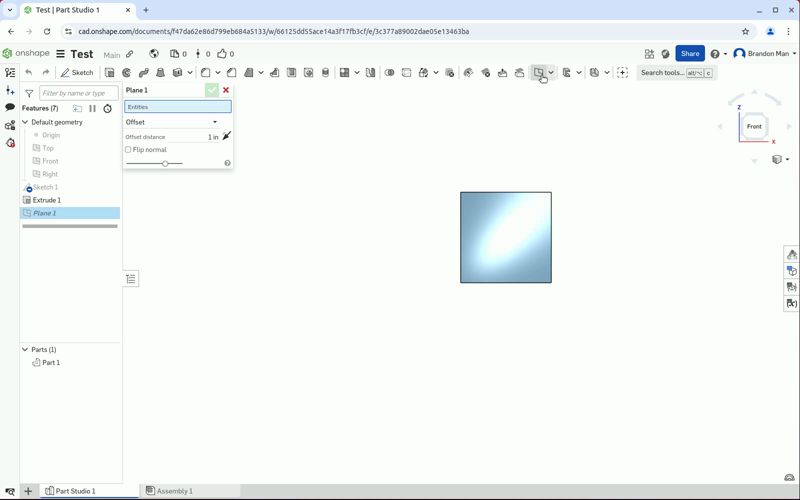
mouse_move(73, 163)
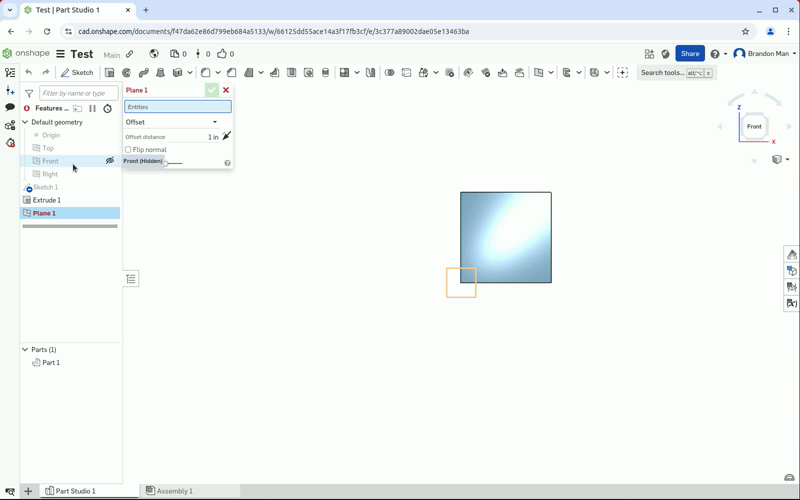
click(73, 163)
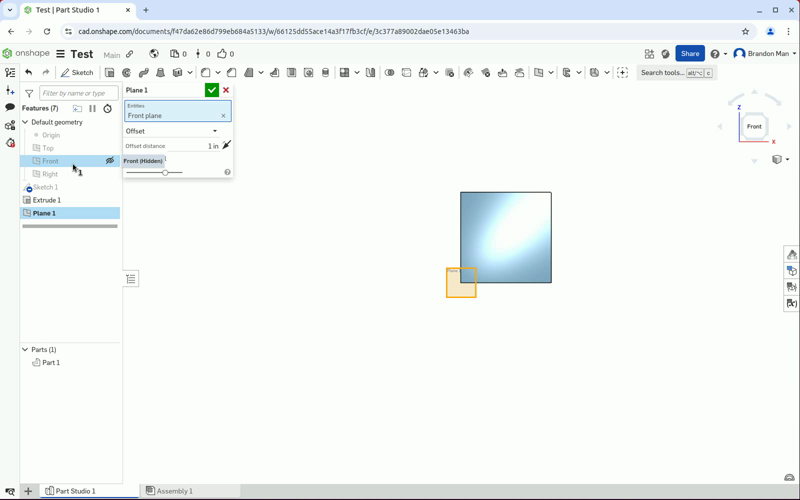
key(tab, 2)
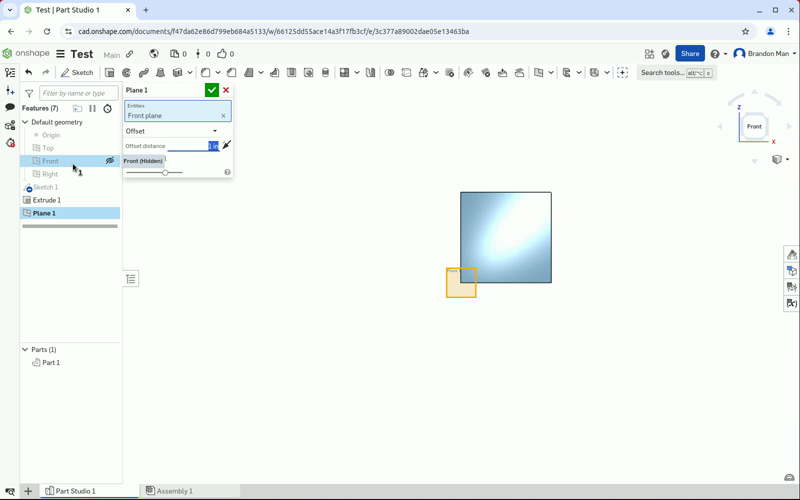
text(18.548)
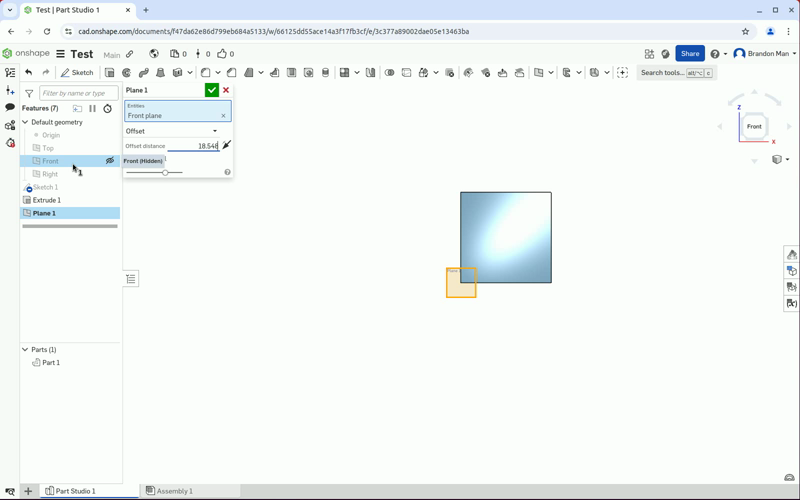
key(enter, 2)
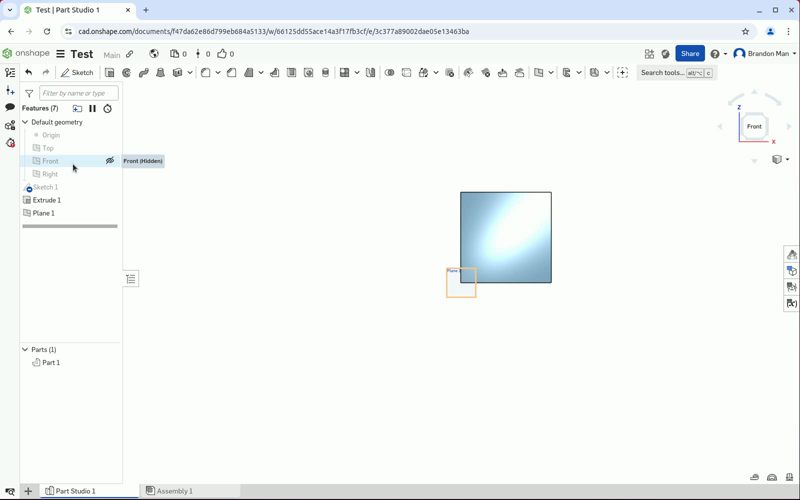
key(shift+s)
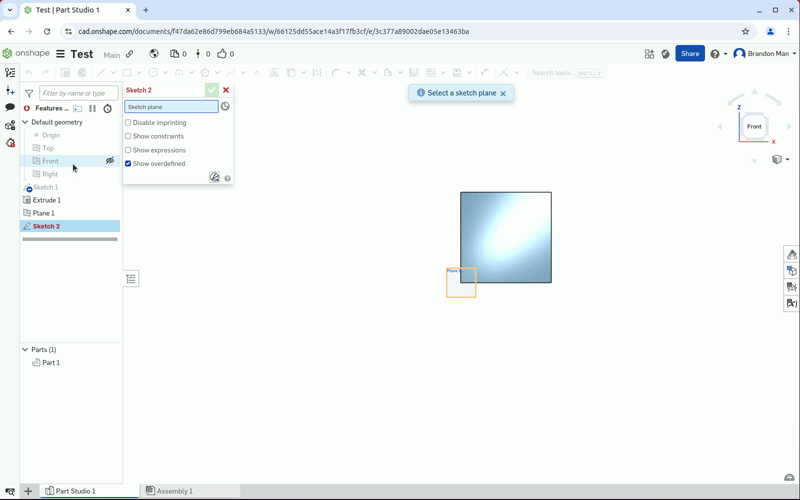
mouse_move(73, 215)
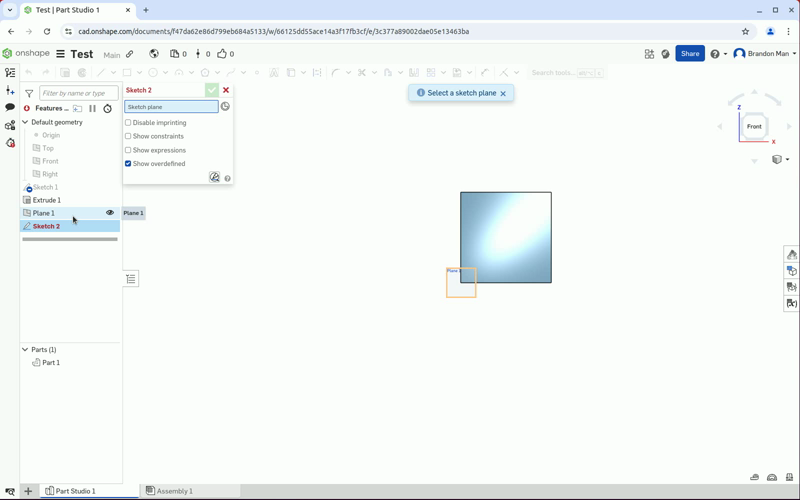
click(73, 215)
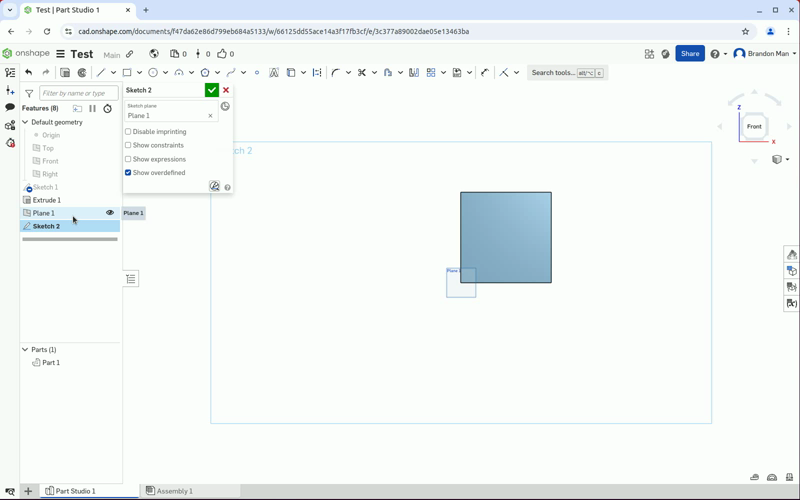
mouse_move(73, 352)
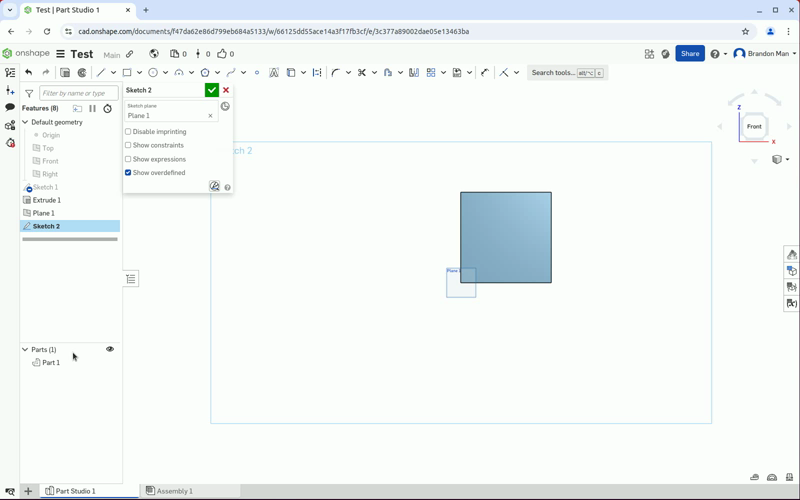
key(y)
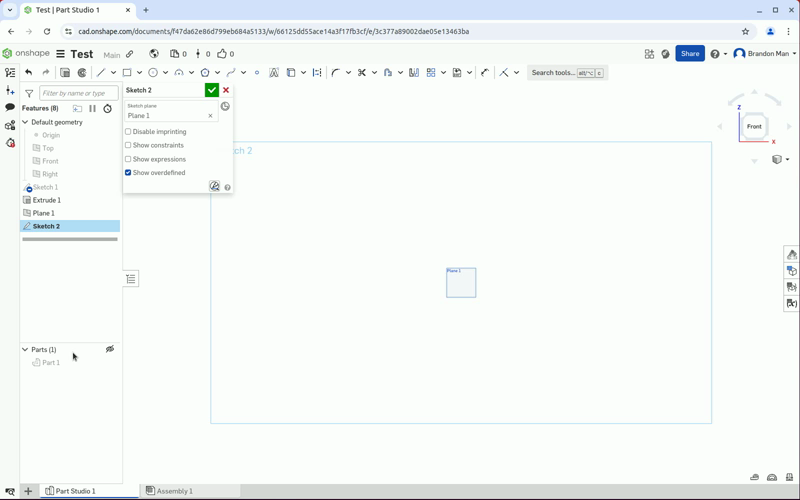
key(c)
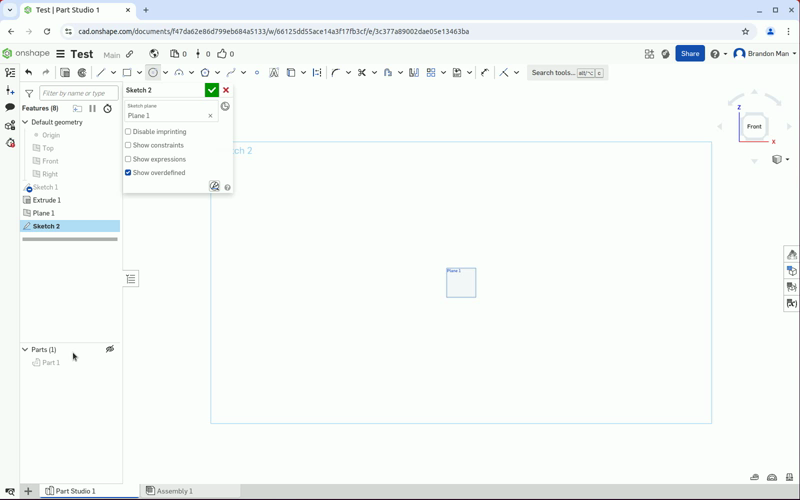
key_down(shift)
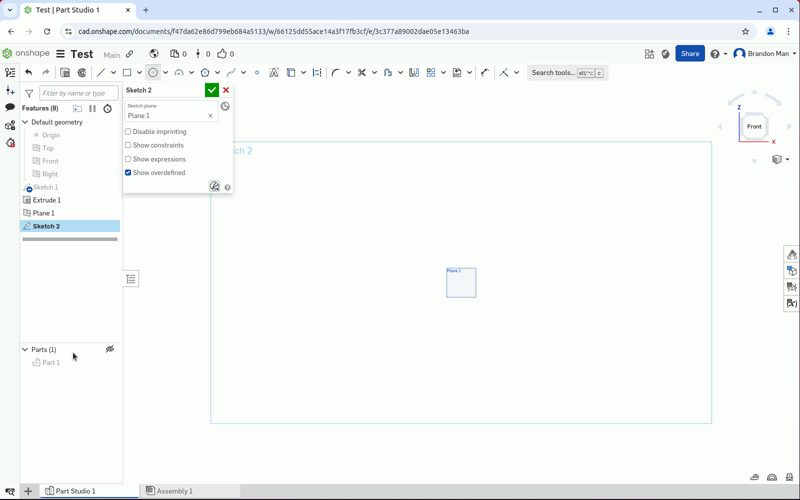
mouse_move(505, 238)
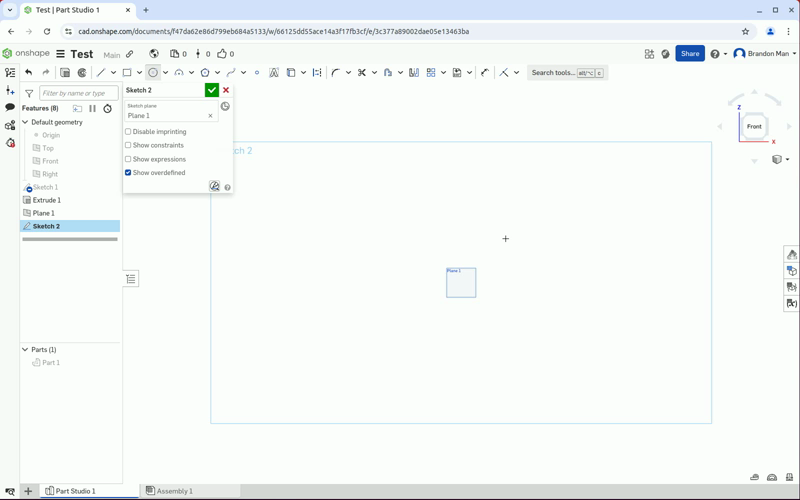
click(505, 238)
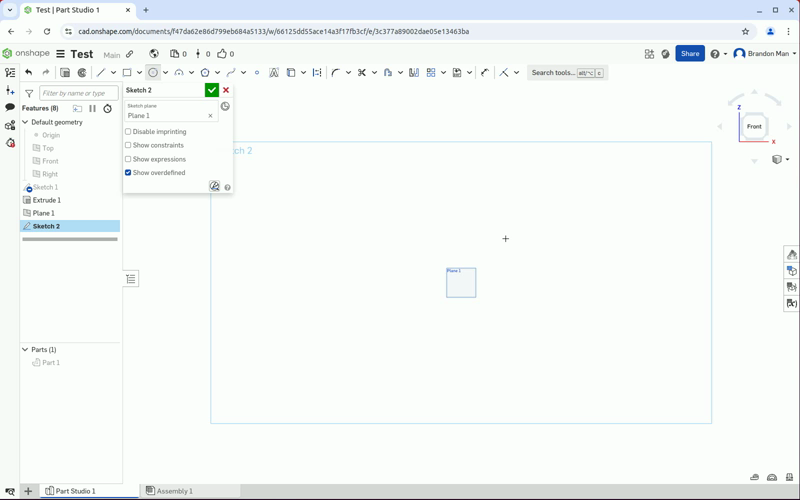
key_up(shift)
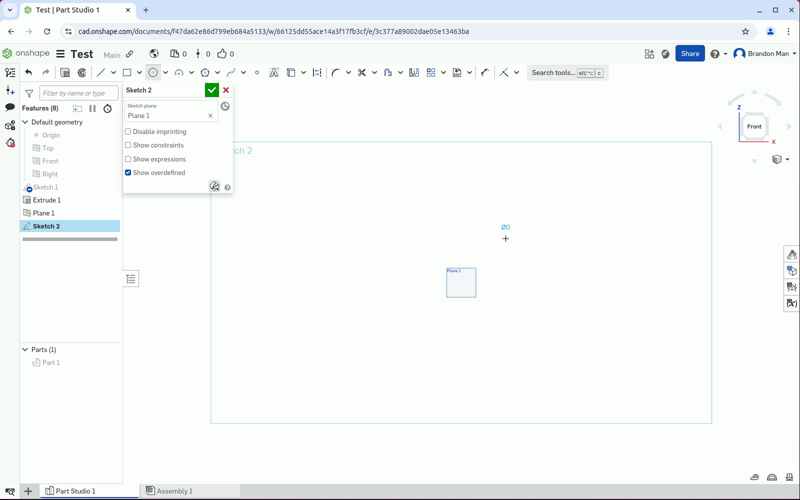
mouse_move(528, 238)
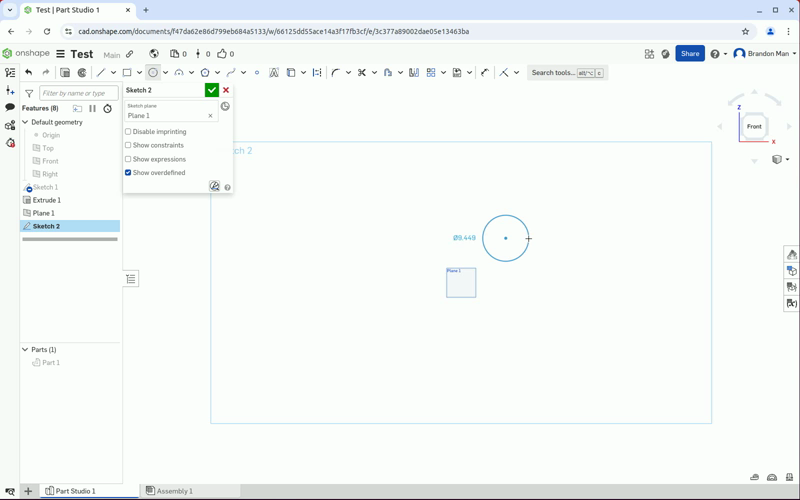
click(528, 238)
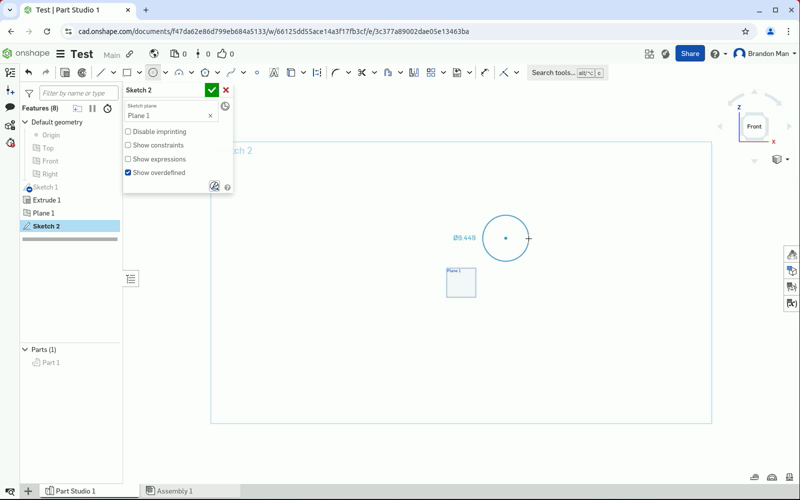
key(esc)
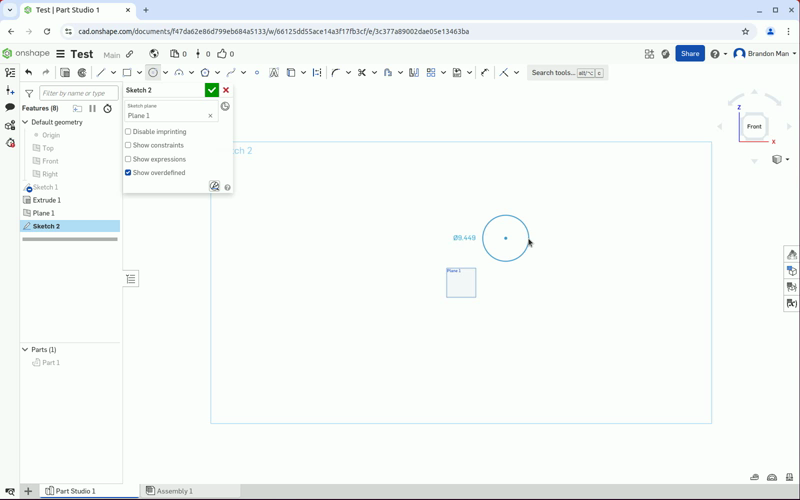
mouse_move(514, 241)
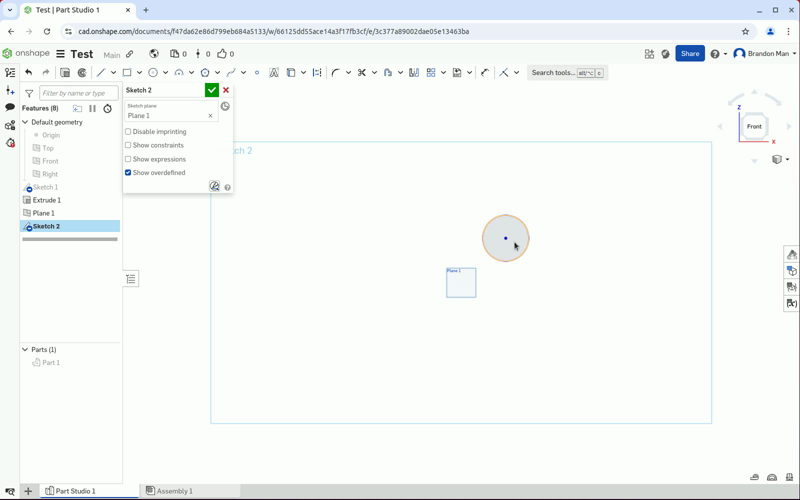
scroll(6)
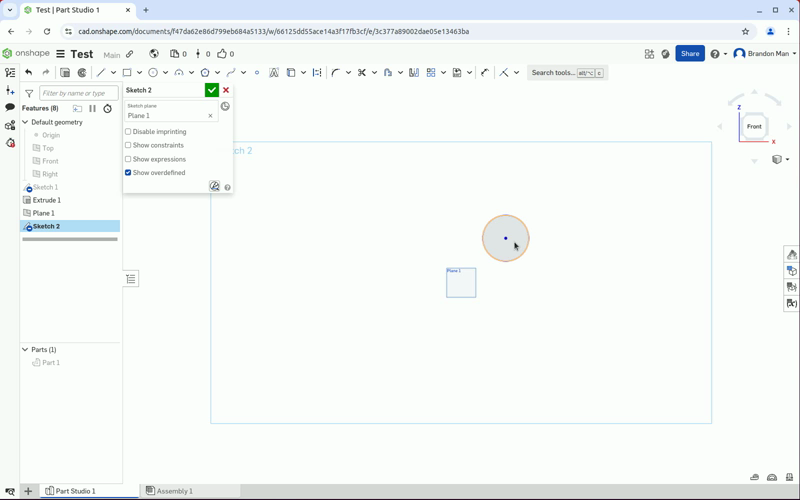
scroll(6)
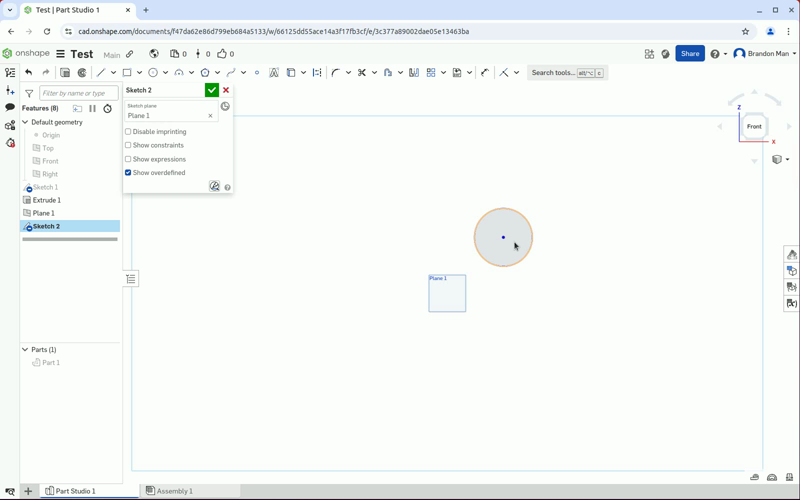
scroll(6)
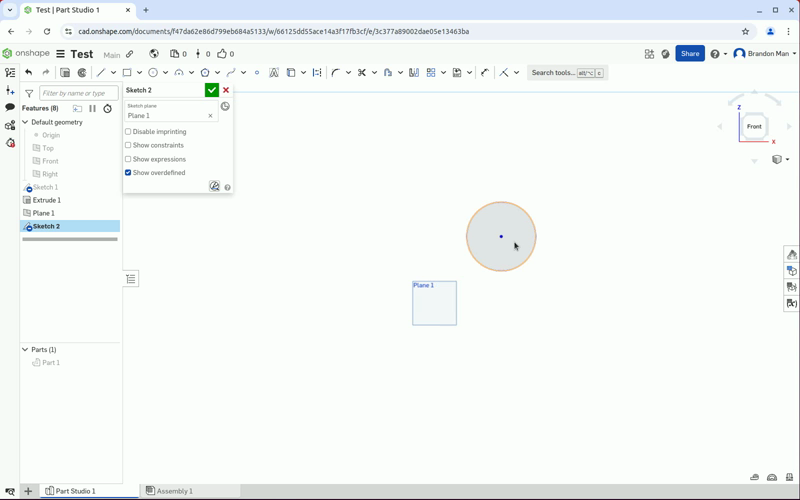
scroll(6)
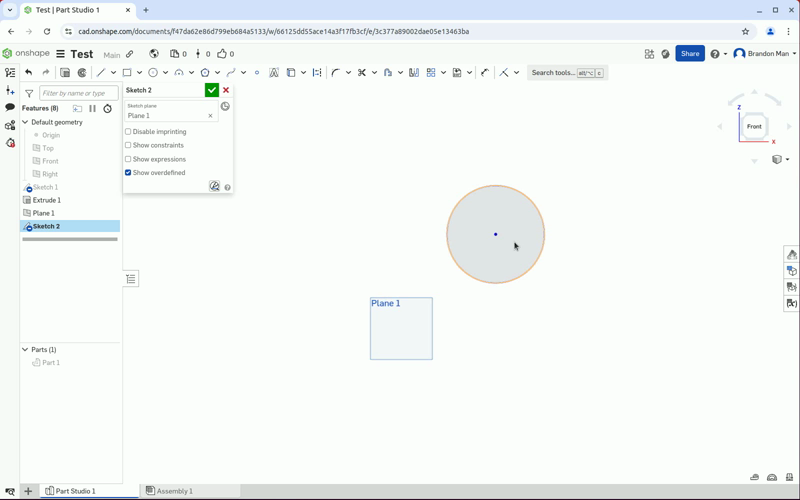
scroll(6)
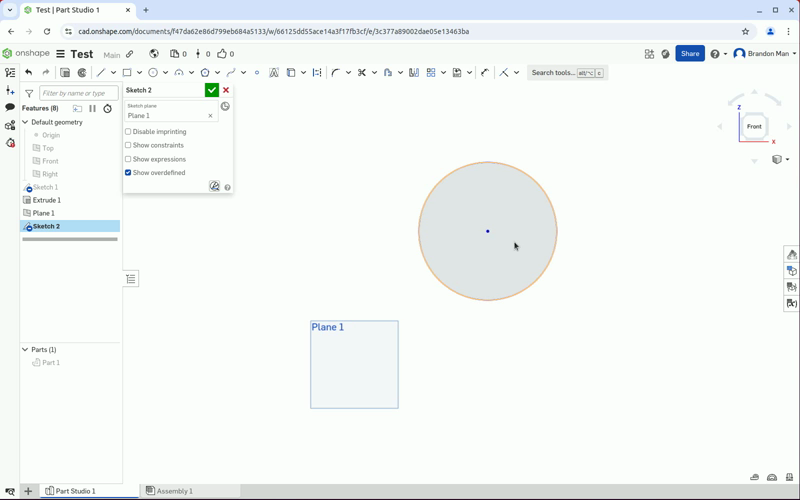
scroll(6)
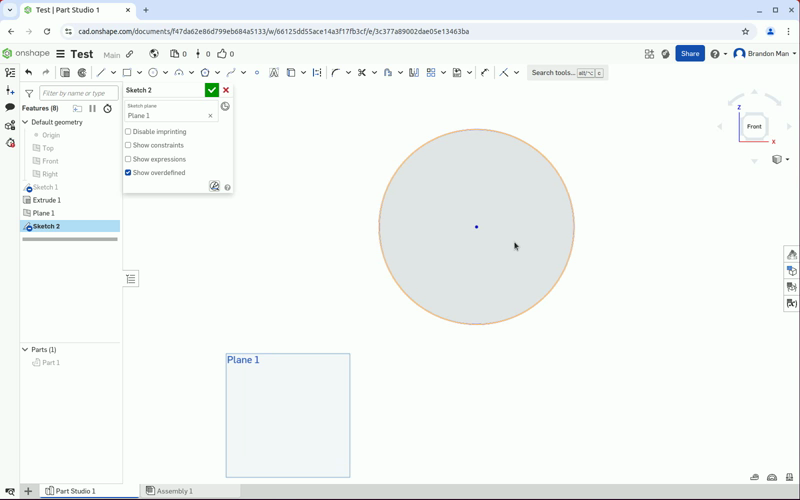
scroll(6)
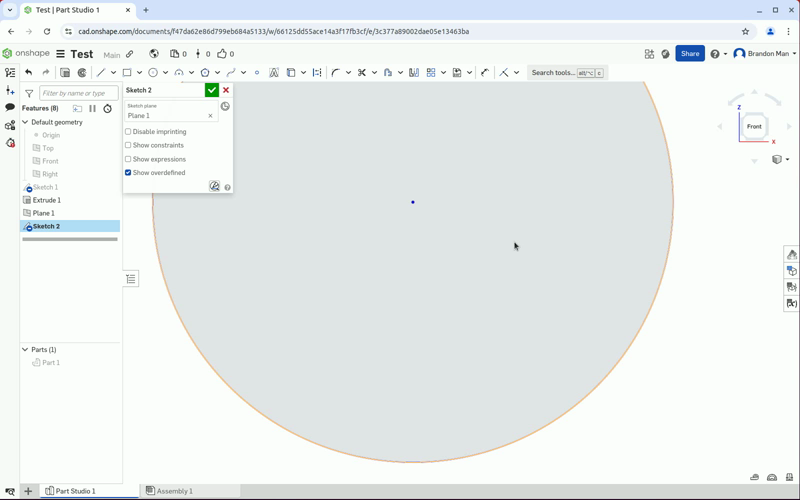
click(514, 241)
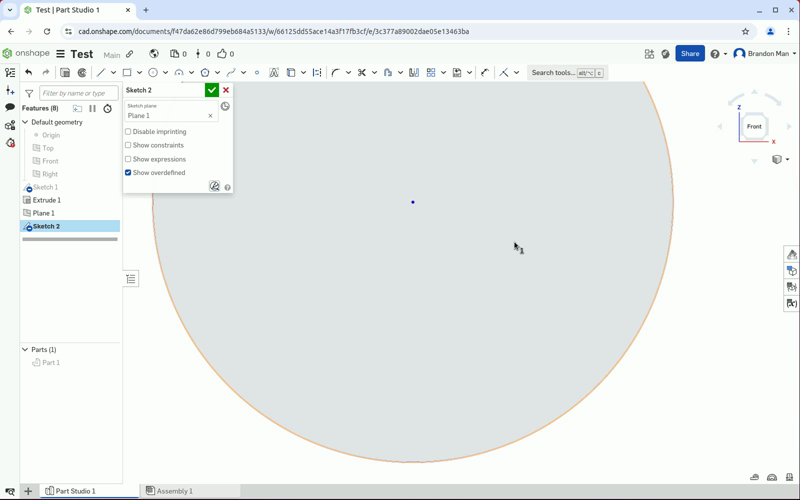
scroll(-6)
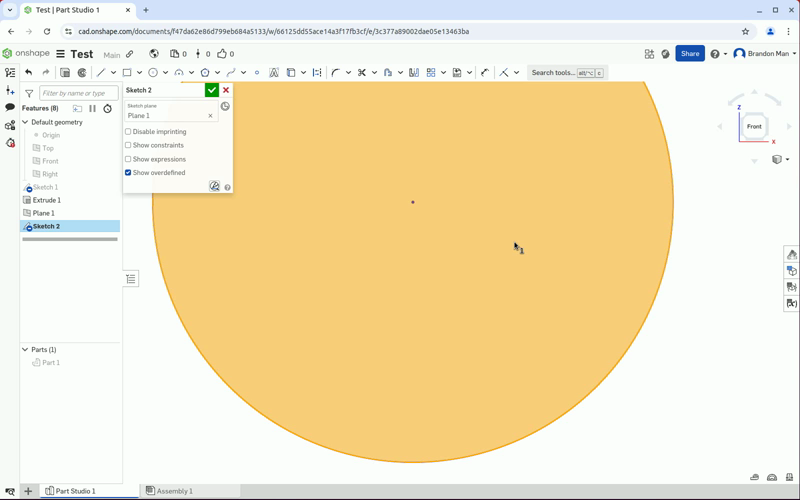
scroll(-6)
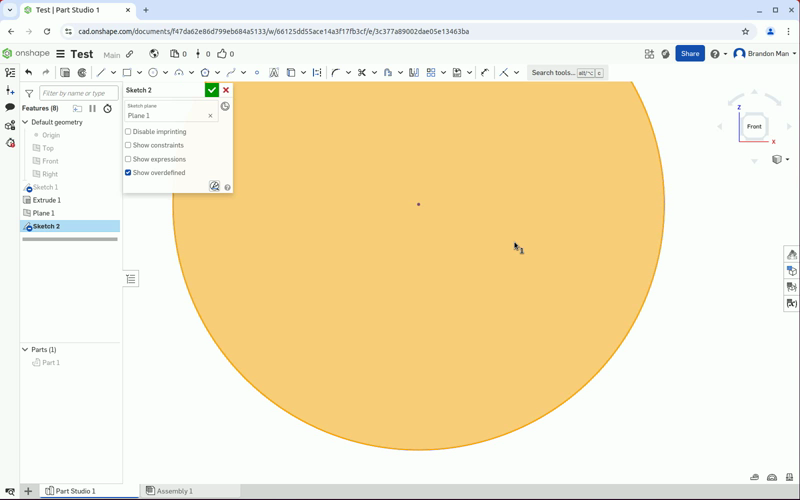
scroll(-6)
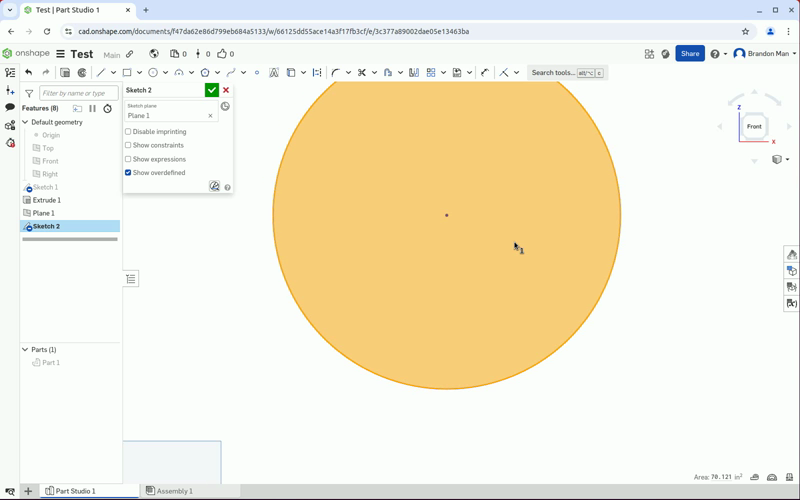
scroll(-6)
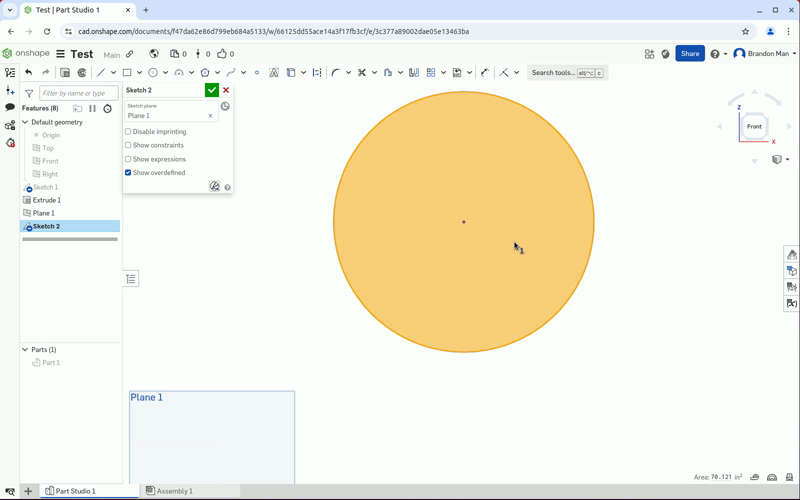
scroll(-6)
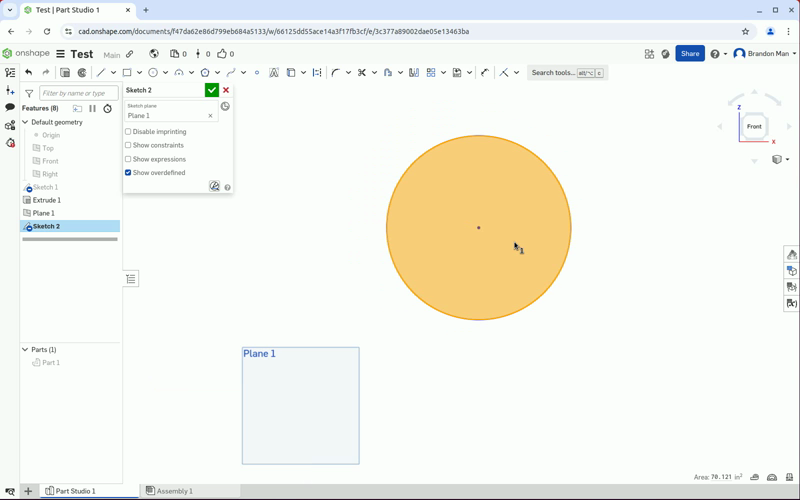
scroll(-6)
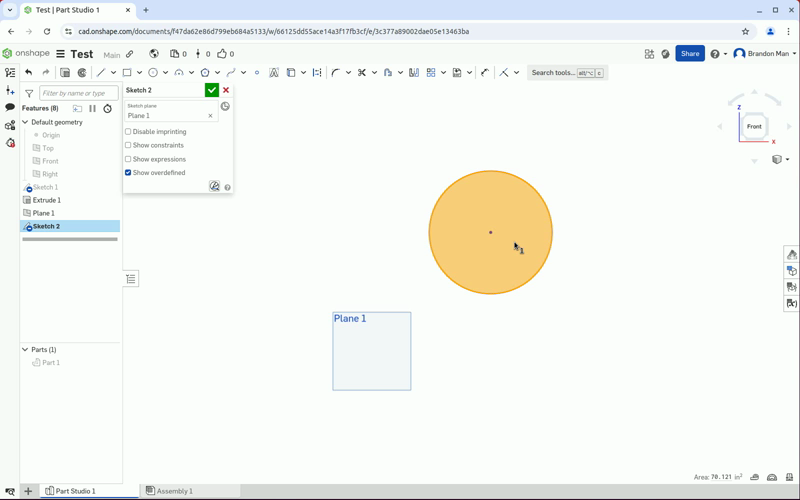
scroll(-6)
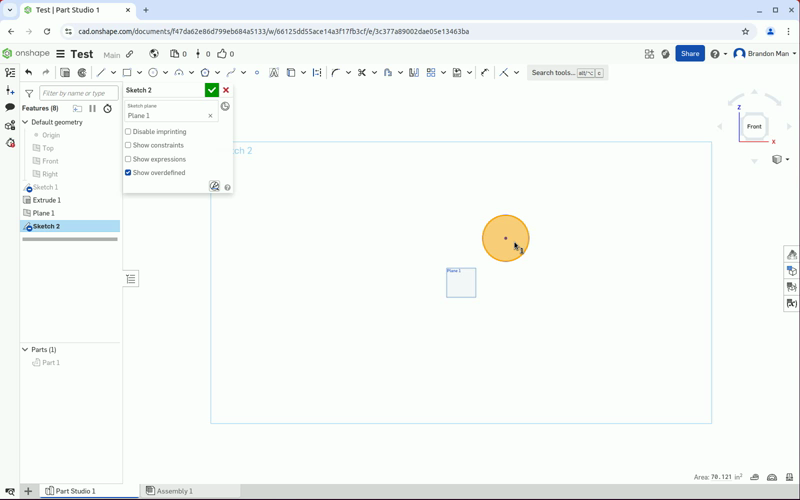
mouse_move(73, 352)
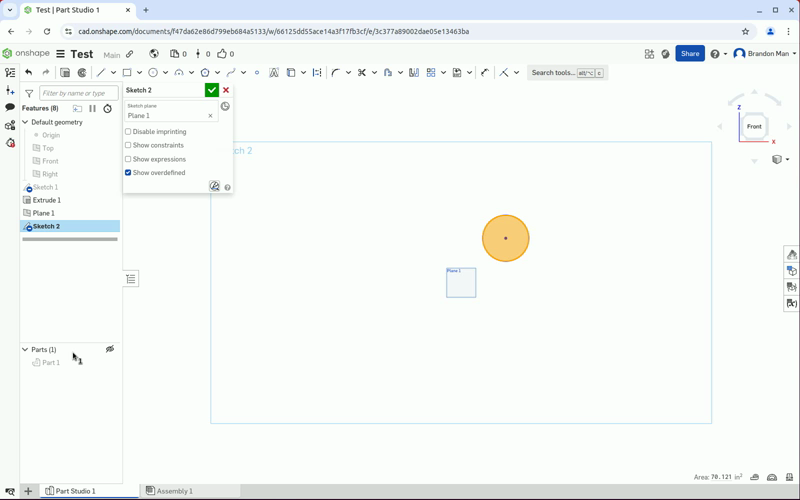
key(shift+y)
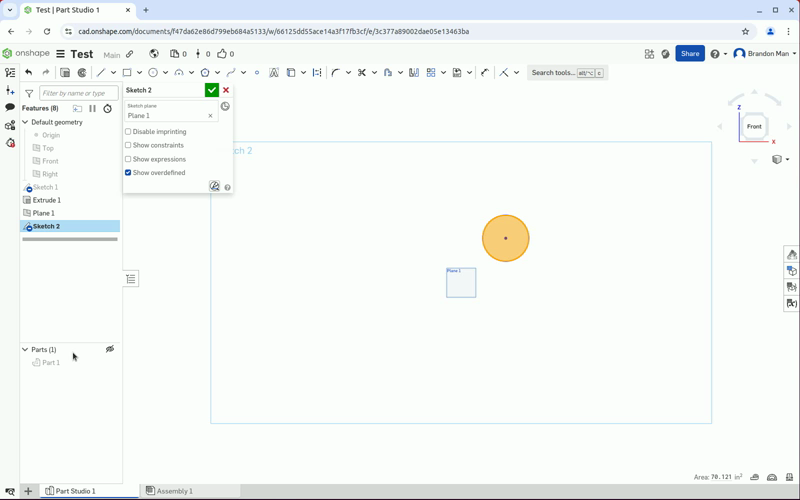
key(shift+e)
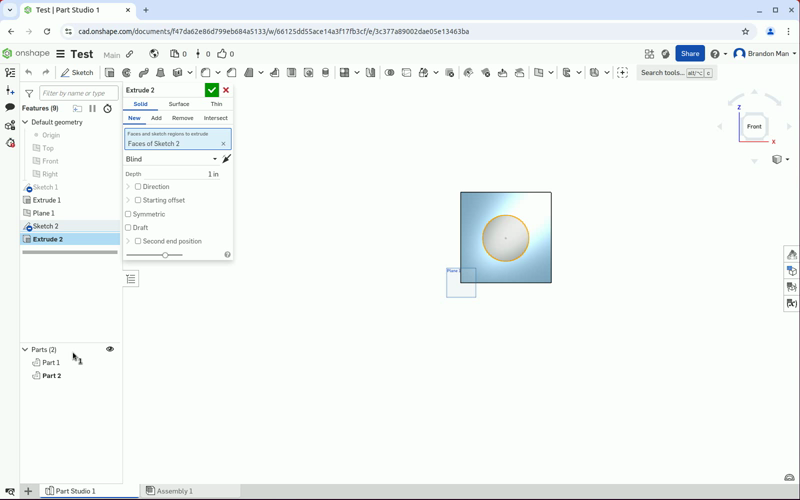
mouse_move(143, 106)
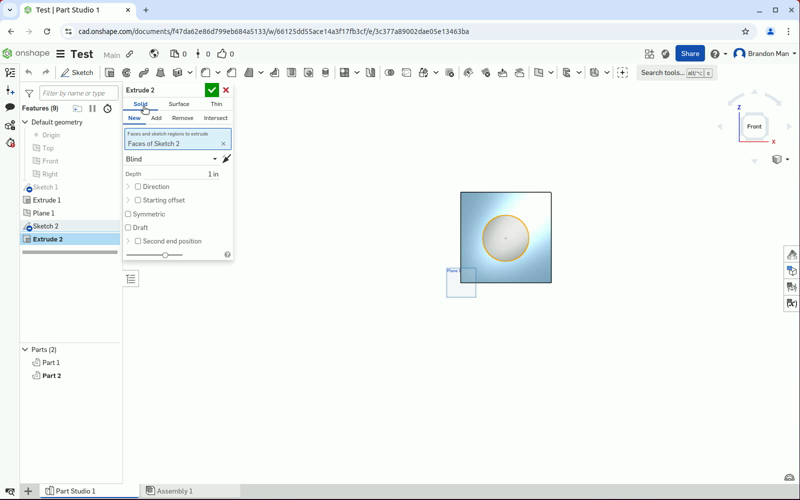
click(143, 106)
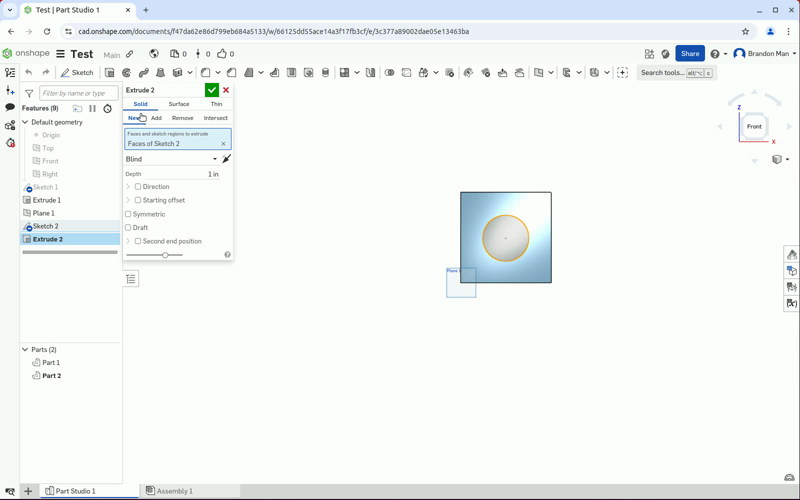
mouse_move(137, 120)
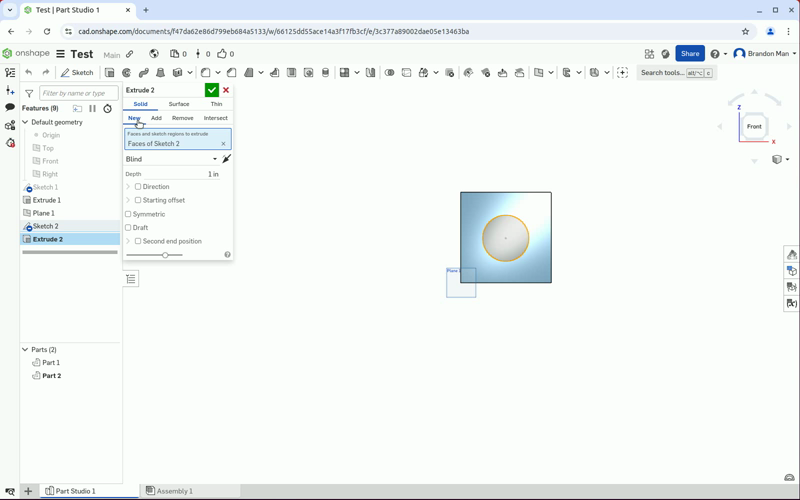
click(137, 120)
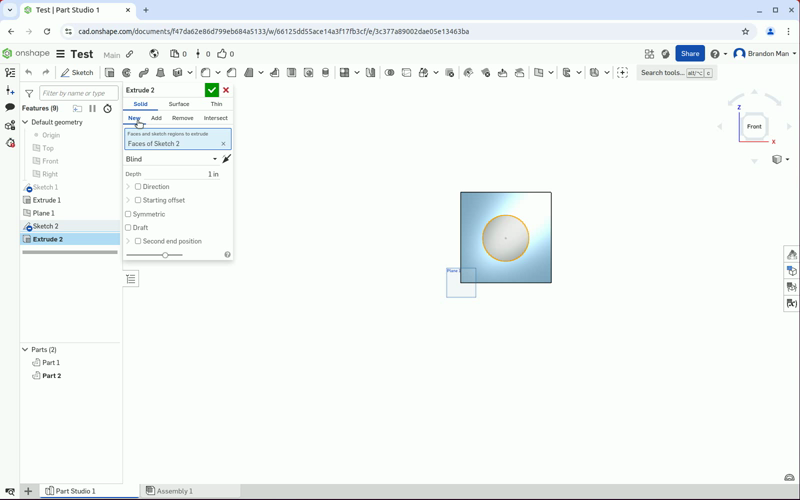
key(tab, 4)
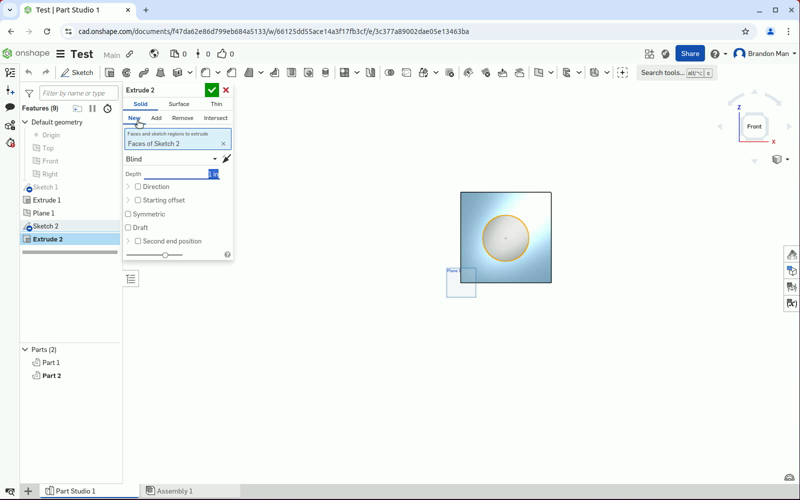
text(4.574)
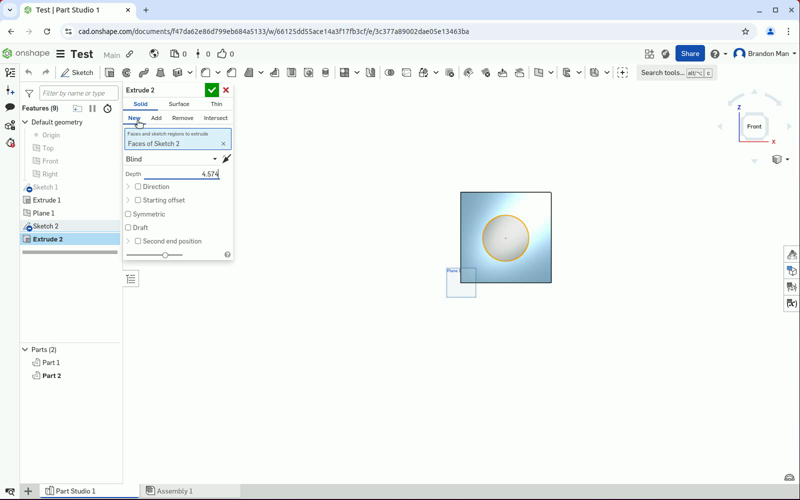
key(enter)
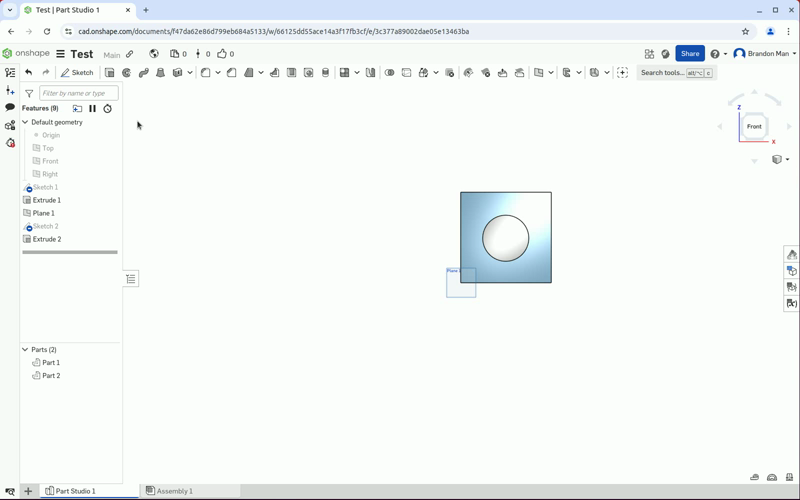
key(shift+h)
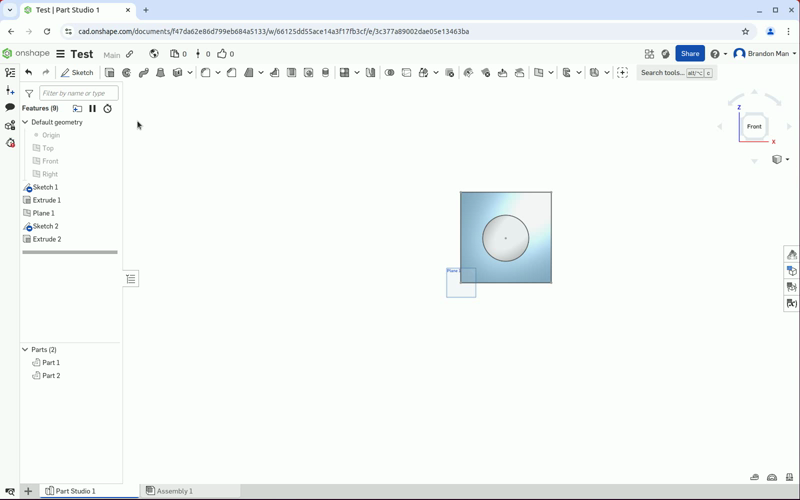
key(shift+h)
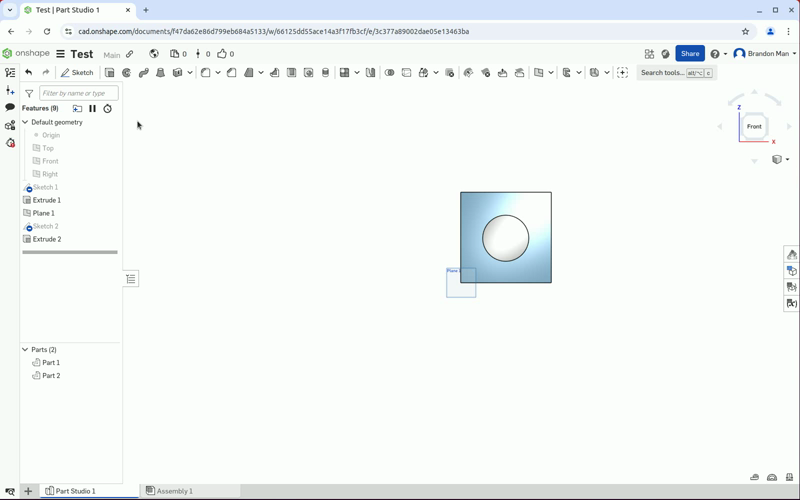
mouse_move(73, 189)
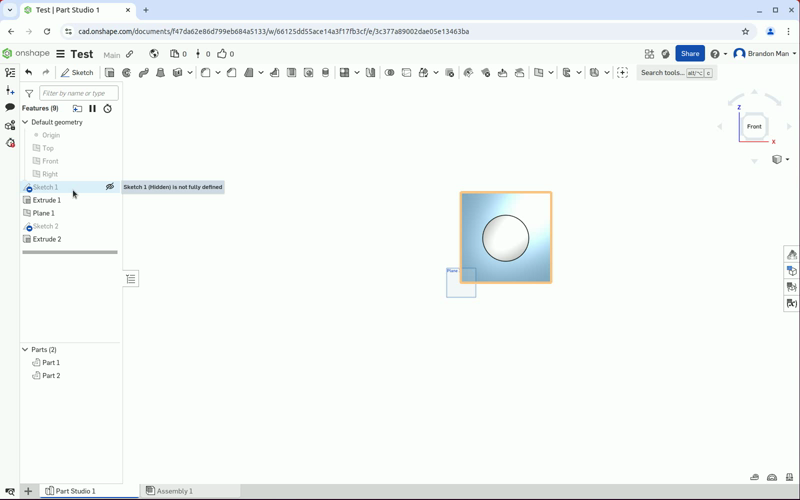
click(73, 189)
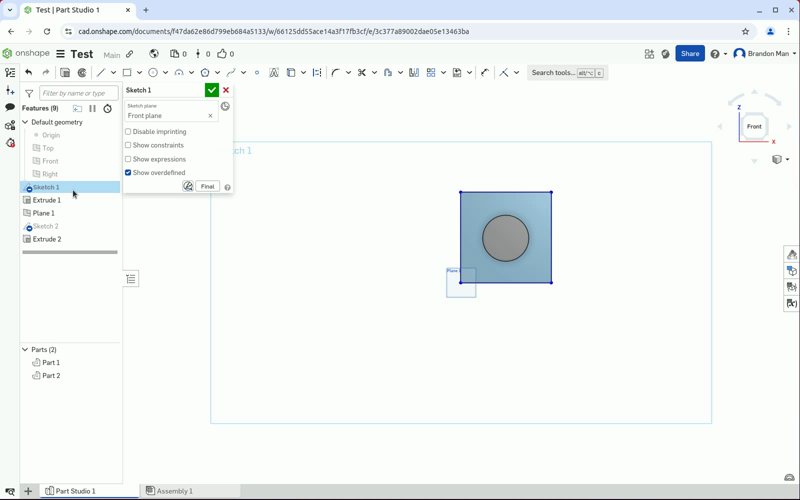
mouse_move(229, 92)
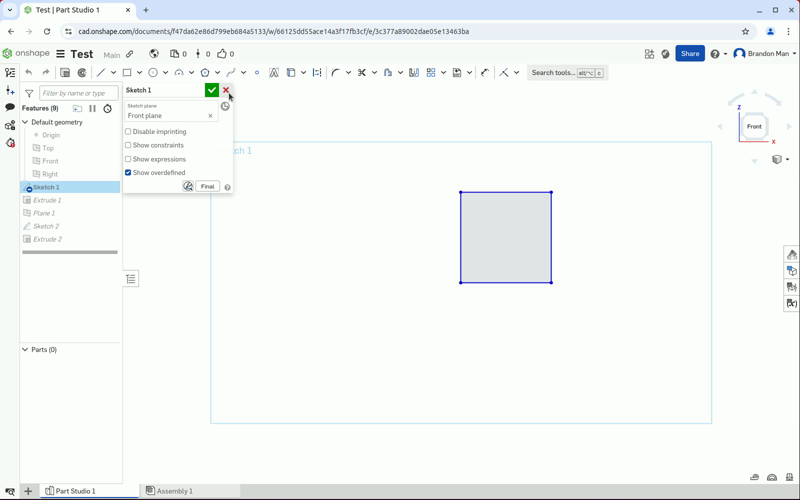
click(229, 92)
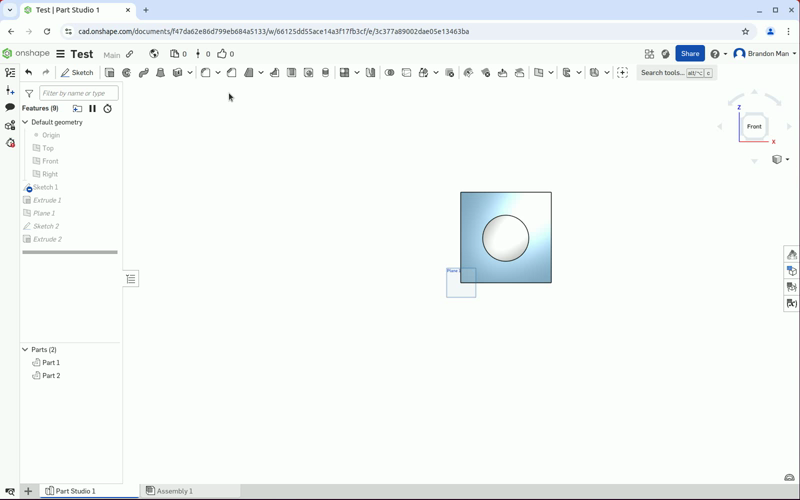
mouse_move(73, 352)
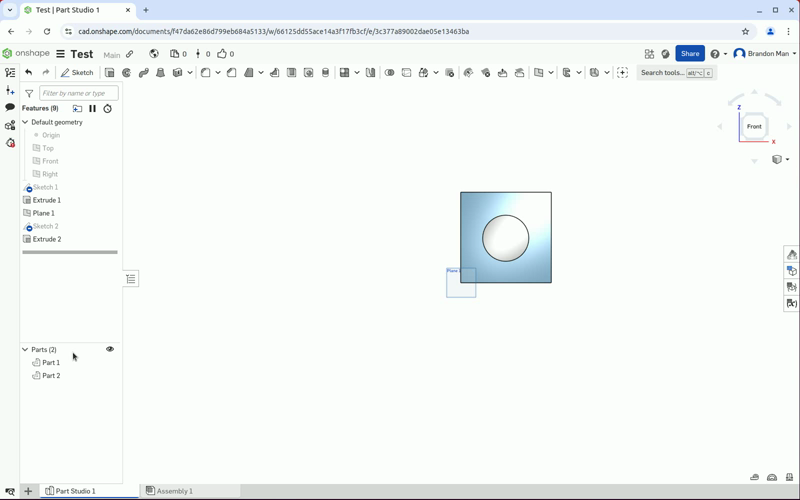
key(y)
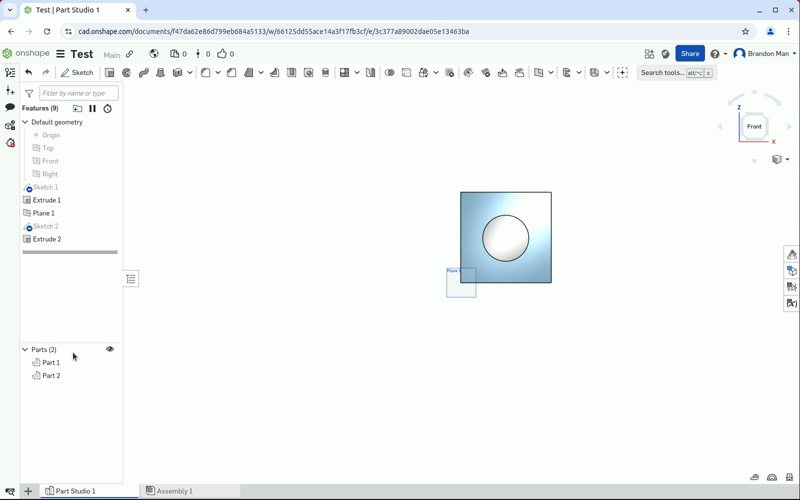
key(shift+p)
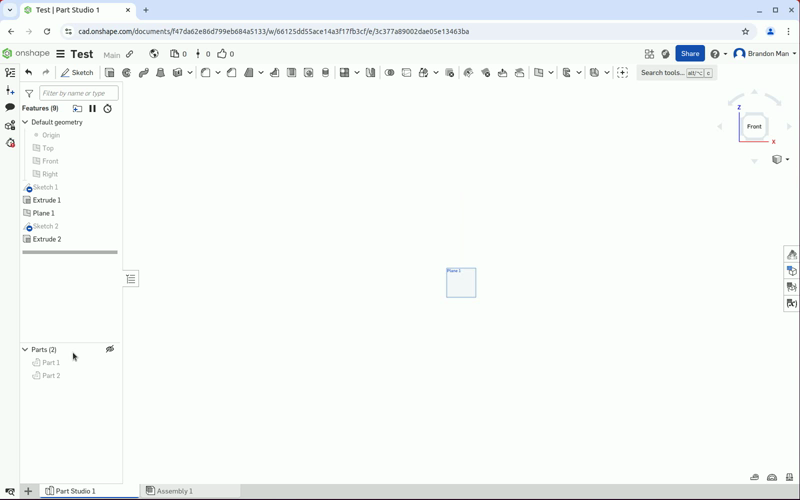
key(space)
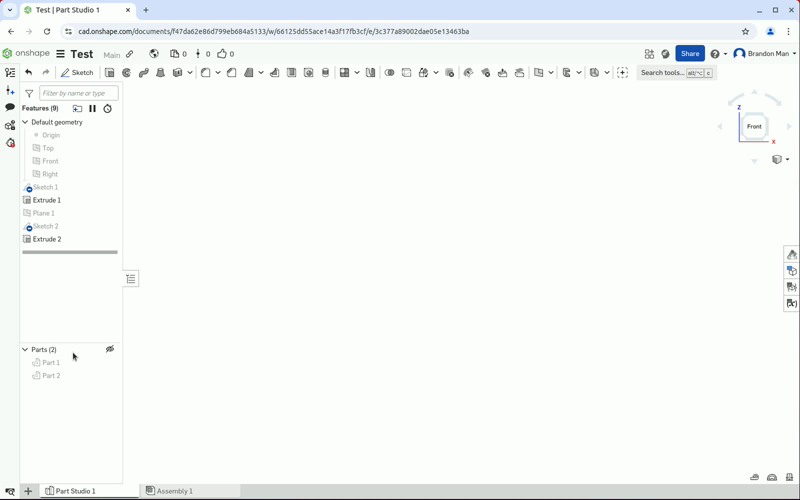
key_down(shift)
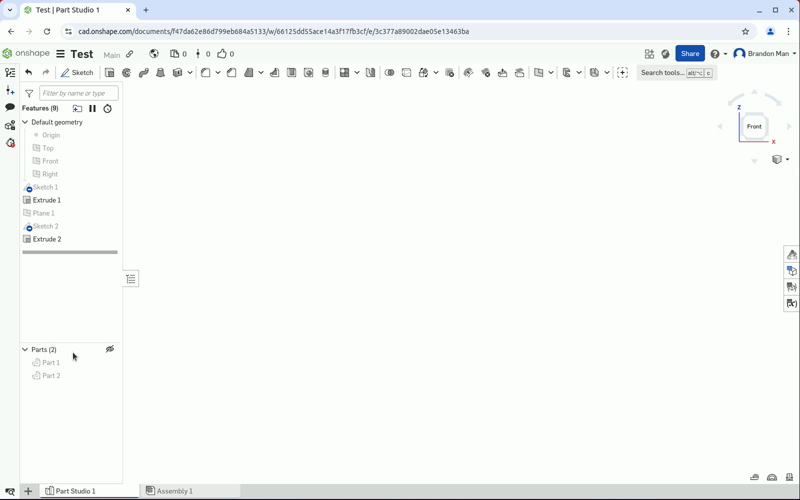
key(down)
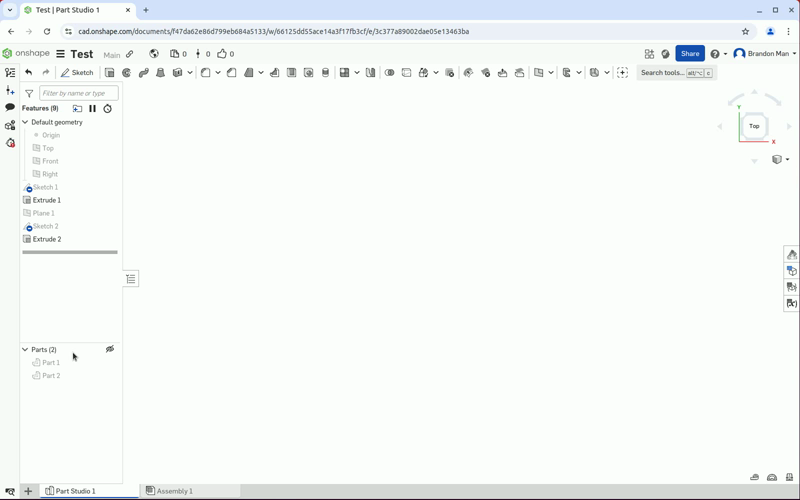
key_up(shift)
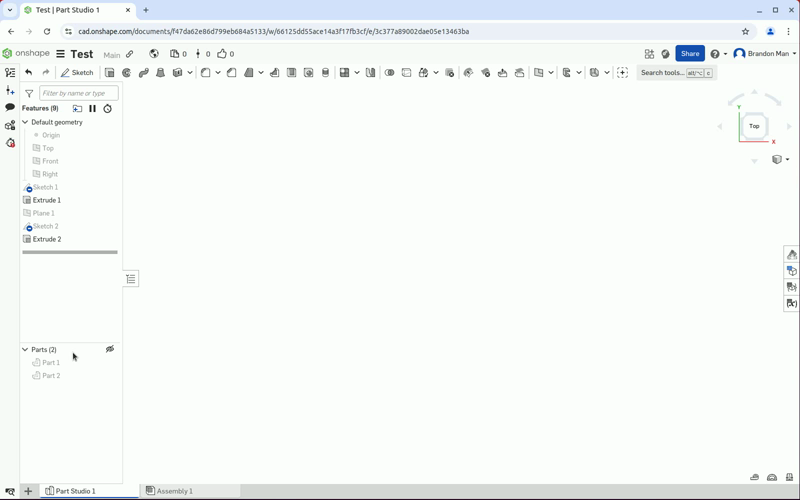
mouse_move(73, 352)
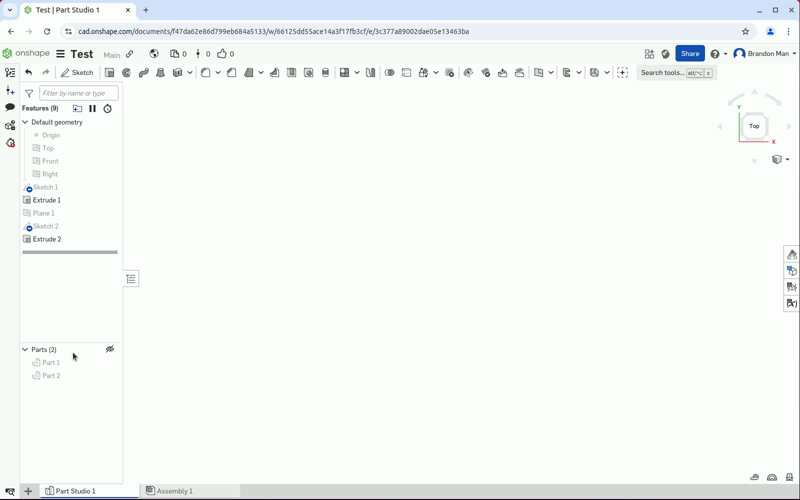
key(shift+y)
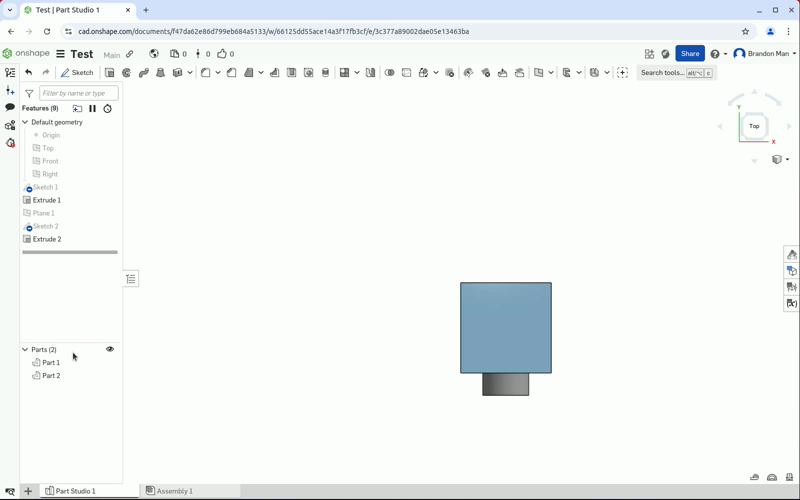
mouse_move(541, 75)
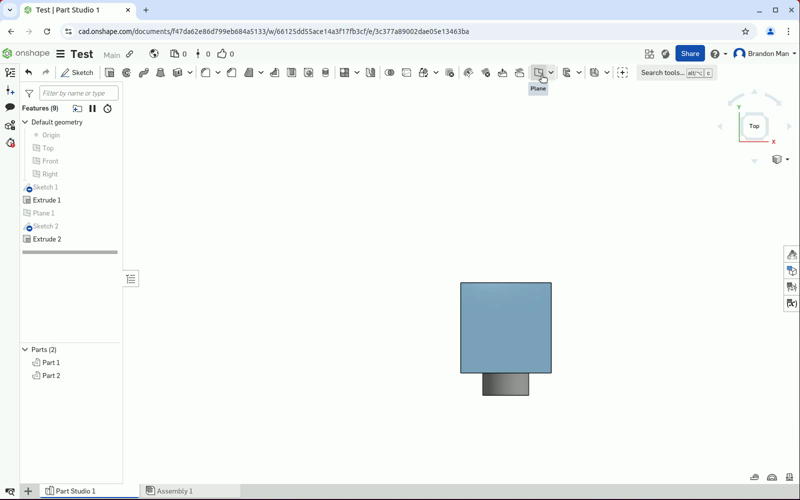
click(541, 75)
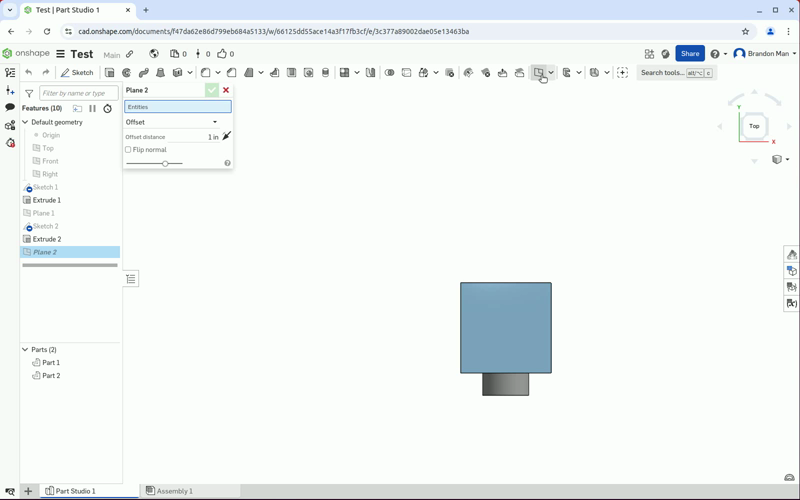
mouse_move(73, 150)
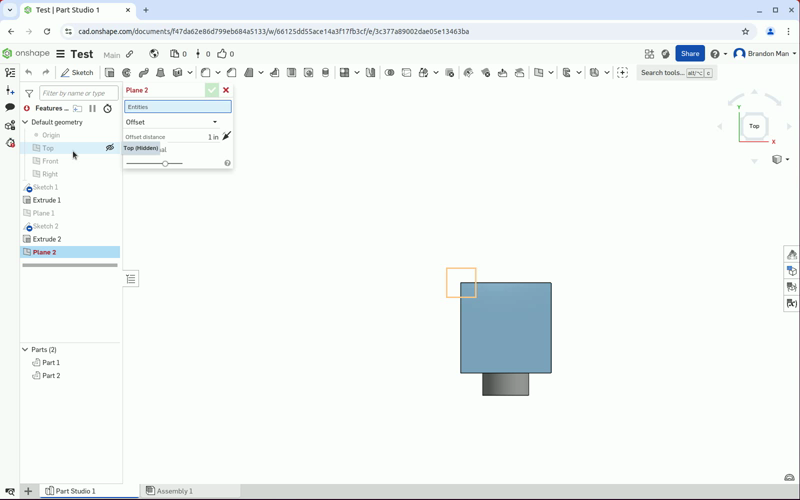
click(73, 150)
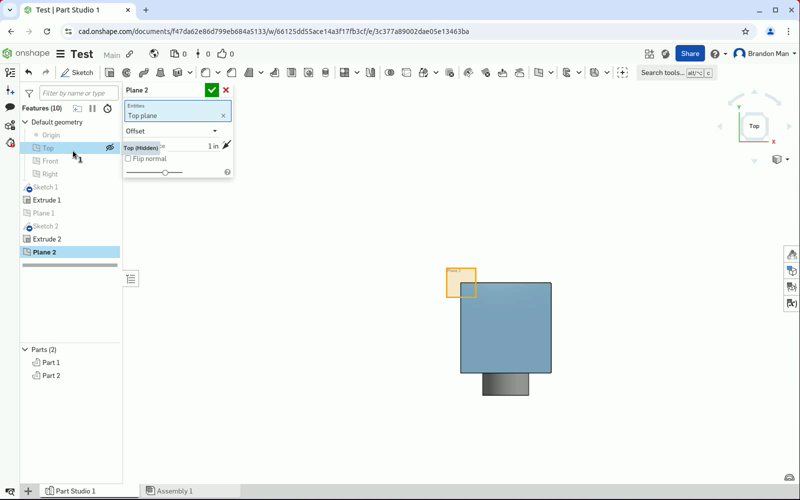
key(tab, 2)
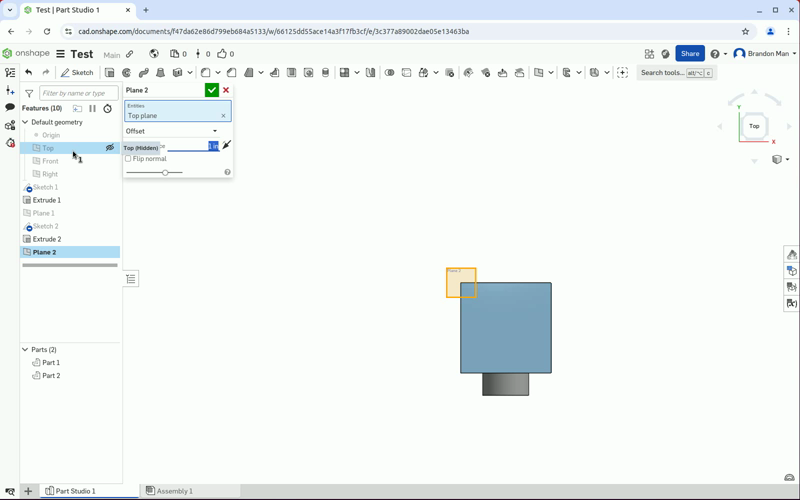
text(18.548)
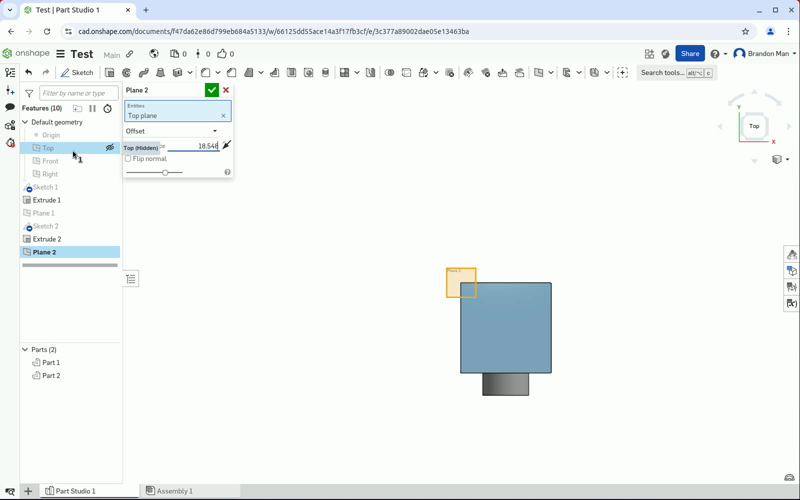
key(enter, 2)
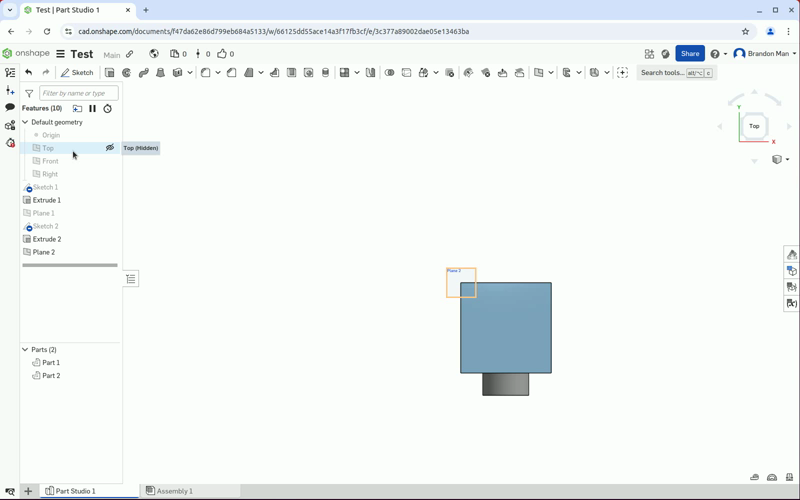
key(shift+s)
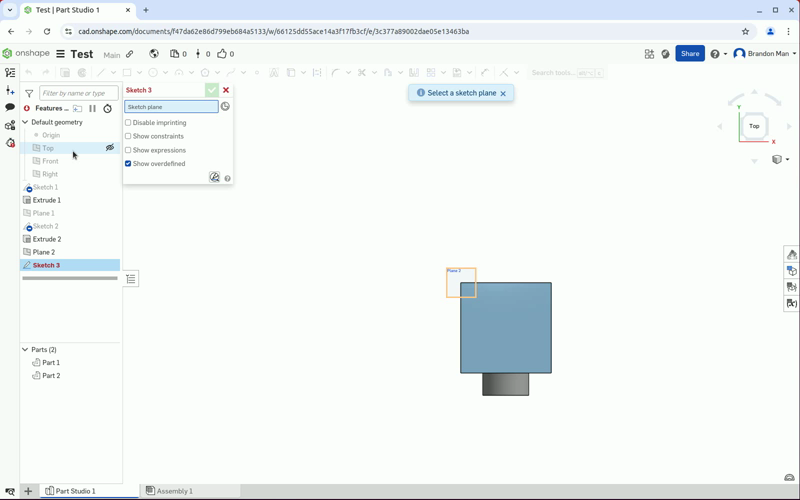
mouse_move(73, 254)
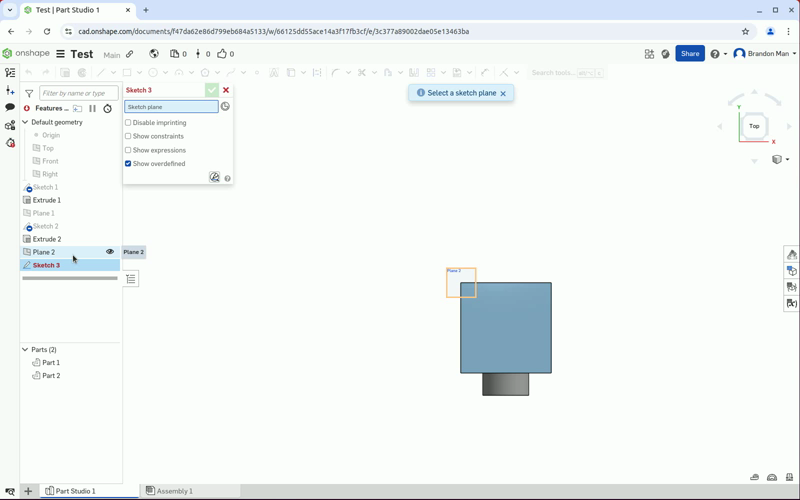
click(73, 254)
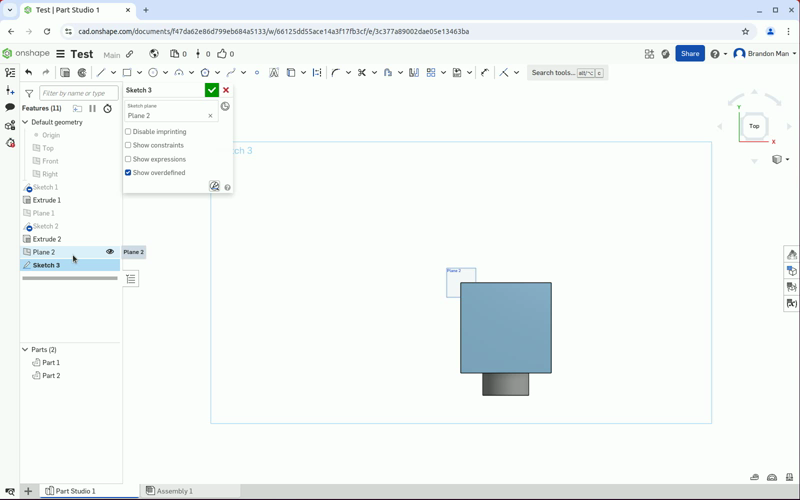
mouse_move(73, 352)
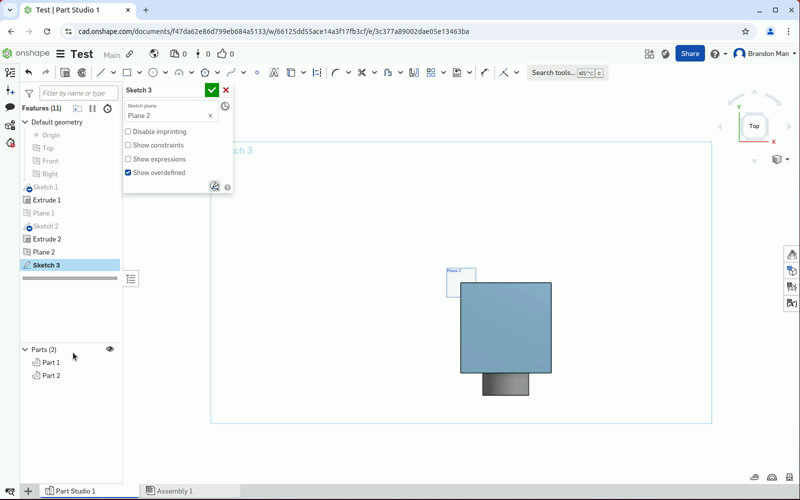
key(y)
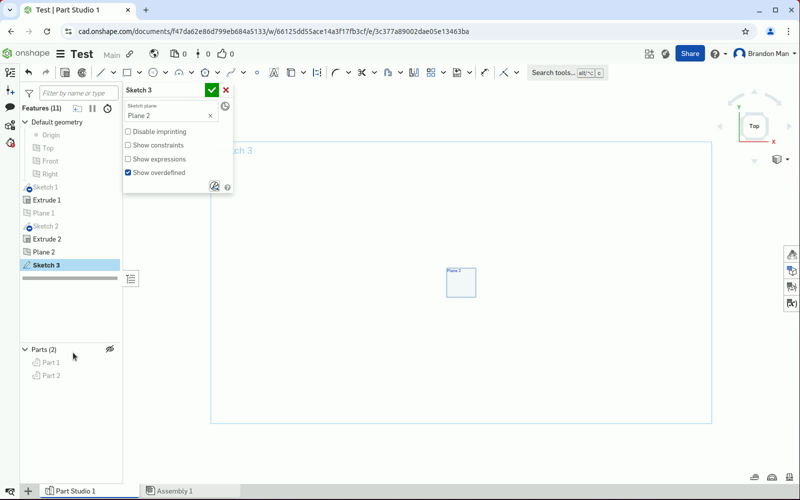
key(c)
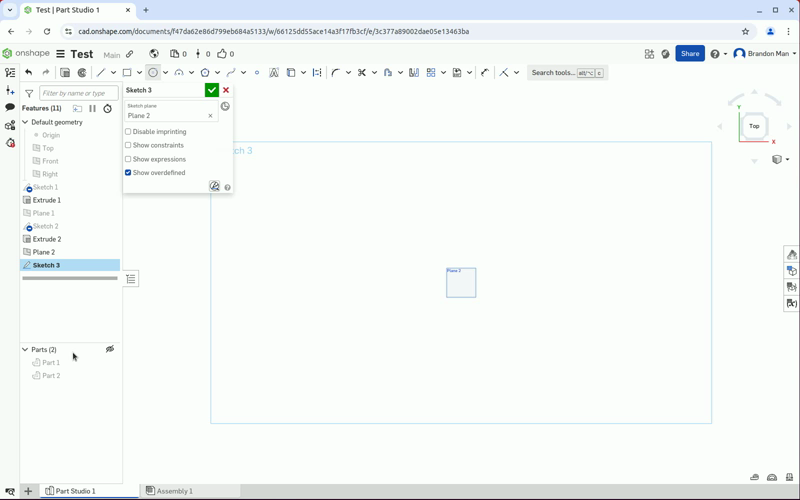
key_down(shift)
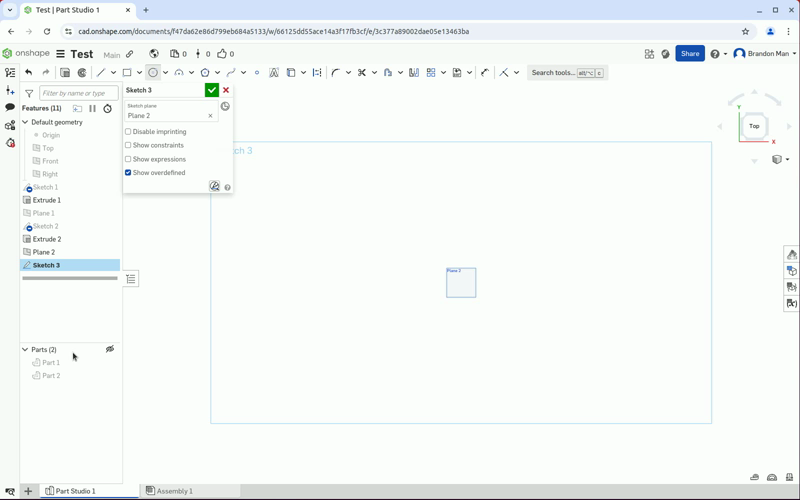
mouse_move(505, 327)
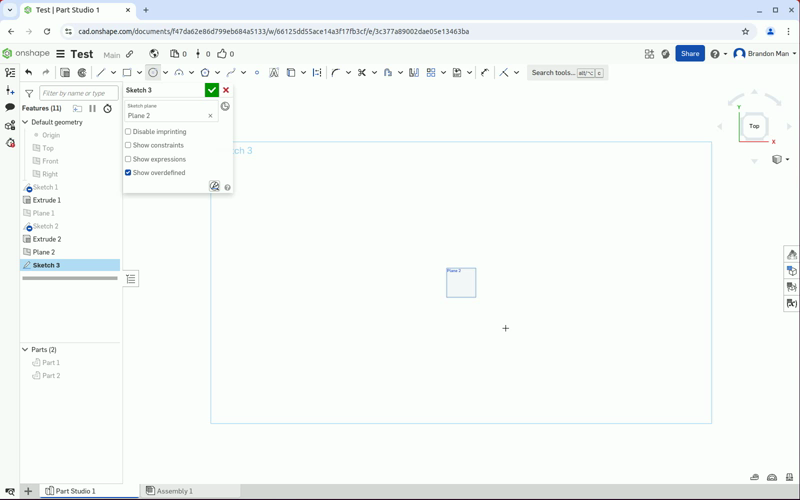
click(505, 327)
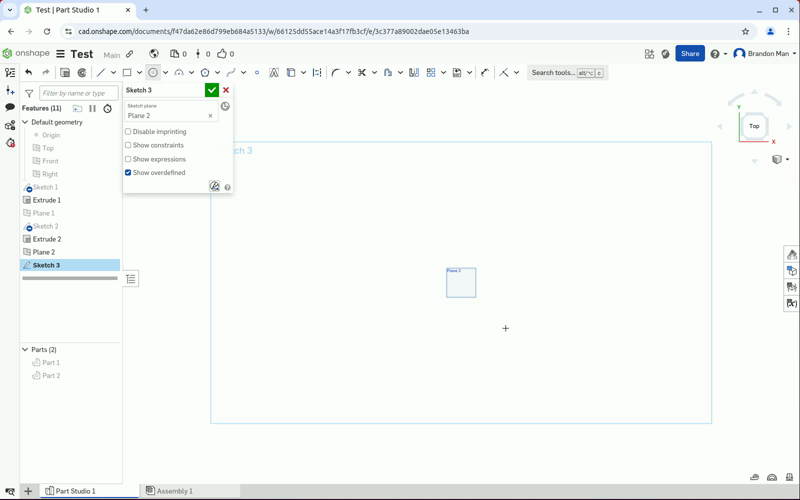
key_up(shift)
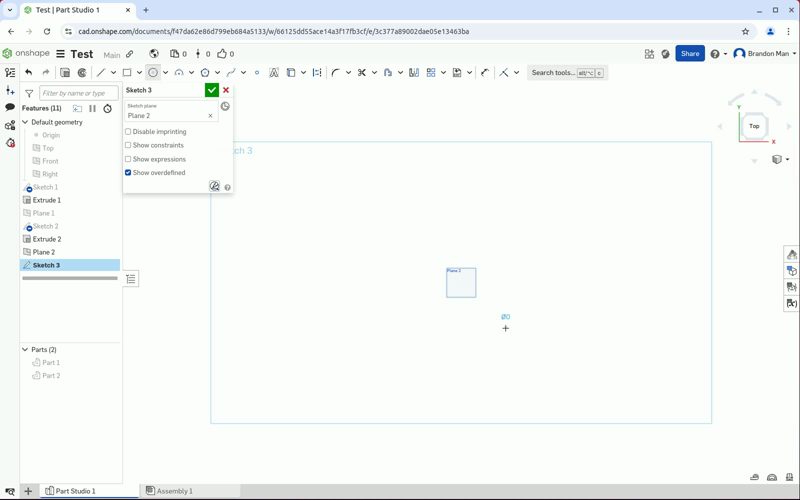
mouse_move(528, 327)
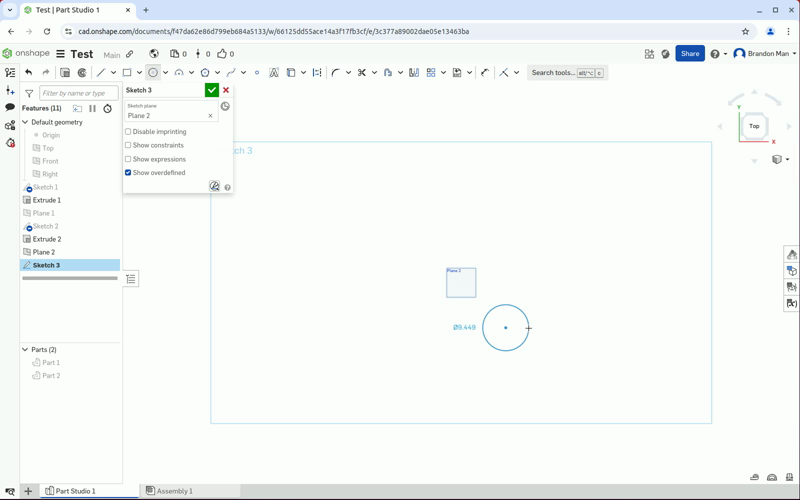
click(528, 327)
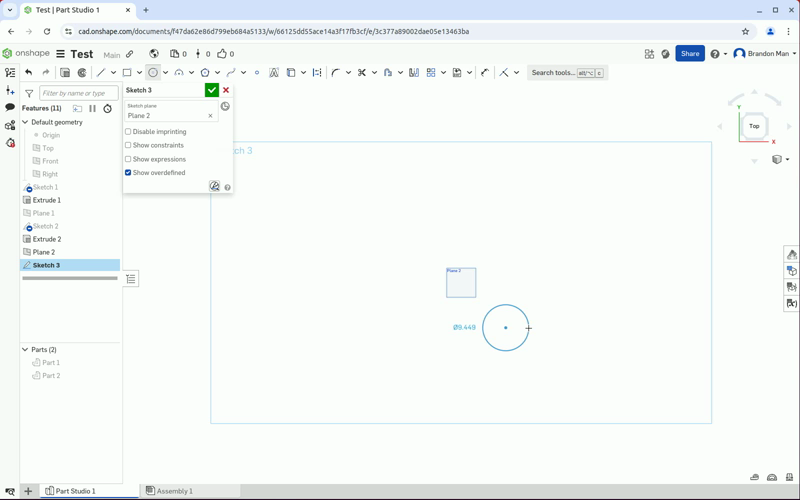
key(esc)
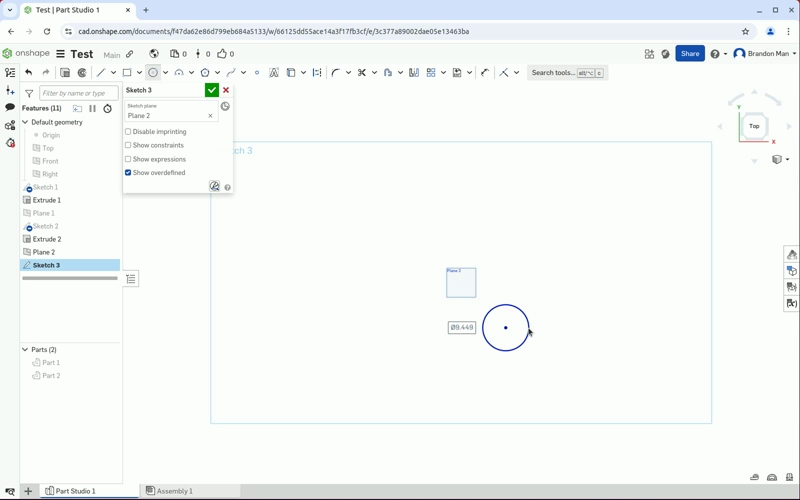
mouse_move(499, 307)
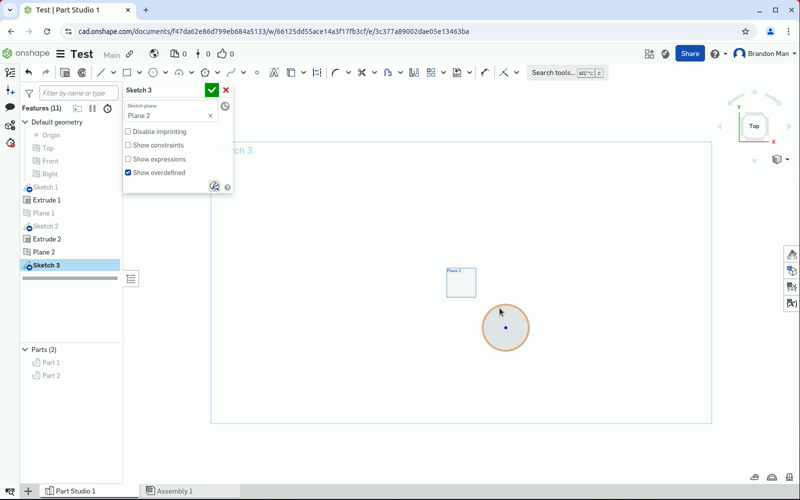
scroll(6)
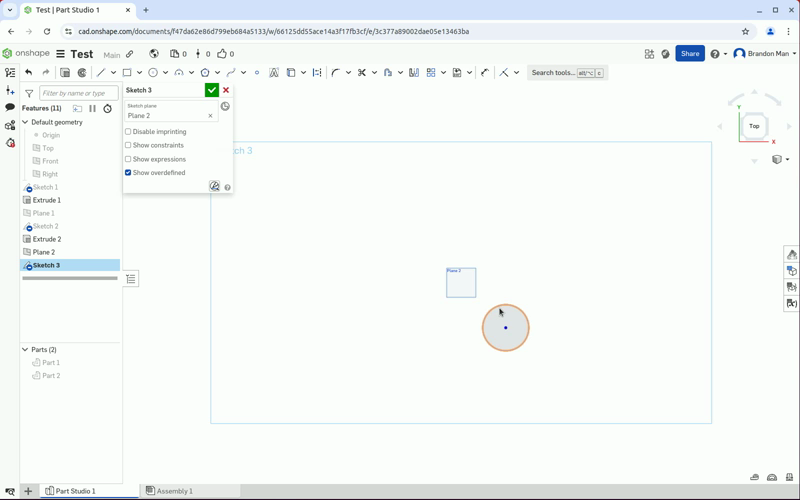
scroll(6)
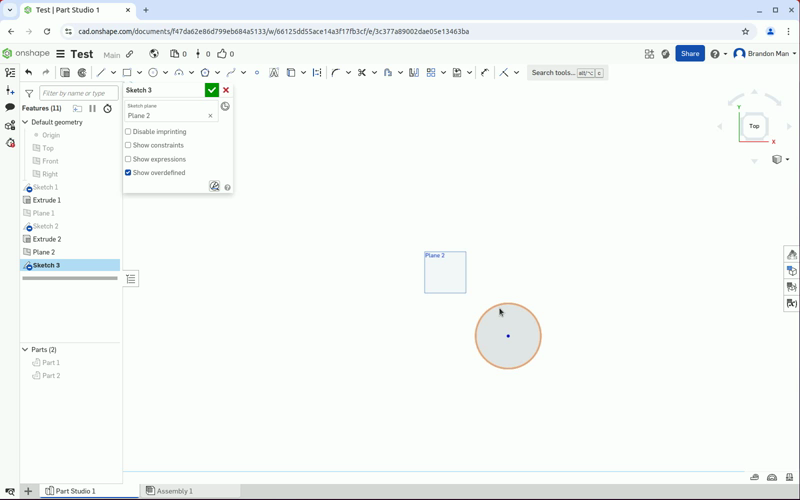
scroll(6)
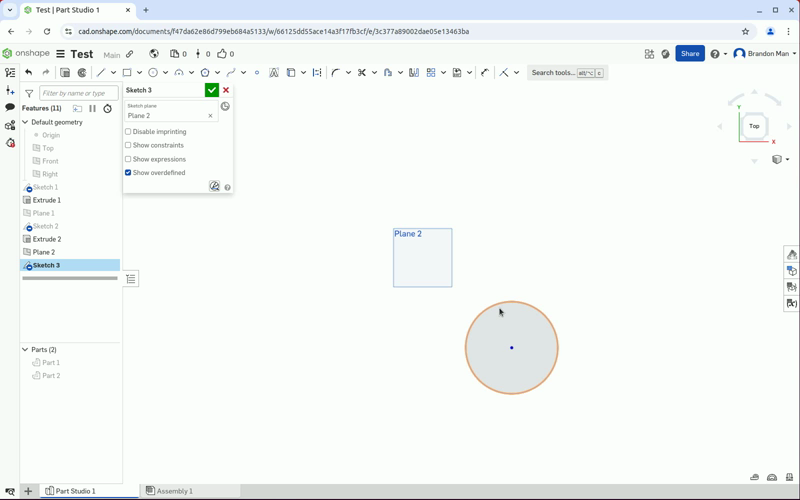
scroll(6)
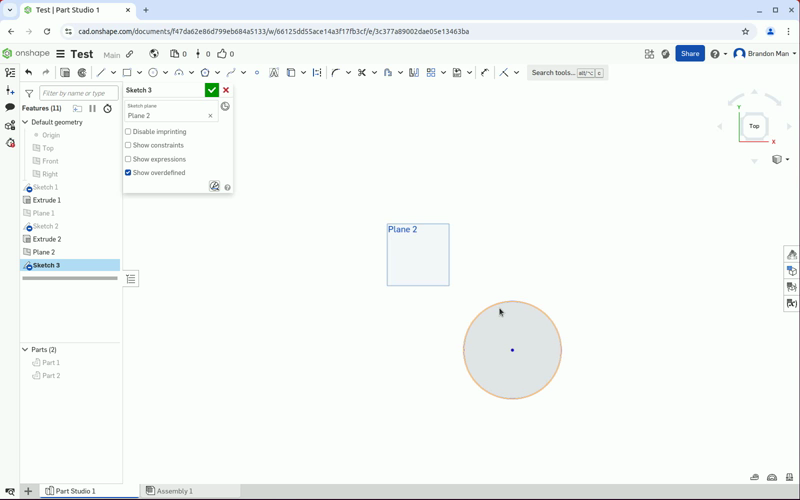
scroll(6)
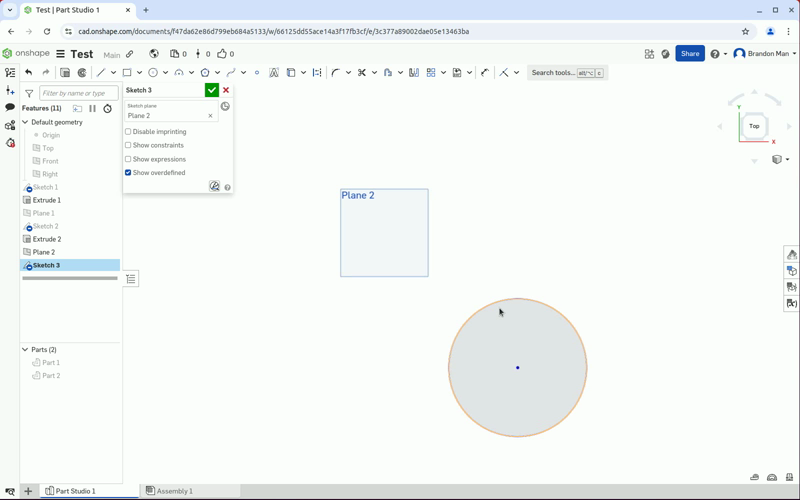
scroll(6)
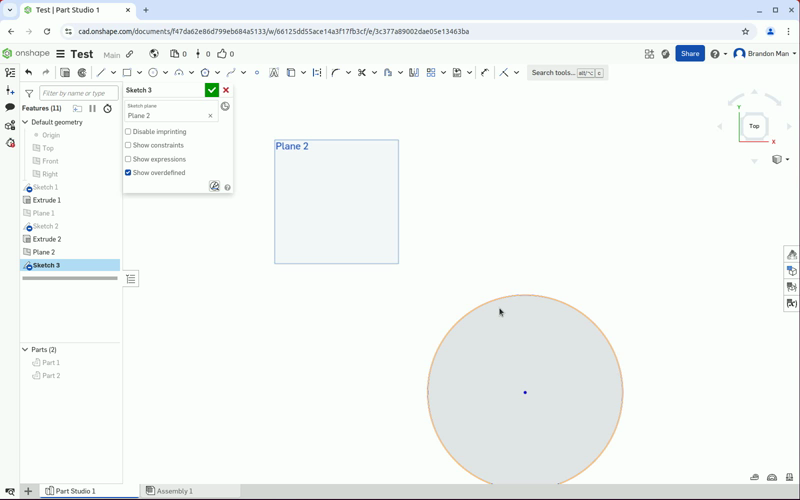
scroll(6)
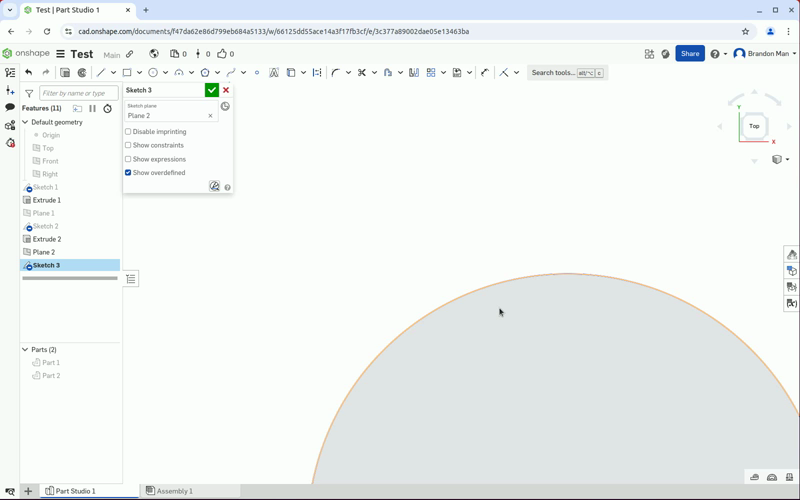
click(499, 307)
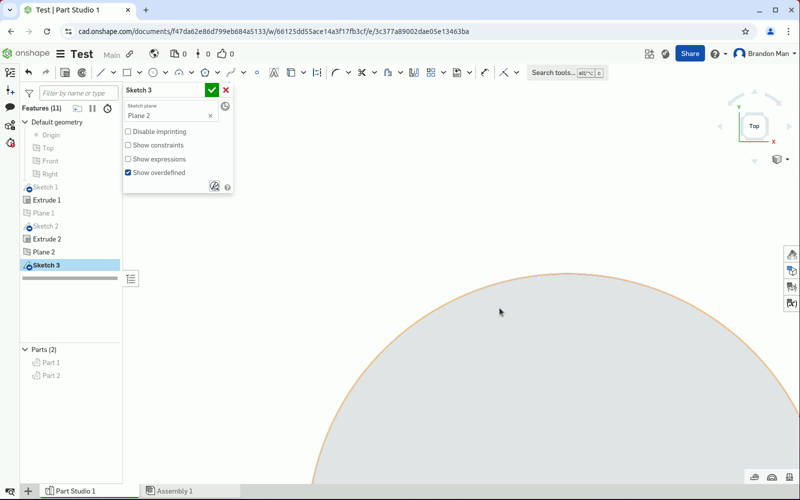
scroll(-6)
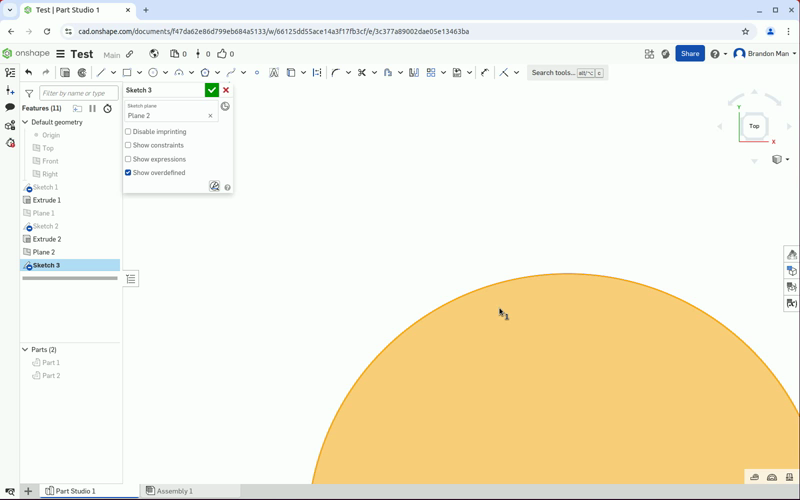
scroll(-6)
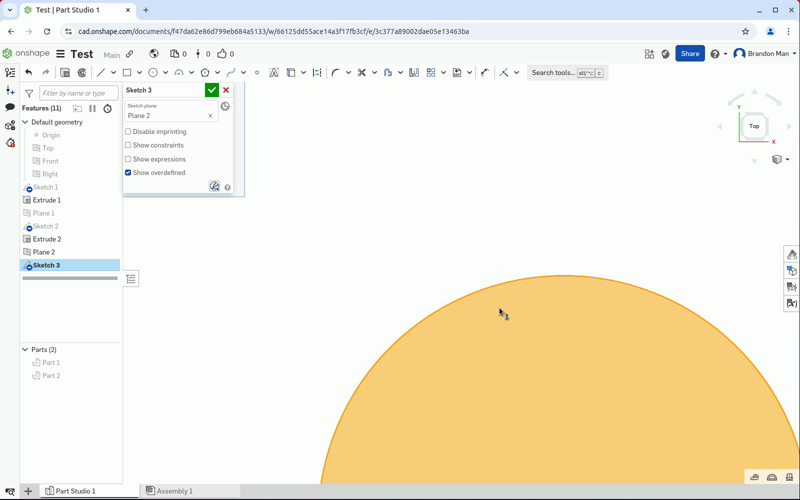
scroll(-6)
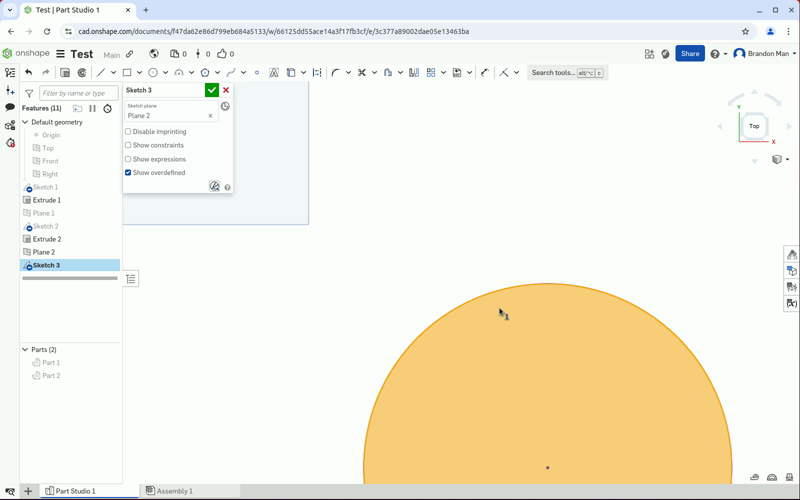
scroll(-6)
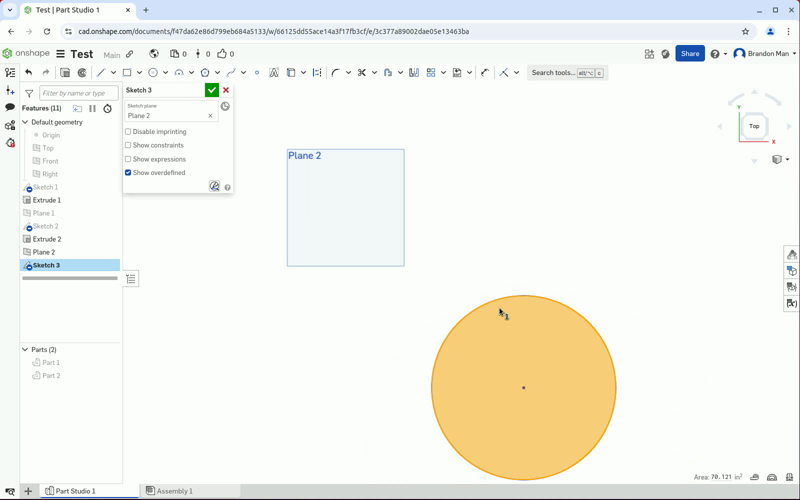
scroll(-6)
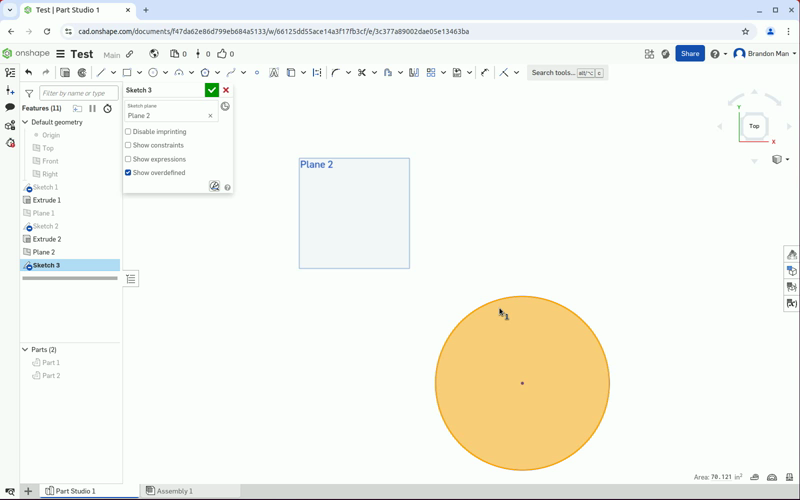
scroll(-6)
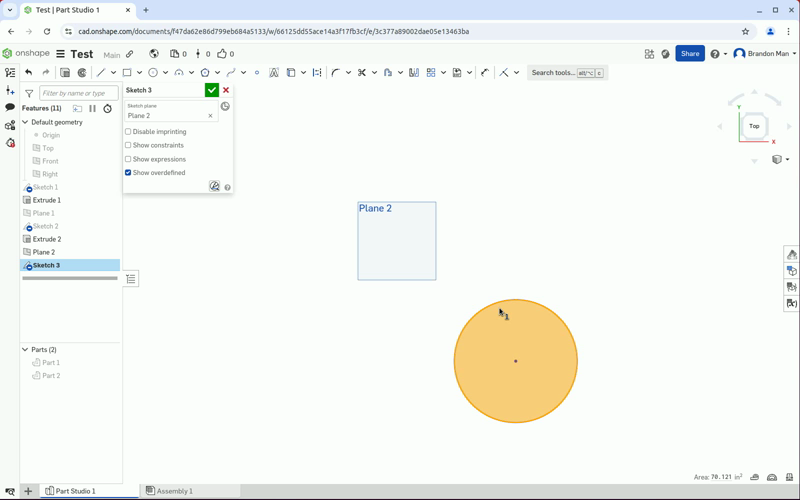
scroll(-6)
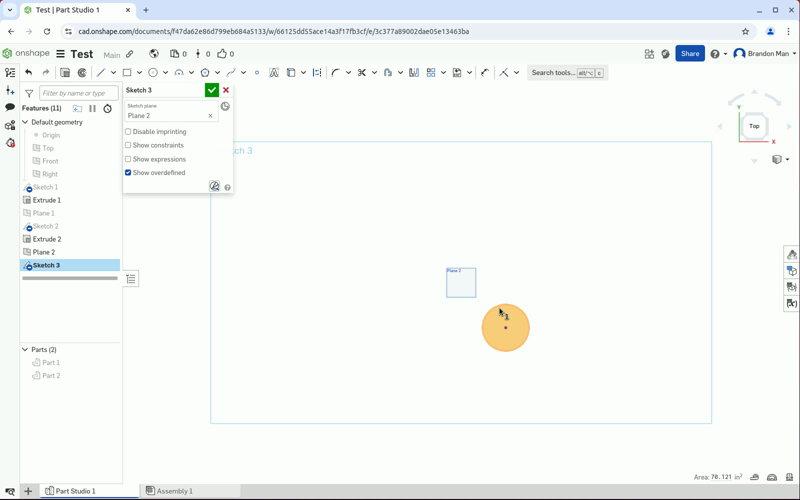
mouse_move(73, 352)
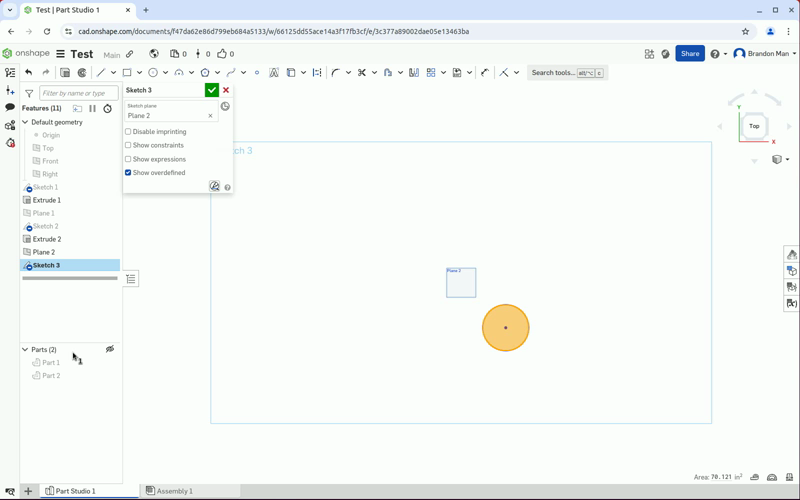
key(shift+y)
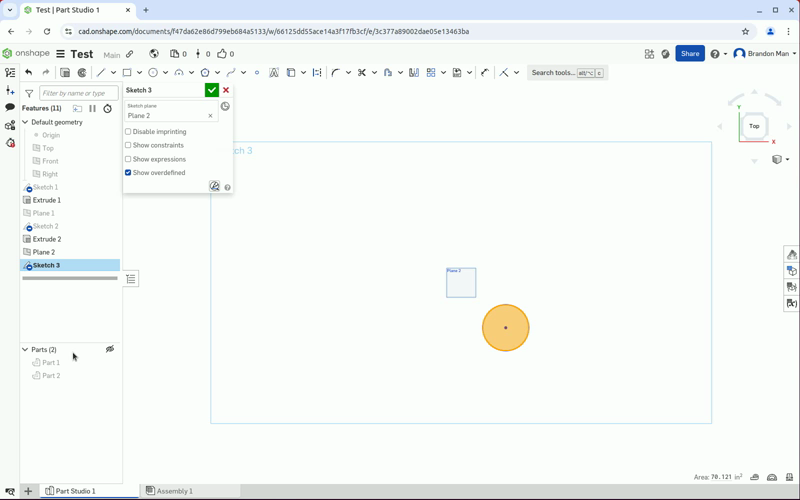
key(shift+e)
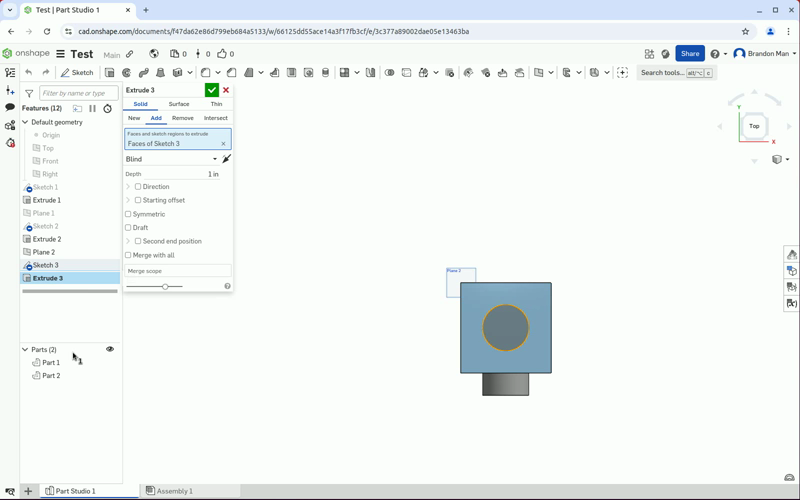
mouse_move(143, 106)
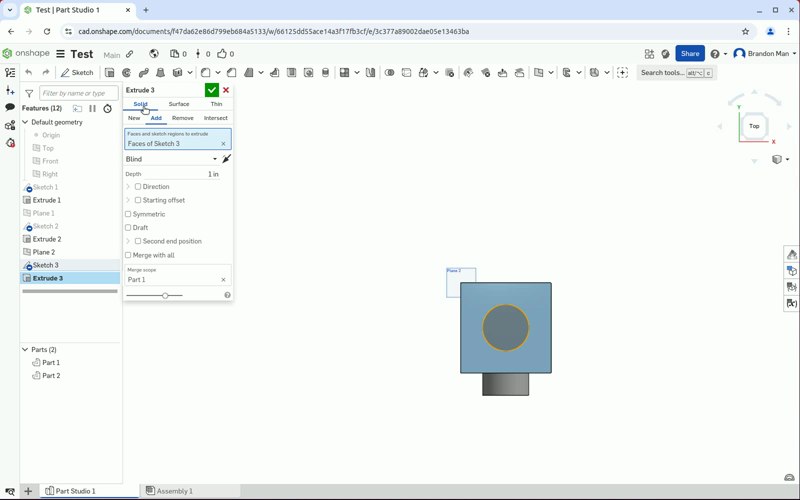
click(143, 106)
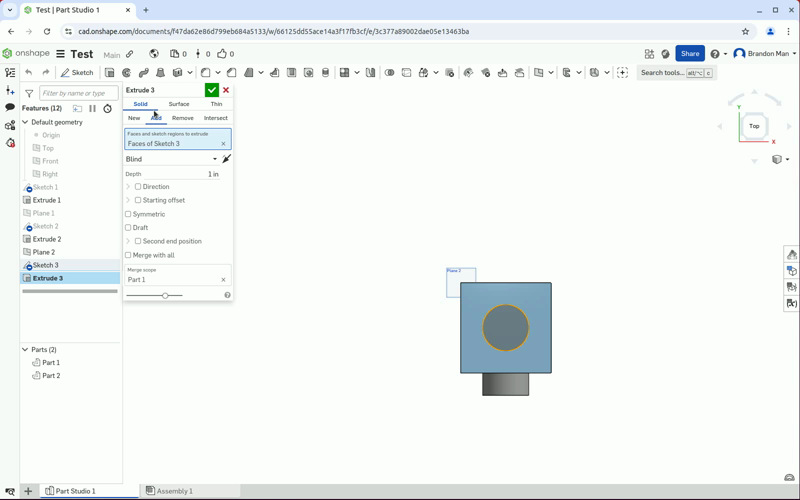
mouse_move(186, 120)
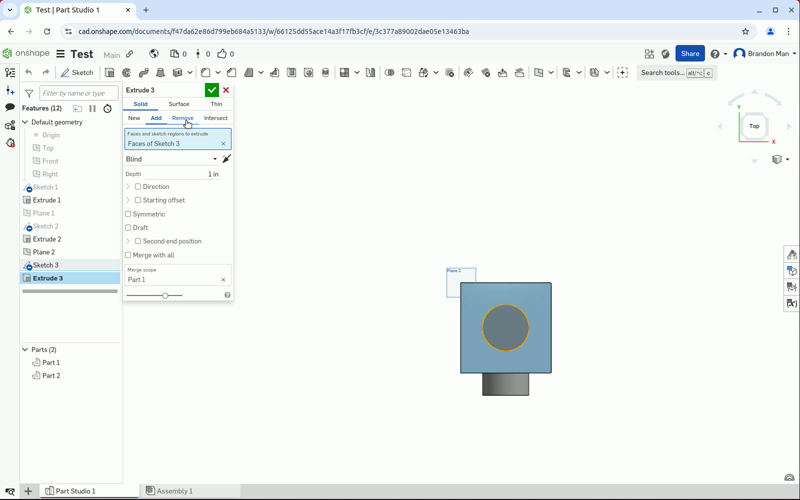
click(186, 120)
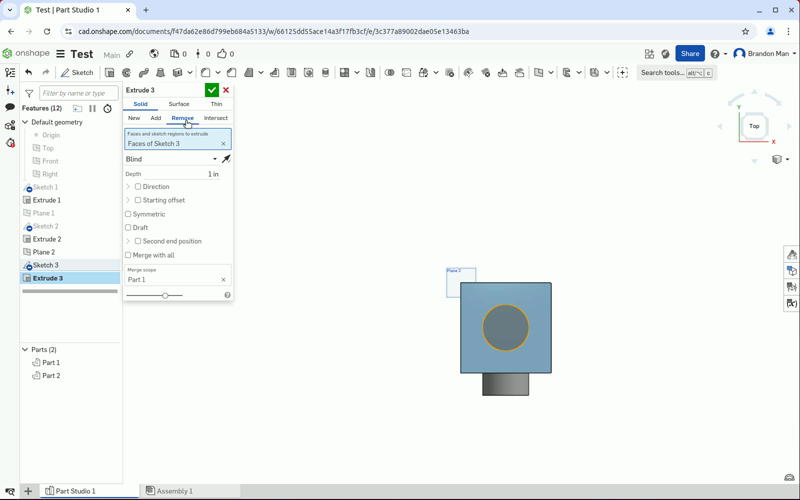
key(tab, 4)
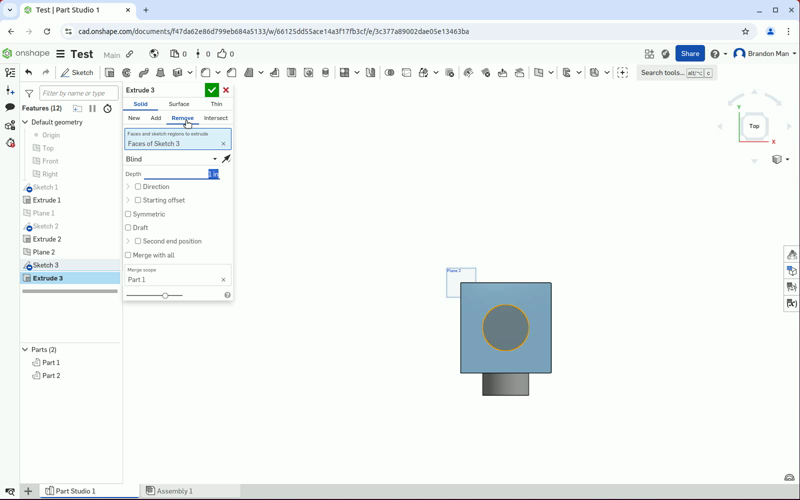
text(18.535)
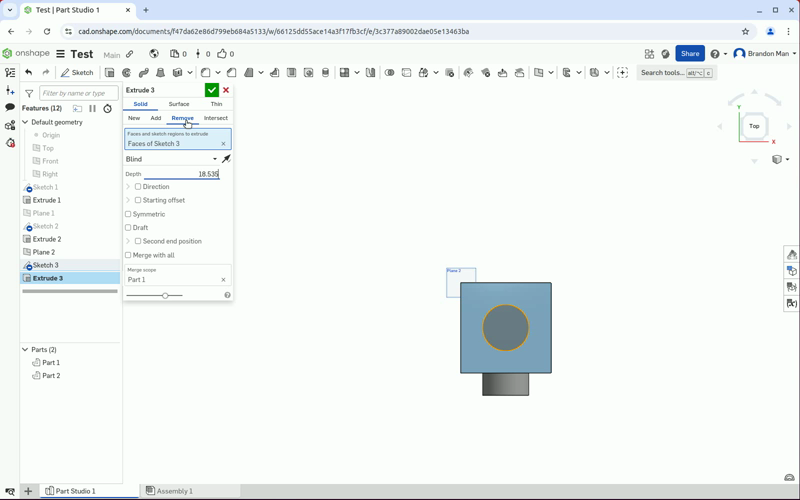
key(tab, 6)
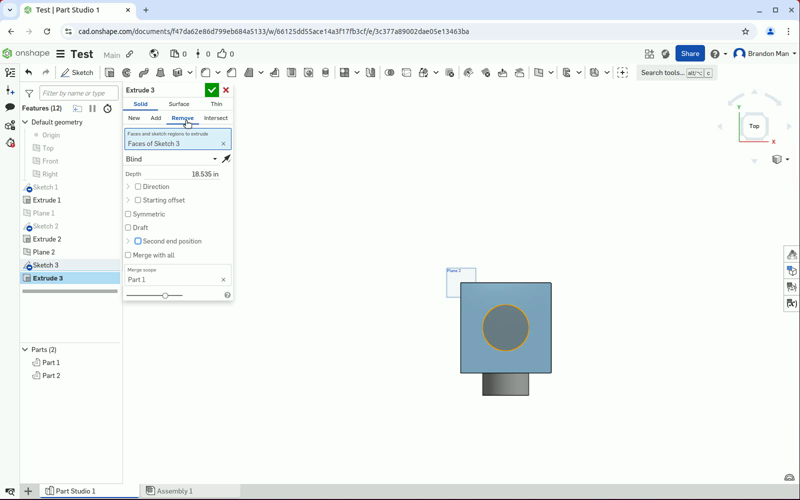
key(space)
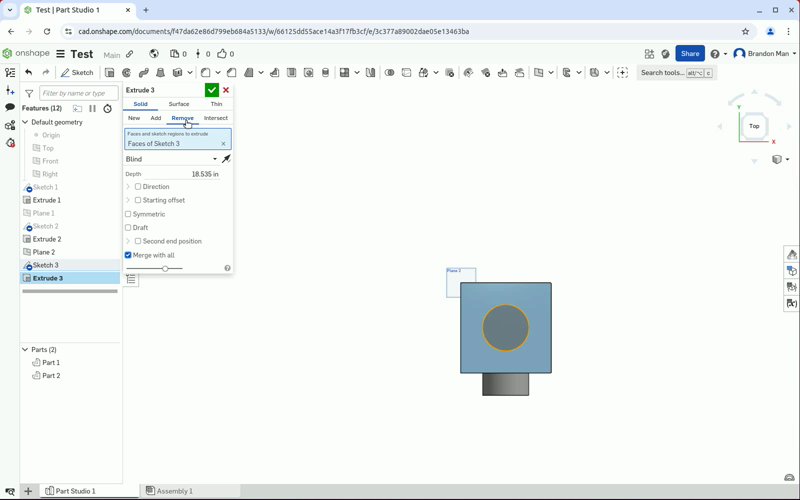
key(enter)
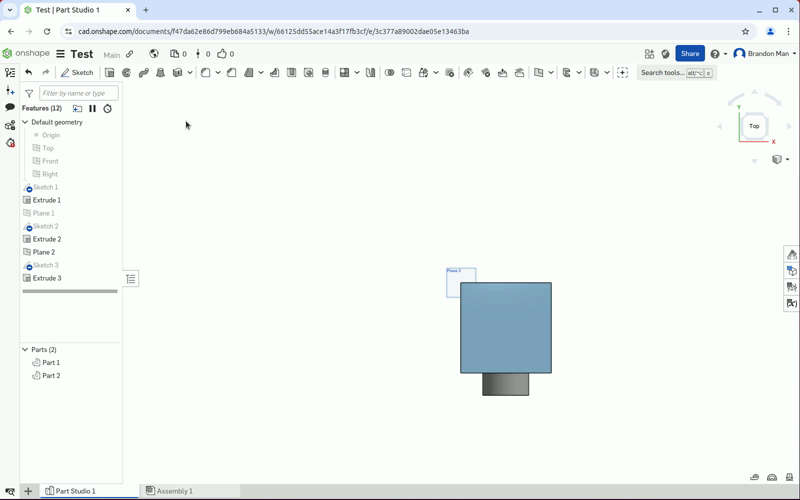
key(shift+h)
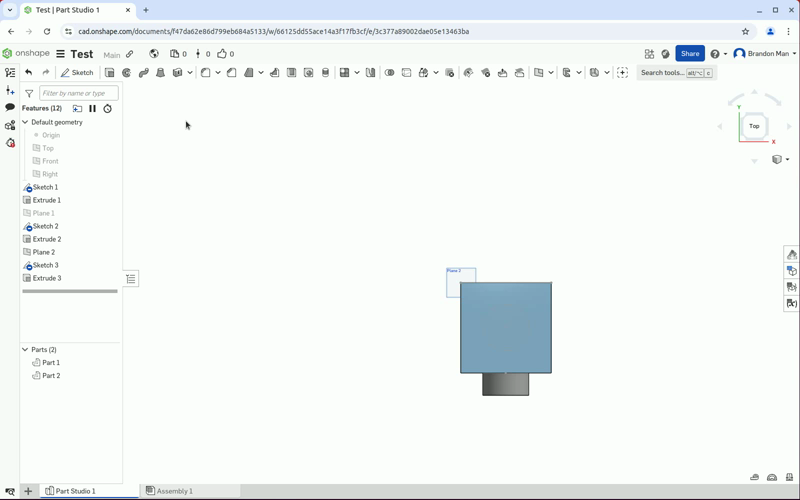
key(shift+h)
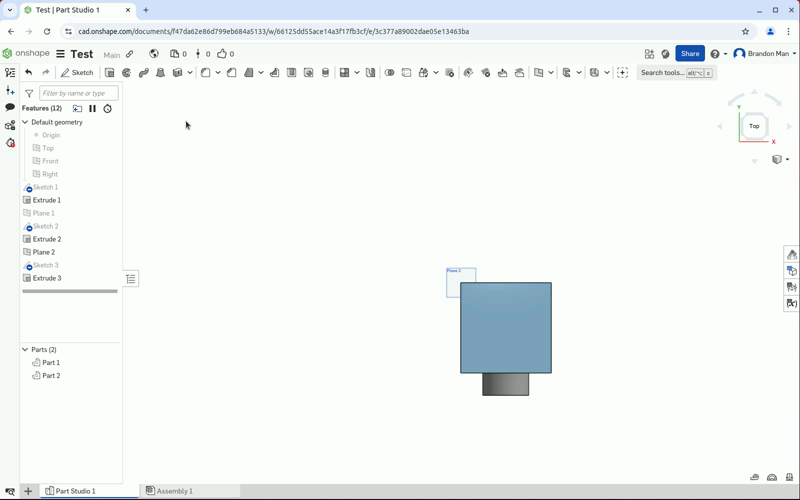
mouse_move(73, 189)
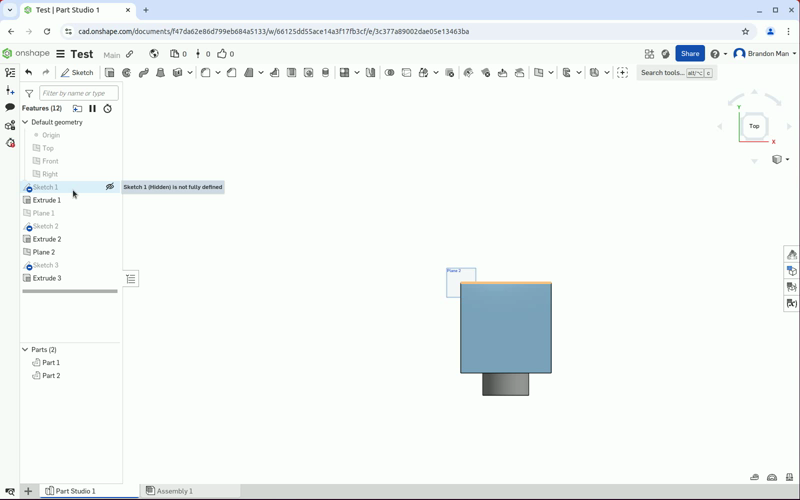
click(73, 189)
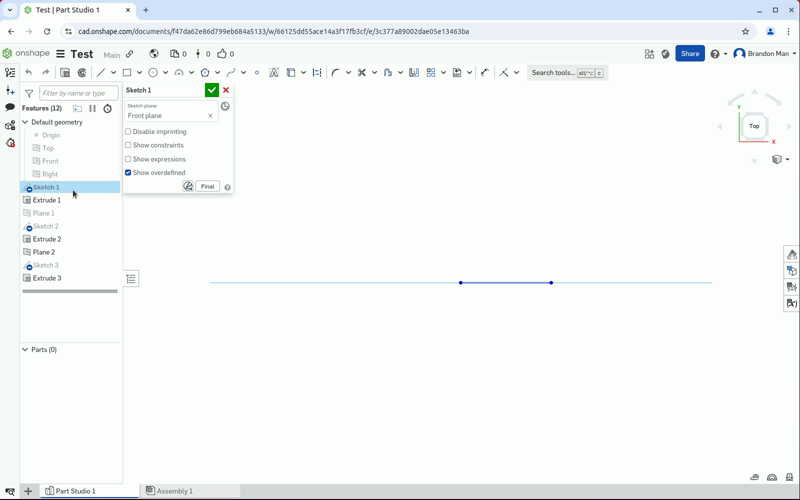
mouse_move(229, 92)
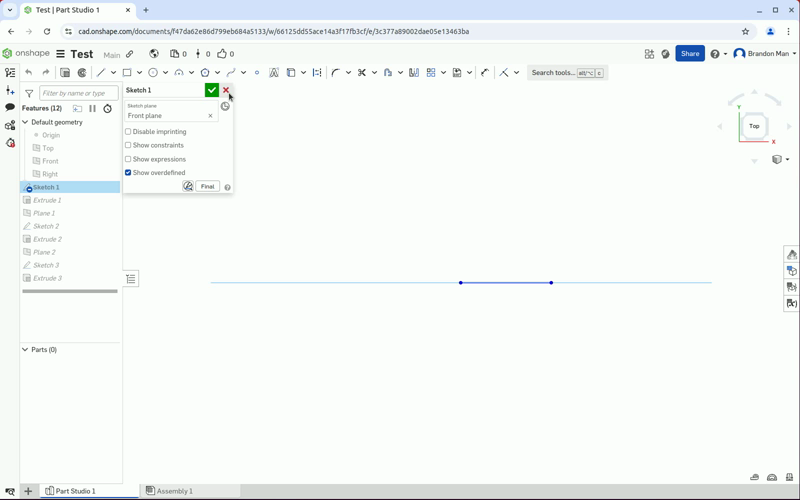
click(229, 92)
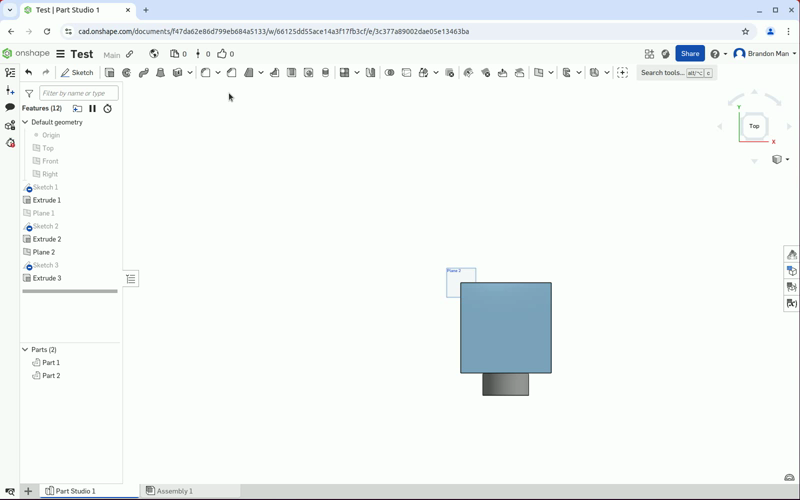
mouse_move(73, 352)
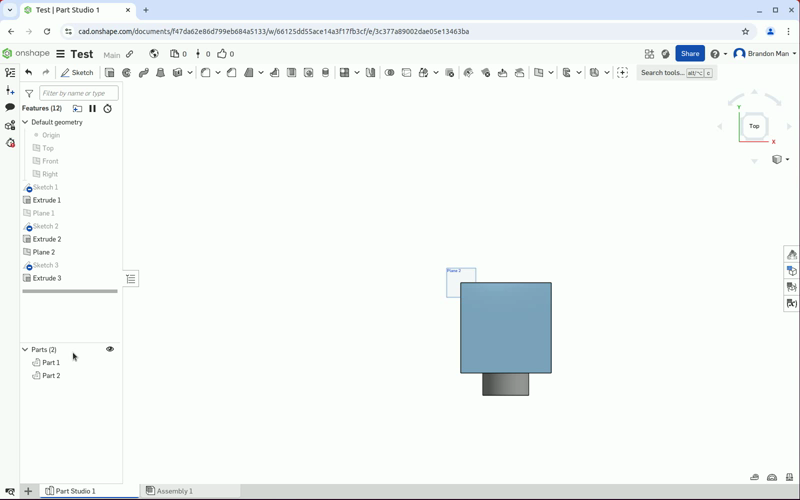
key(y)
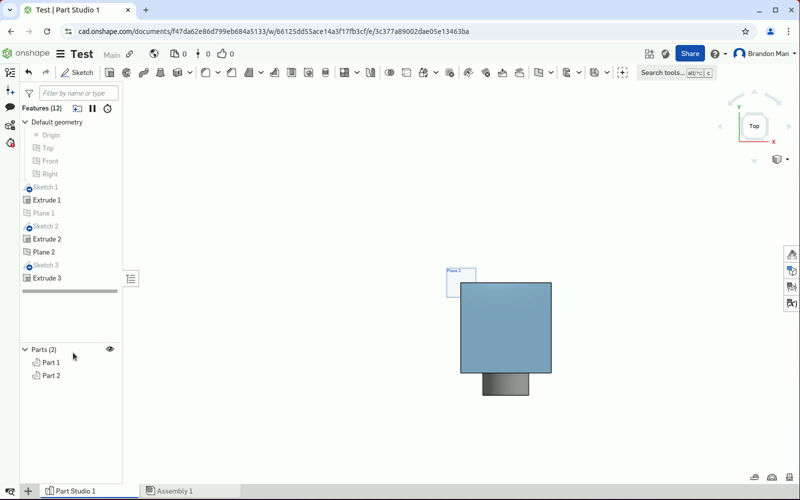
key(shift+p)
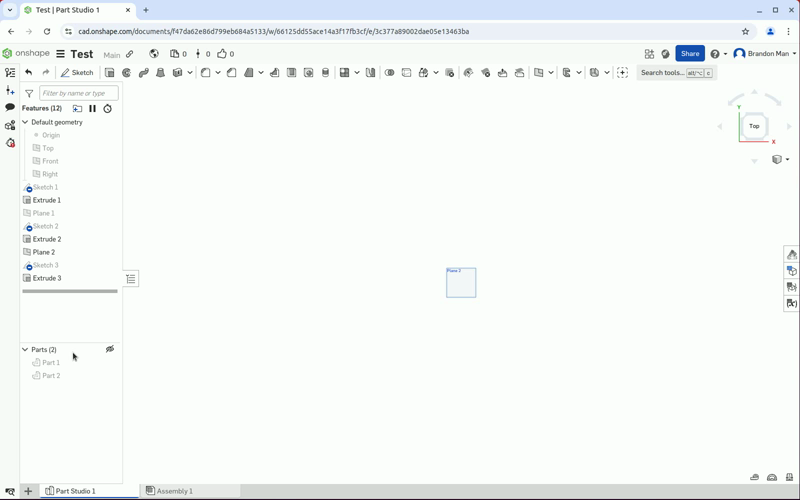
key(space)
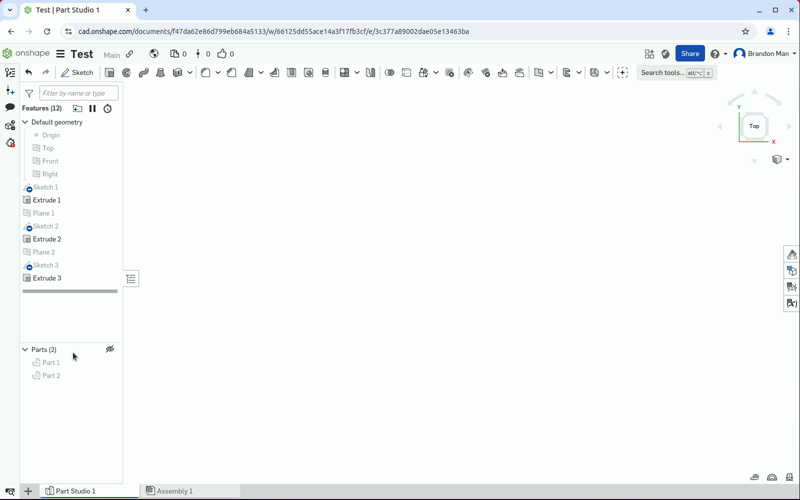
key_down(shift)
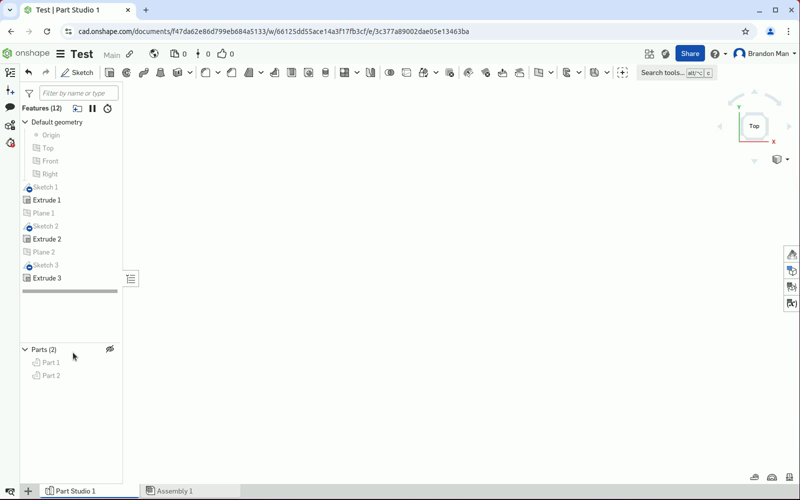
key(up)
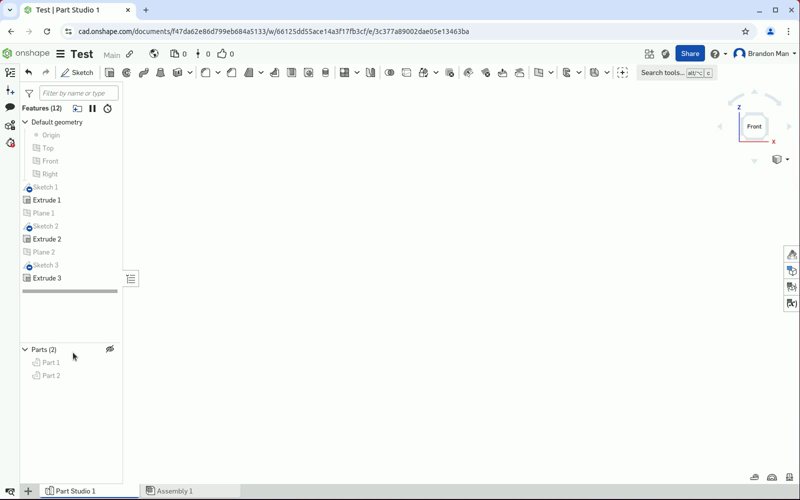
key_up(shift)
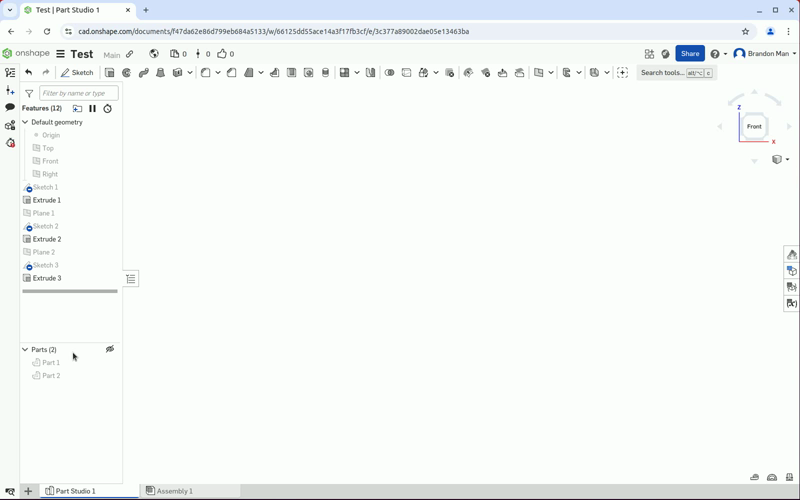
key(space)
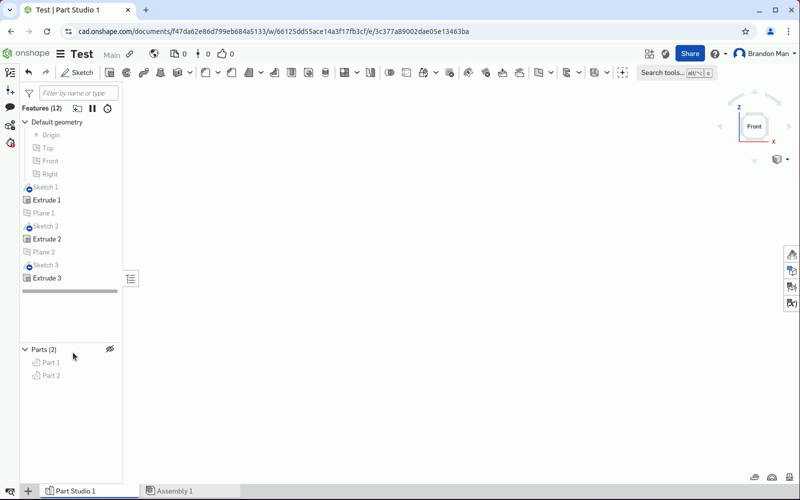
key_down(shift)
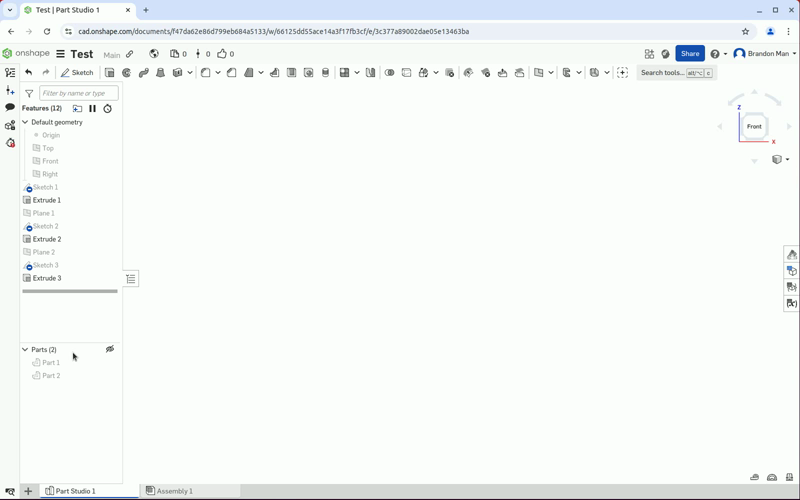
key(left)
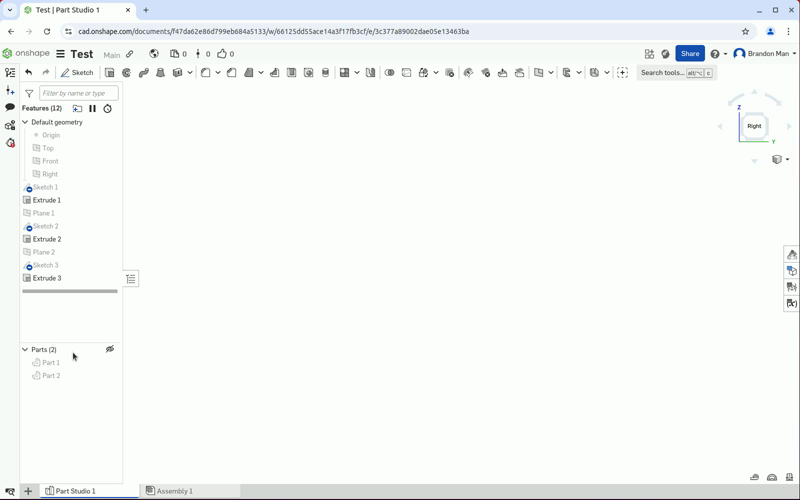
key_up(shift)
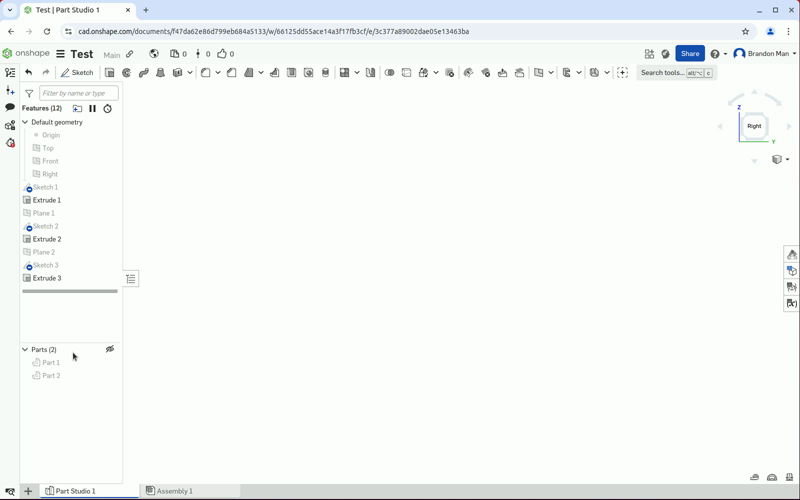
mouse_move(73, 352)
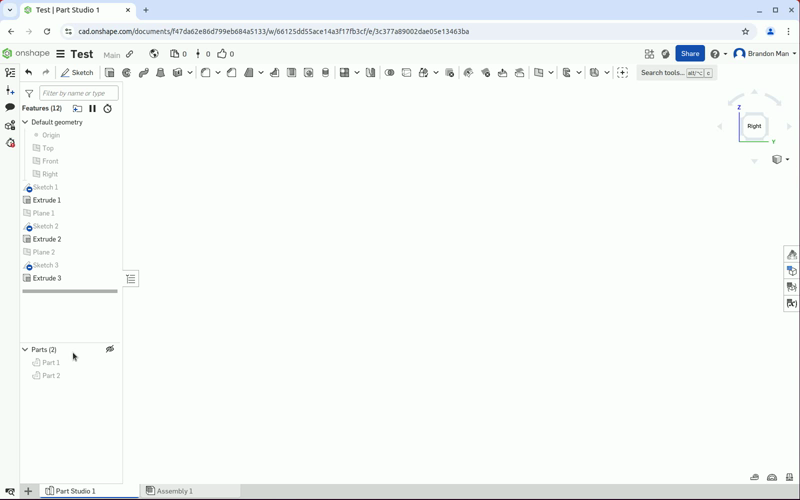
key(shift+y)
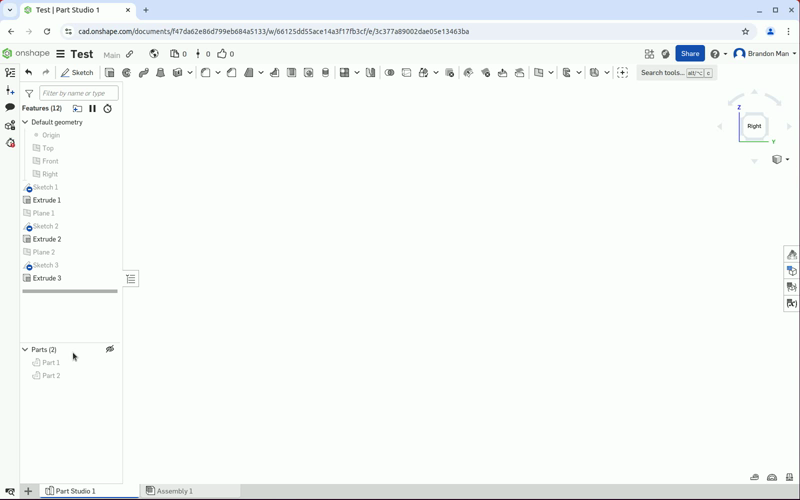
key(shift+s)
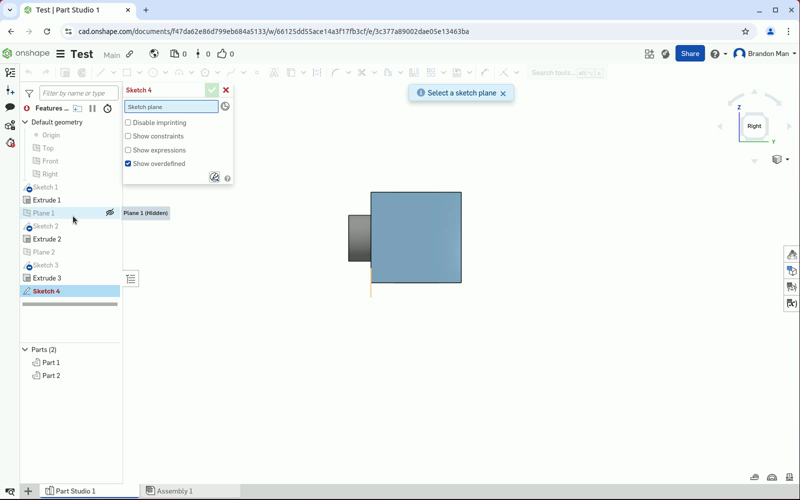
scroll(3)
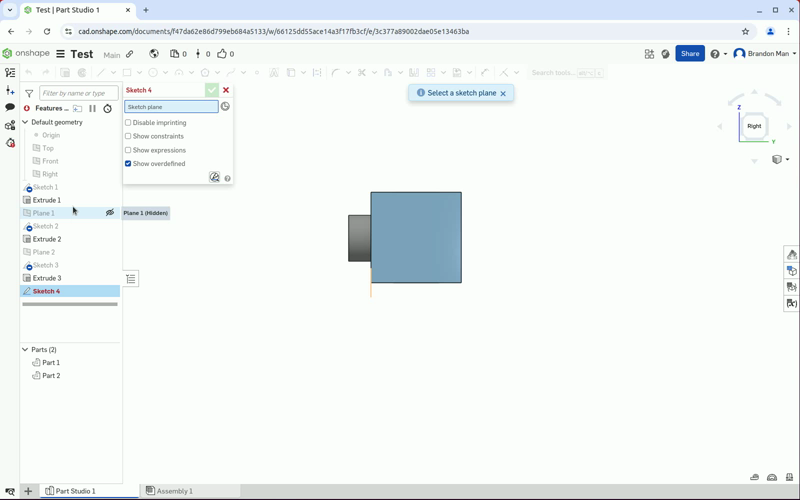
mouse_move(73, 176)
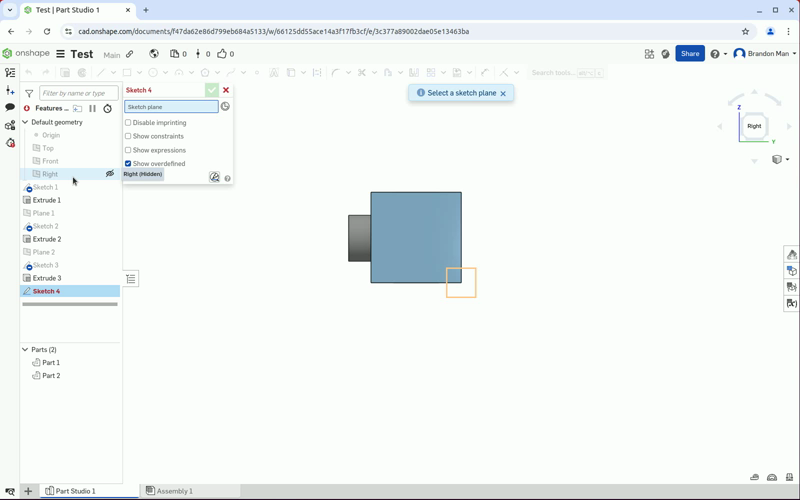
click(73, 176)
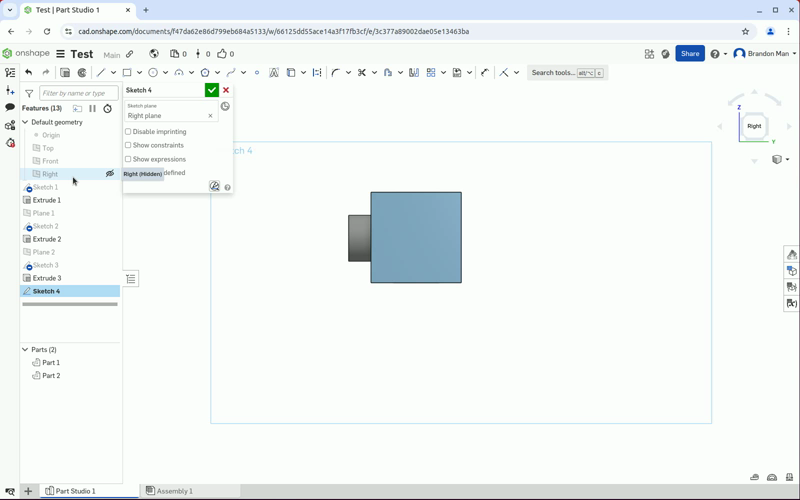
mouse_move(73, 352)
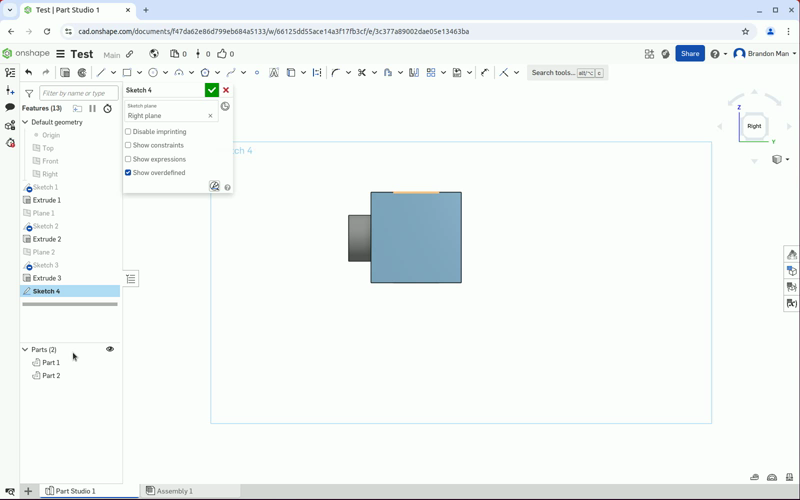
key(y)
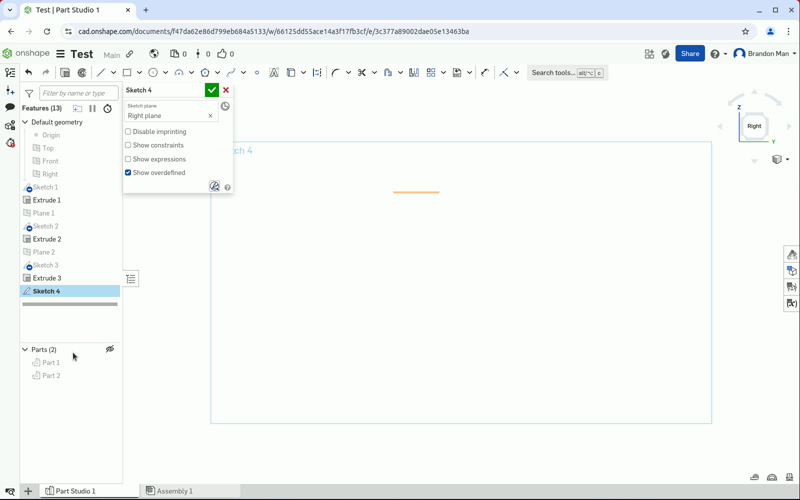
key(l)
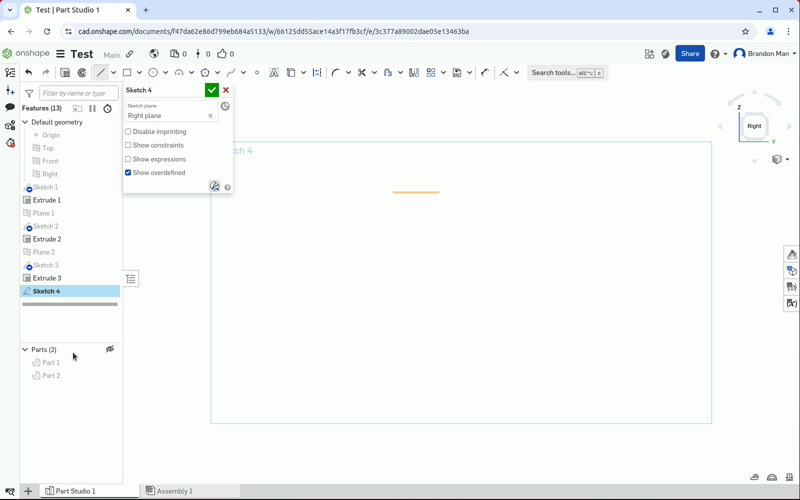
key_down(shift)
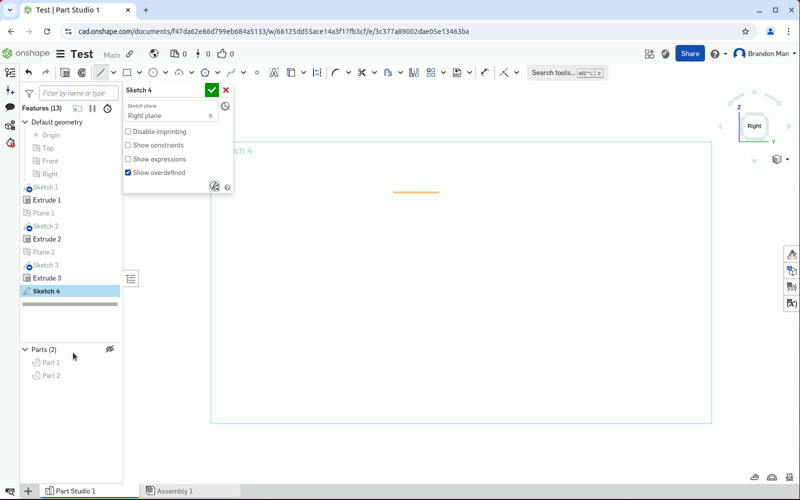
mouse_move(392, 260)
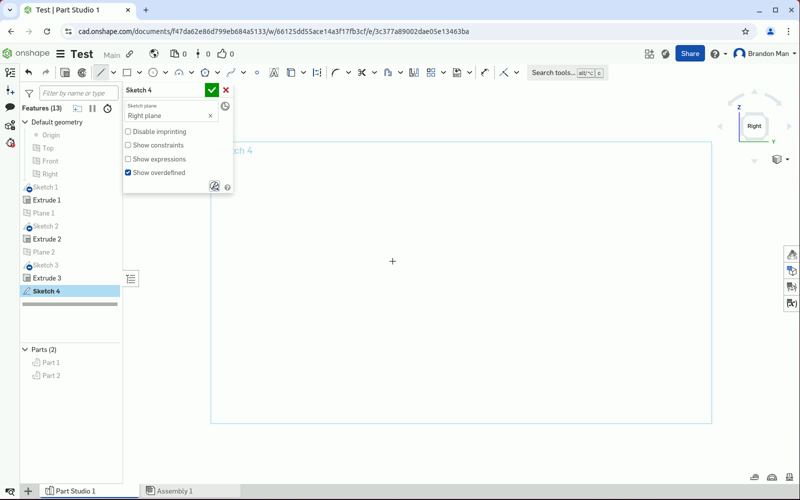
click(392, 260)
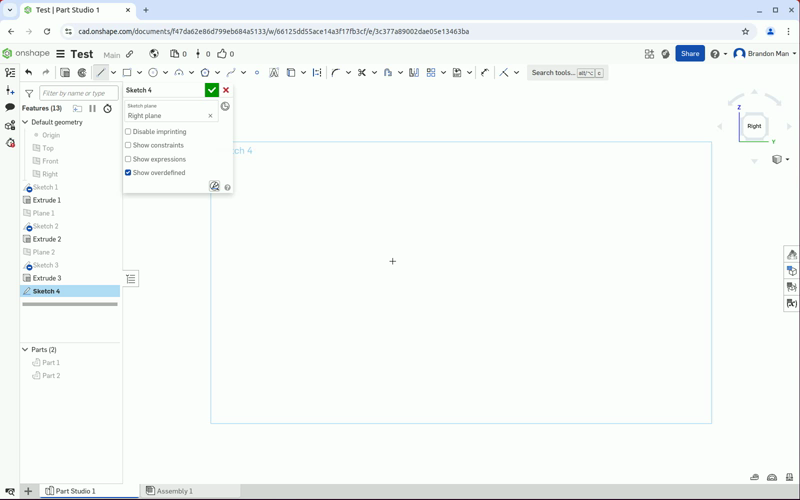
key_up(shift)
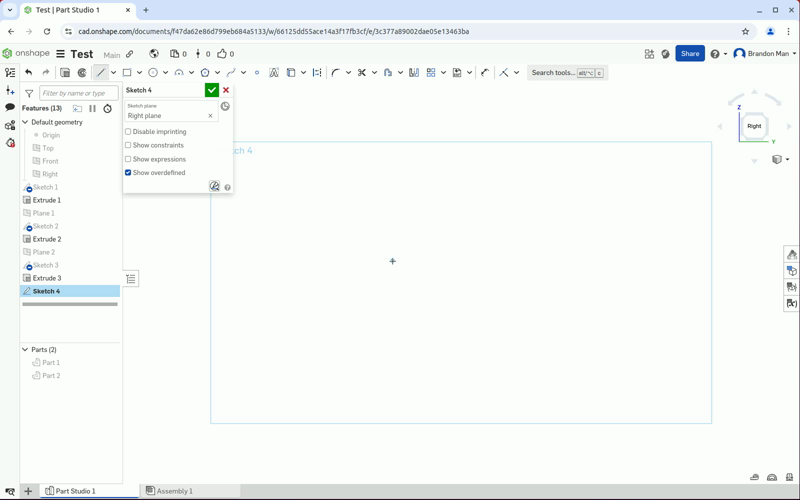
key_down(shift)
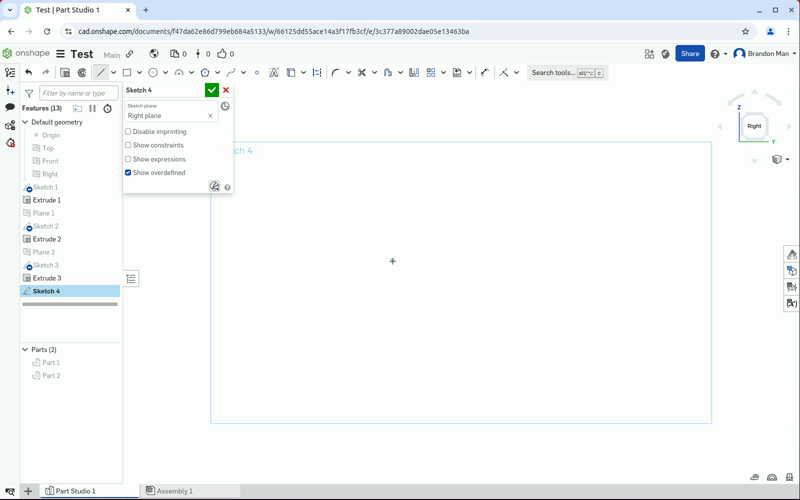
mouse_move(422, 260)
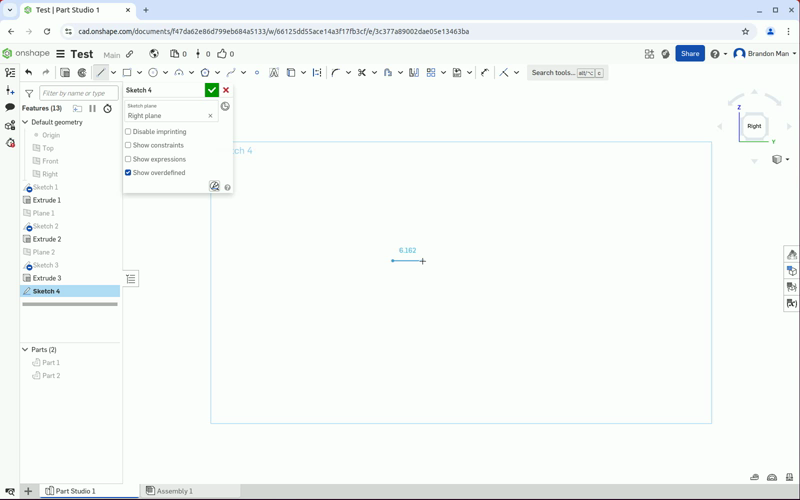
mouse_move(437, 260)
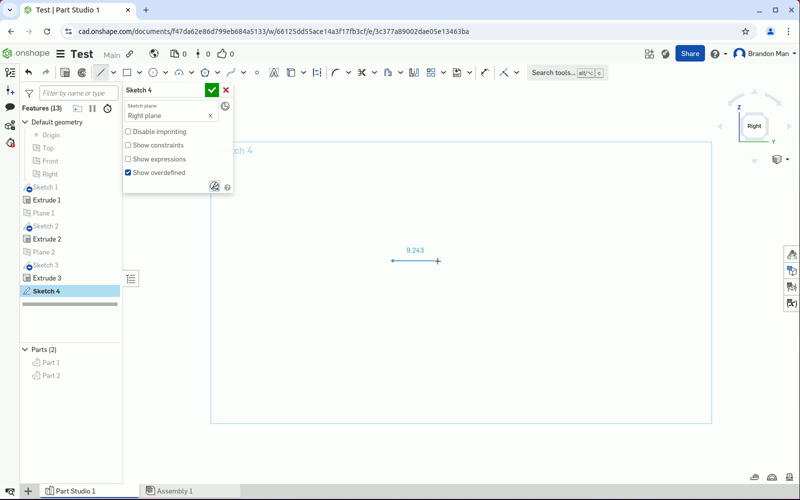
click(437, 260)
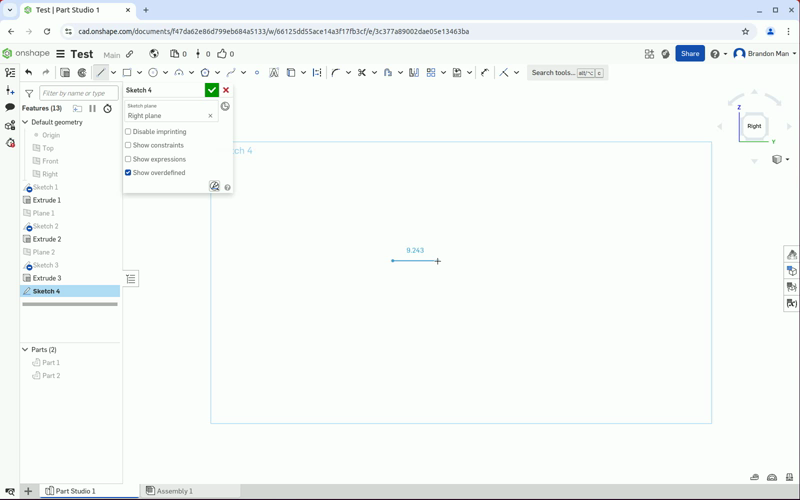
key_up(shift)
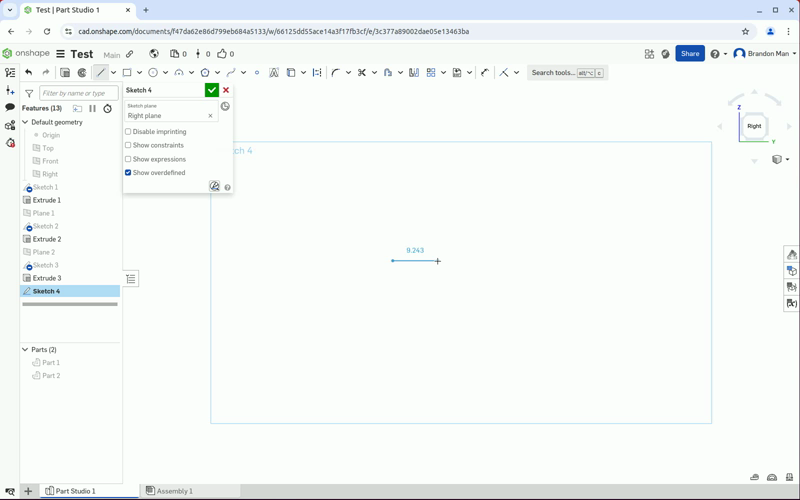
key_down(shift)
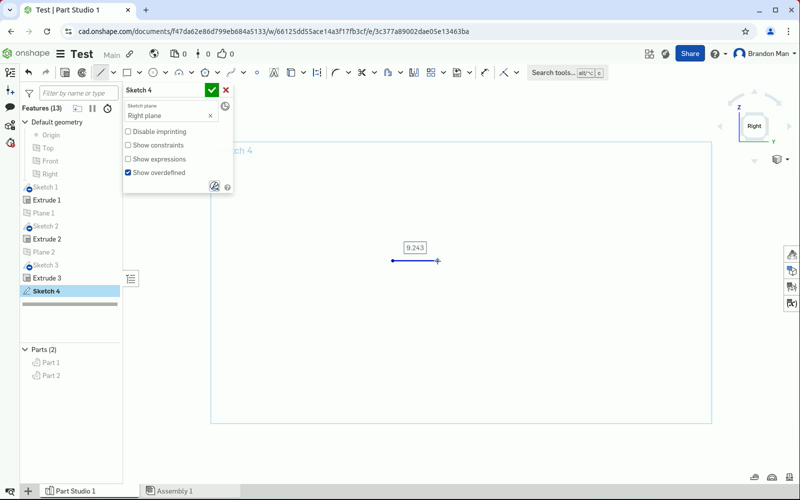
mouse_move(467, 260)
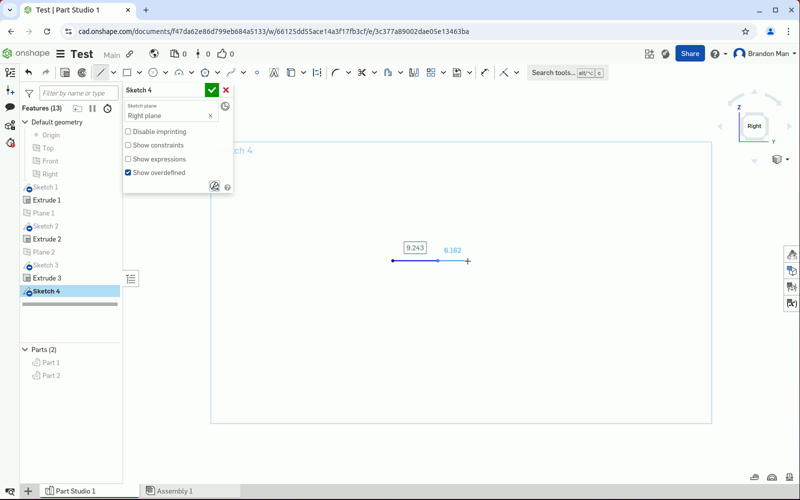
mouse_move(437, 215)
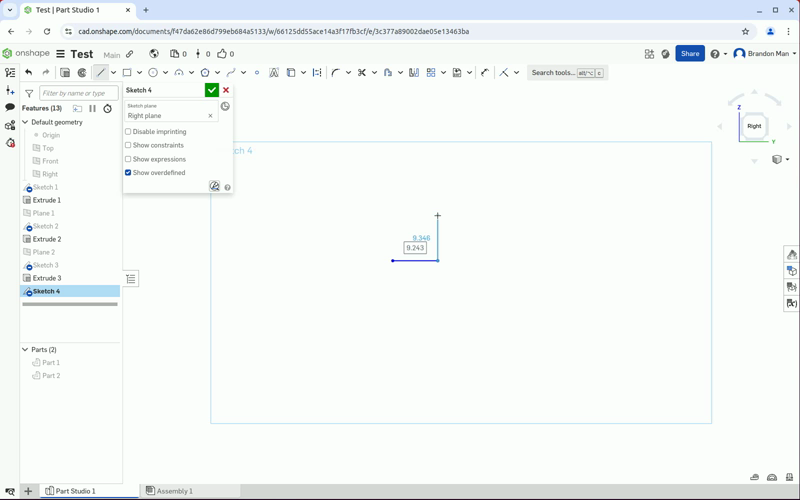
click(437, 215)
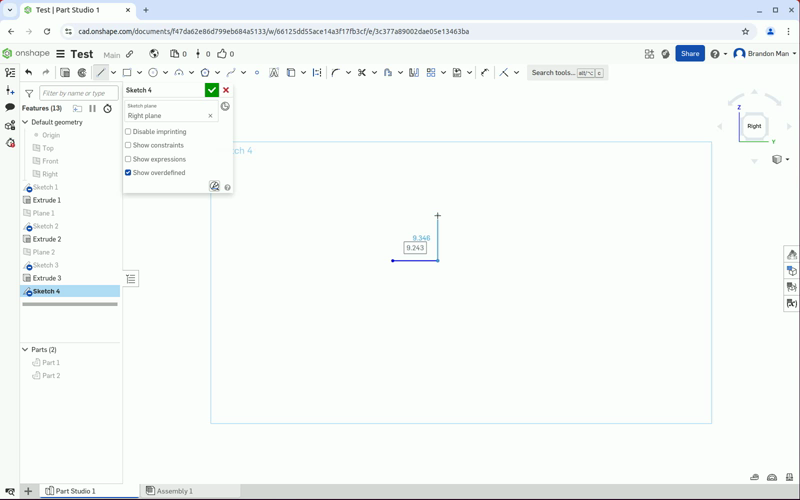
key_up(shift)
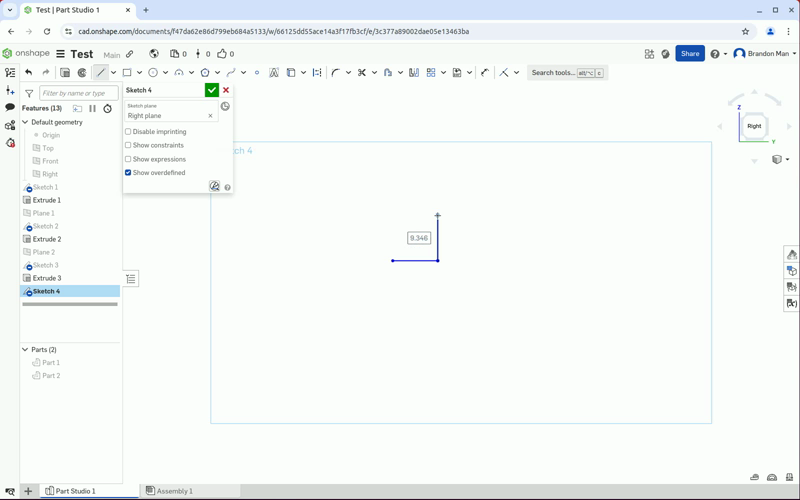
key_down(shift)
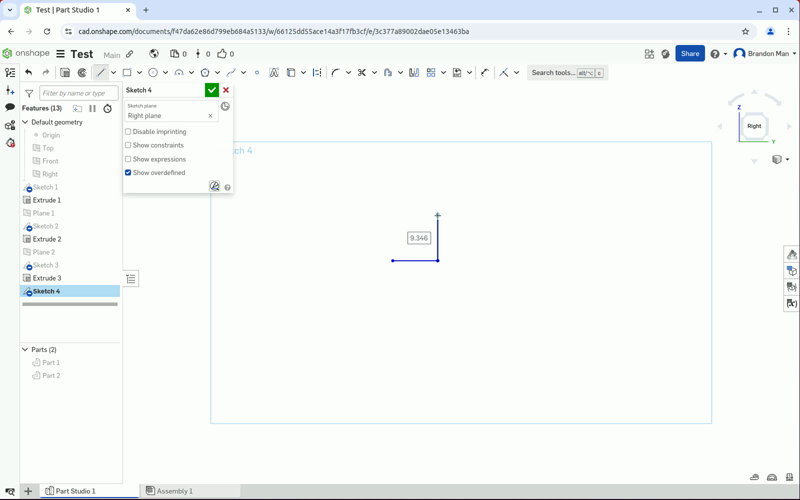
mouse_move(467, 215)
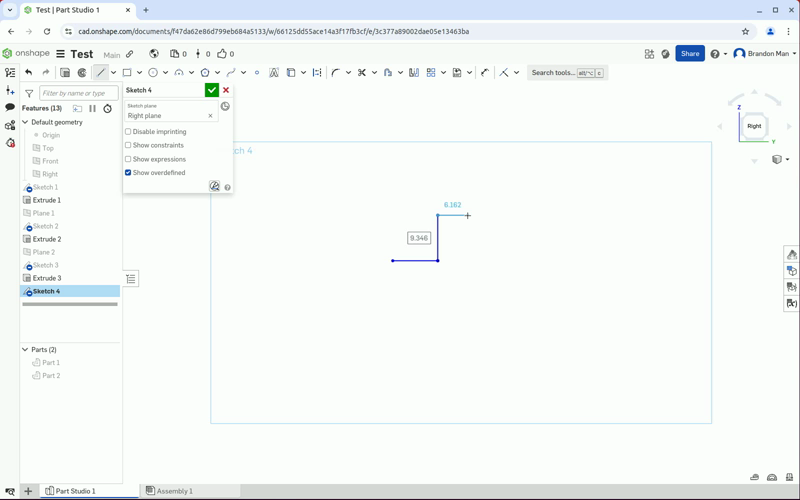
mouse_move(392, 215)
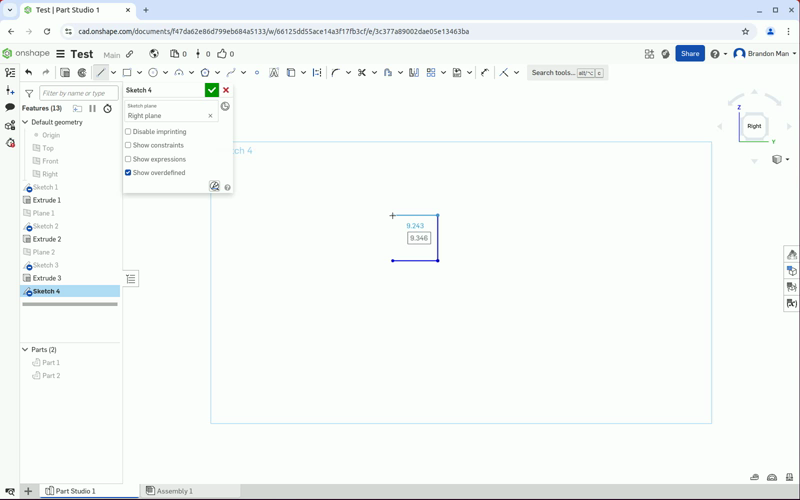
click(392, 215)
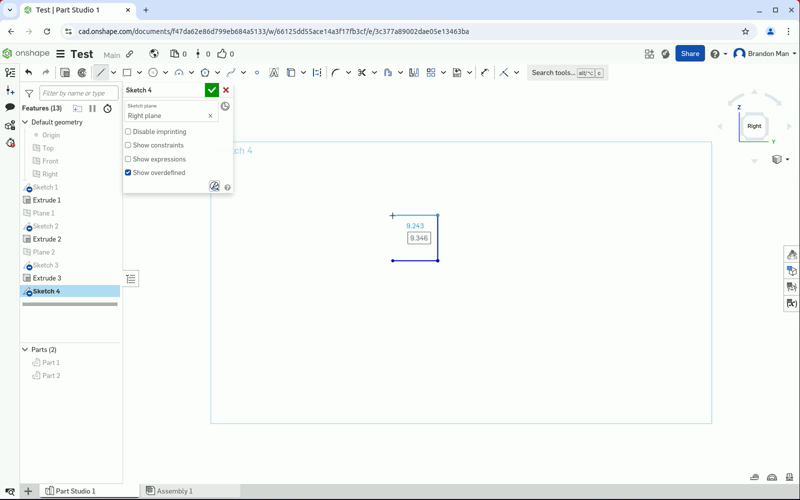
key_up(shift)
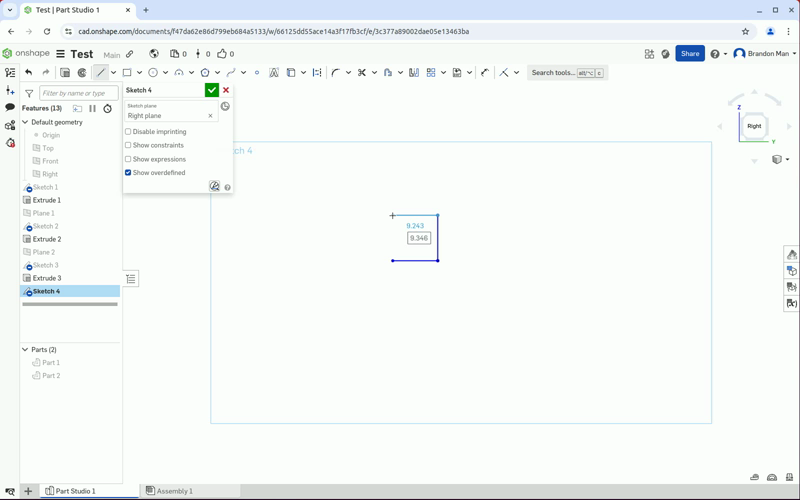
mouse_move(422, 215)
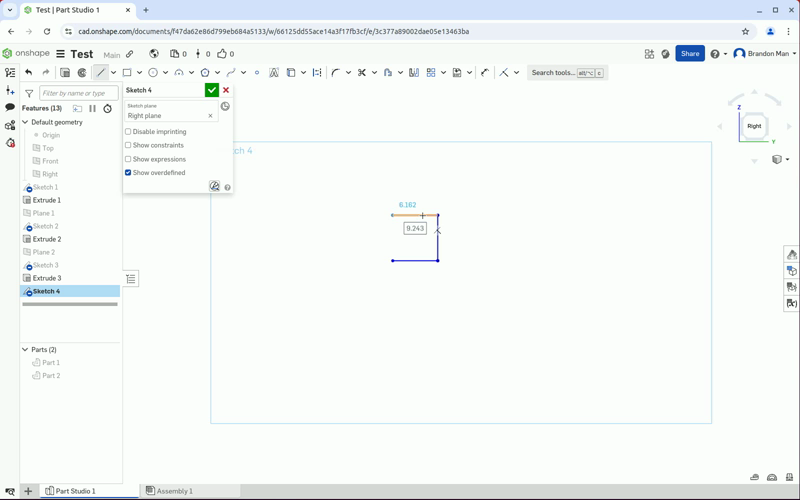
key_down(shift)
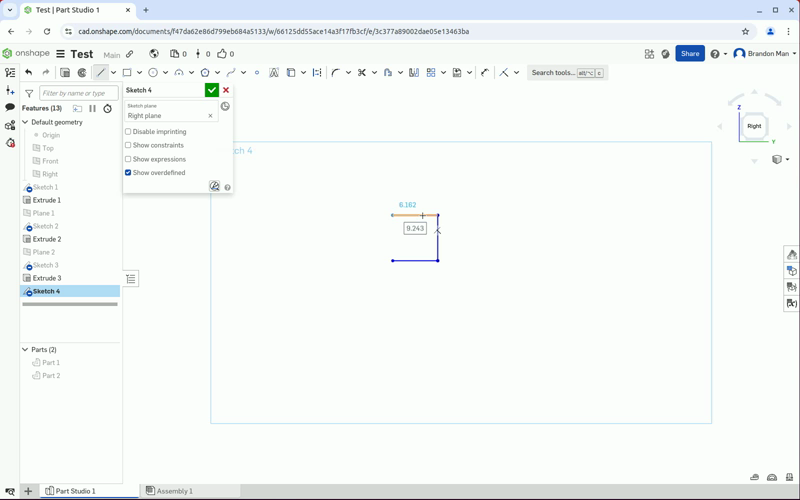
mouse_move(392, 260)
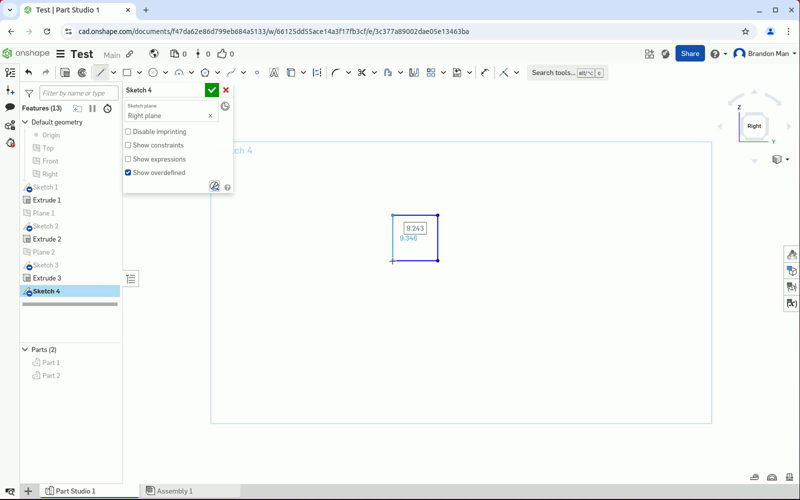
key_up(shift)
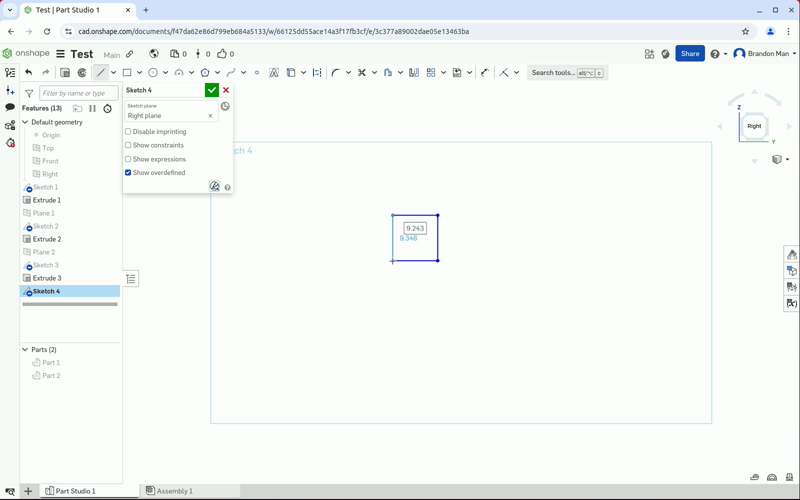
click(392, 260)
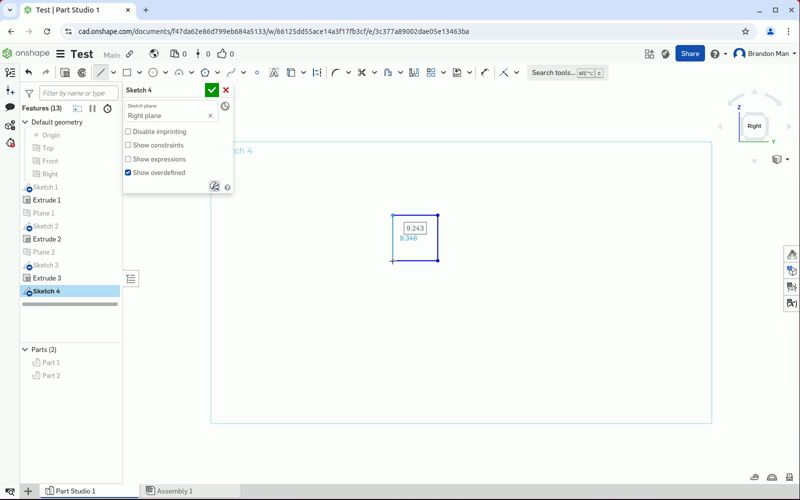
key(esc)
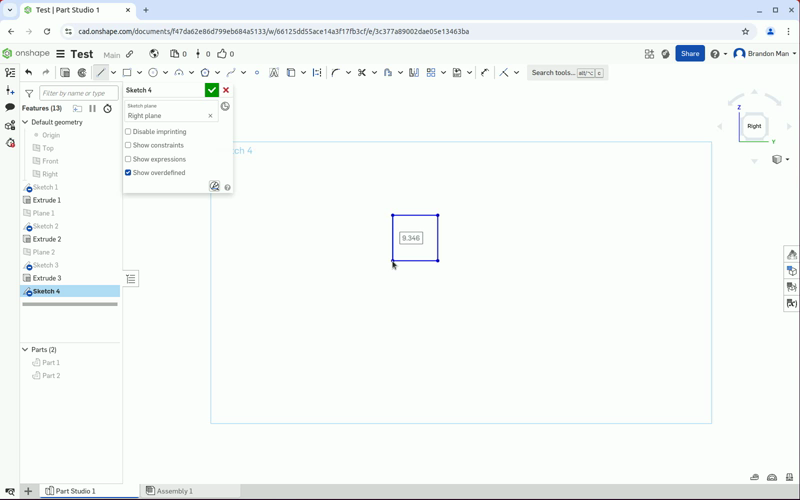
mouse_move(415, 231)
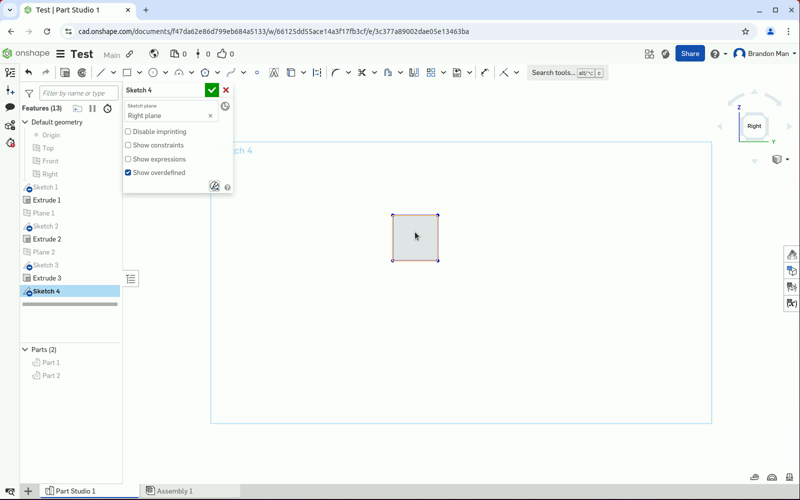
click(415, 231)
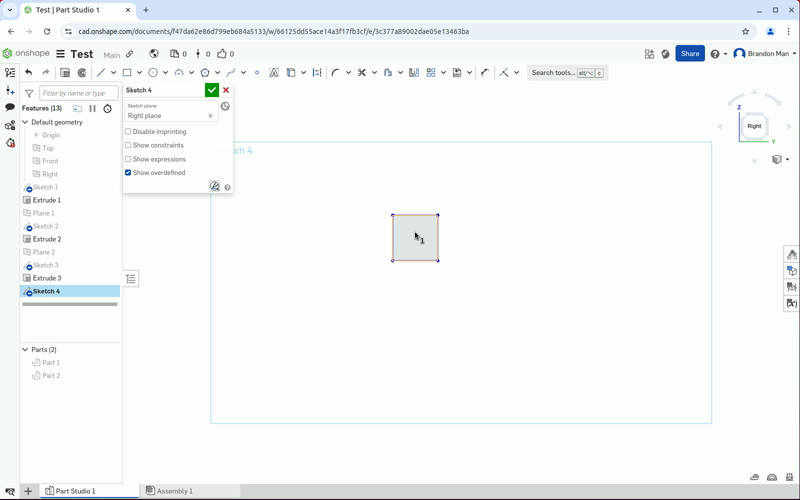
mouse_move(73, 352)
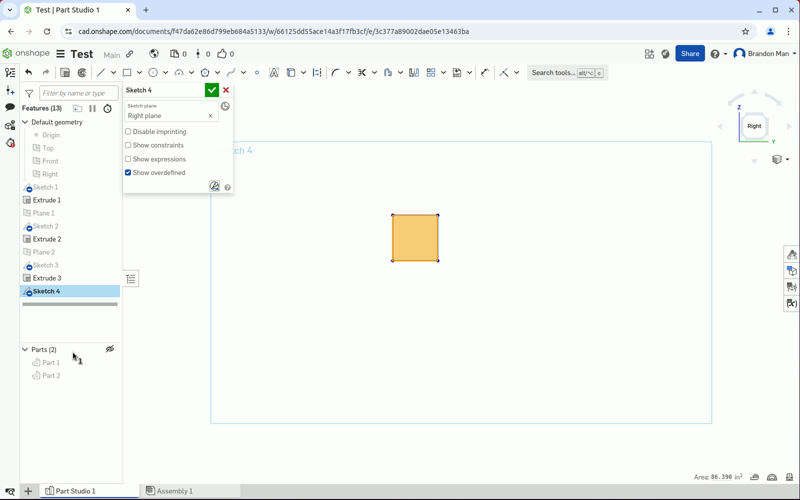
key(shift+y)
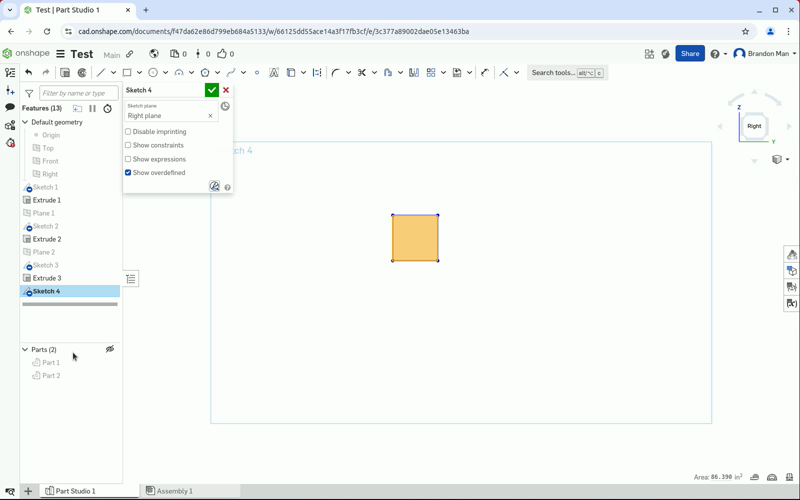
key(shift+e)
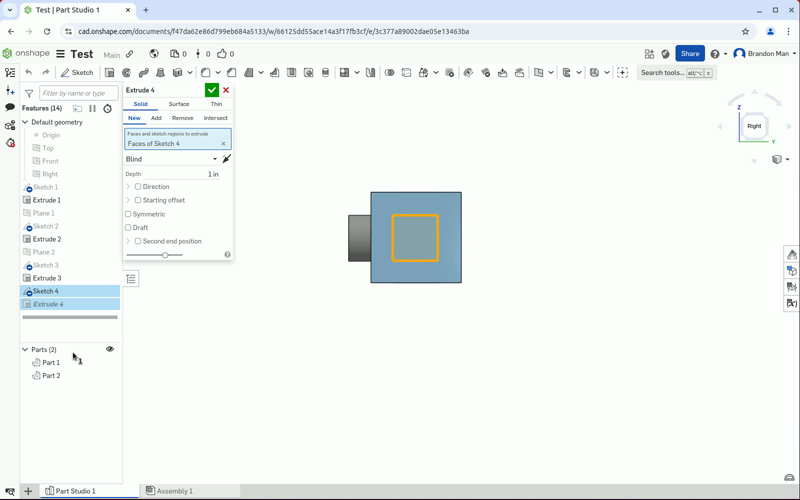
mouse_move(143, 106)
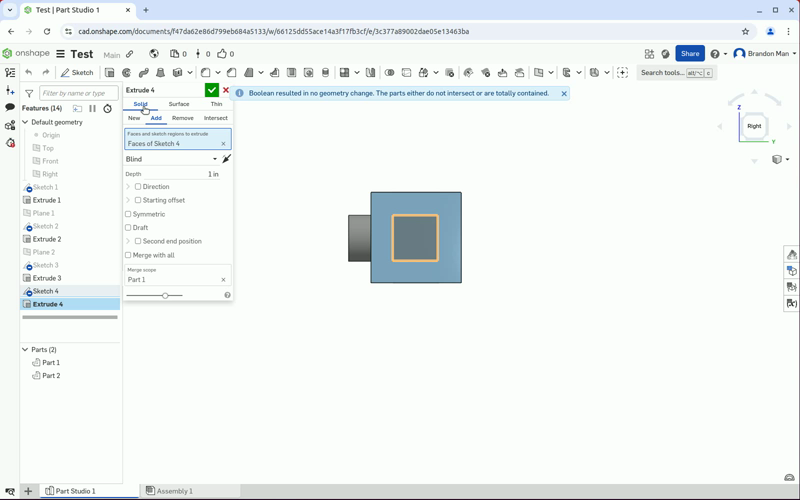
click(143, 106)
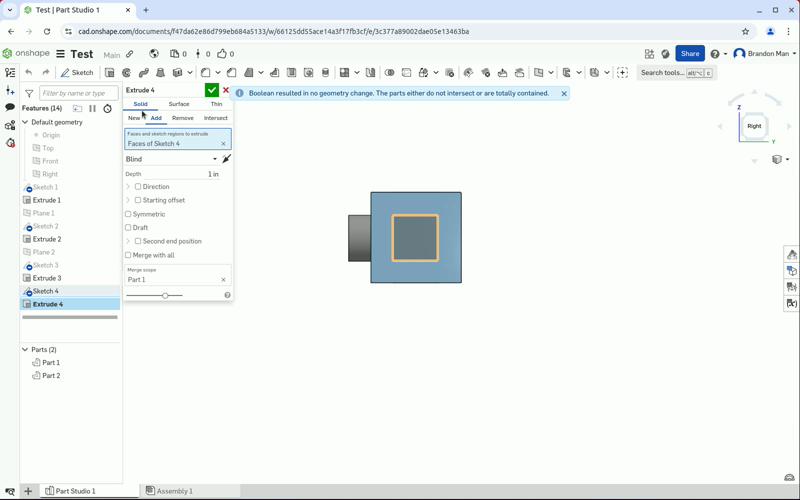
mouse_move(137, 120)
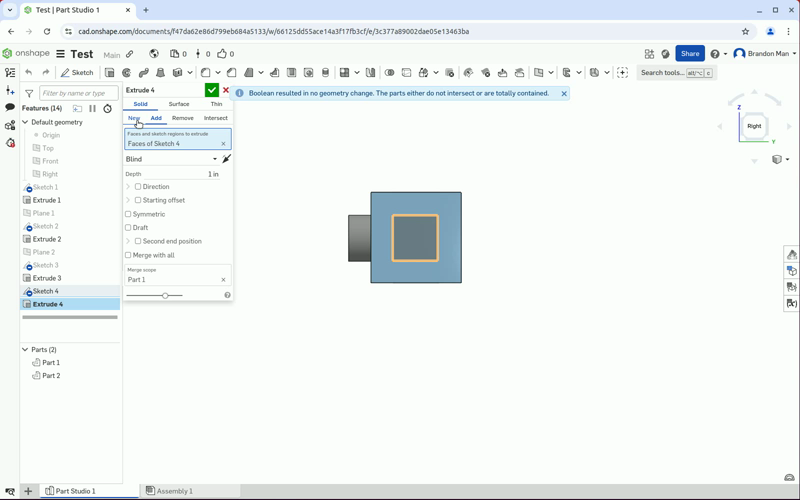
click(137, 120)
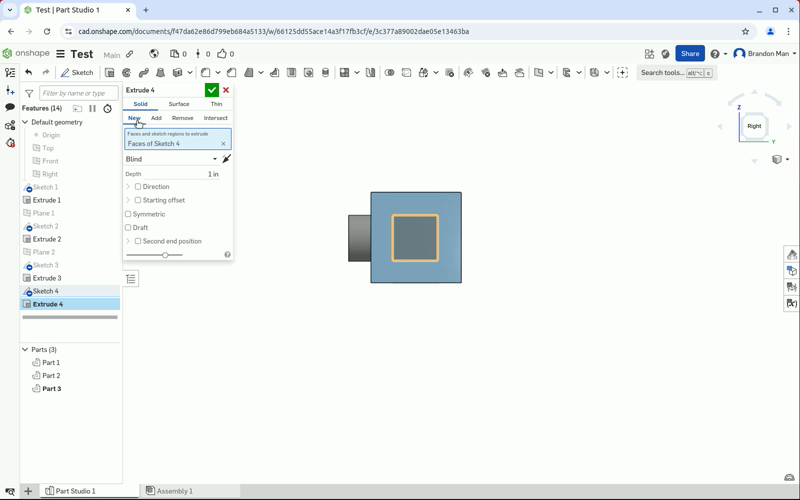
key(tab, 4)
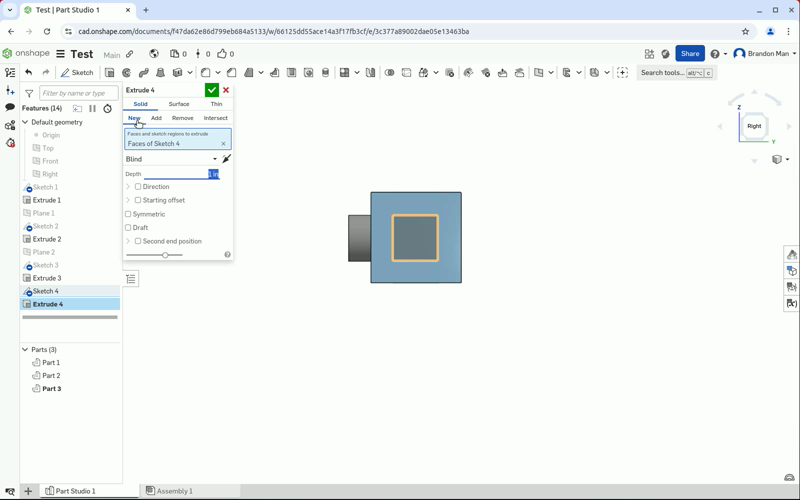
text(4.574)
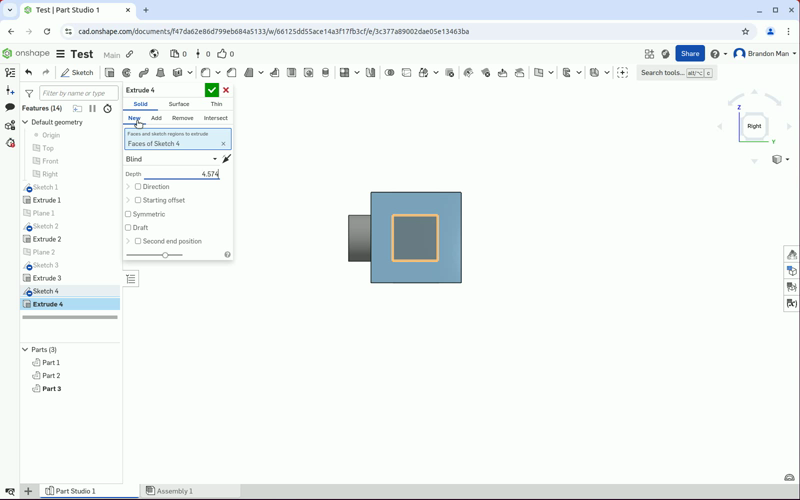
key(enter)
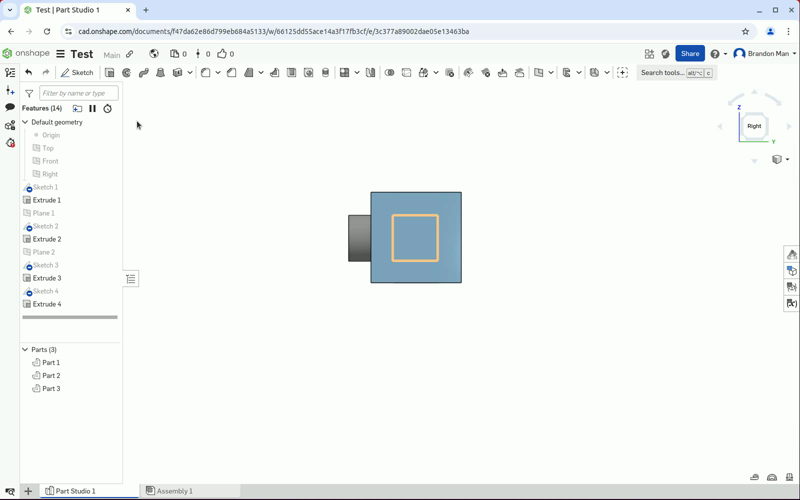
key(shift+h)
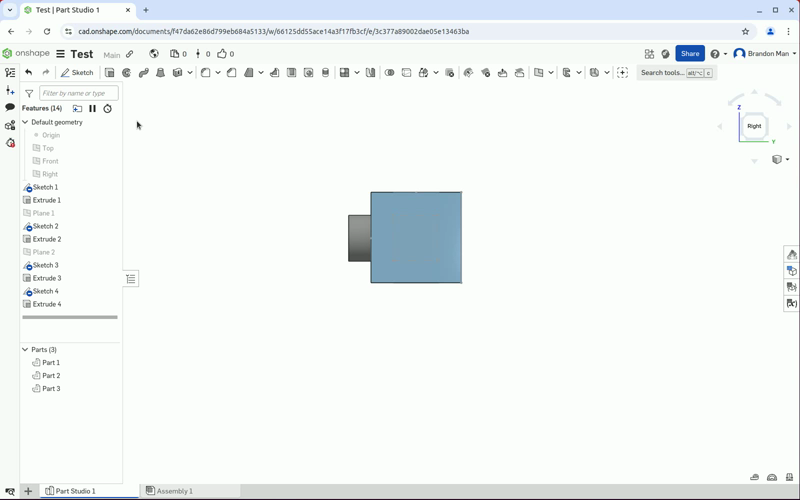
key(shift+h)
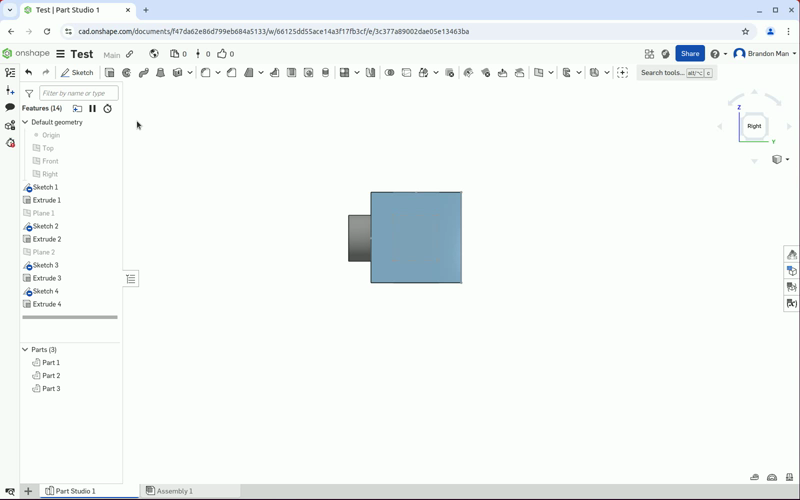
key(shift+7)
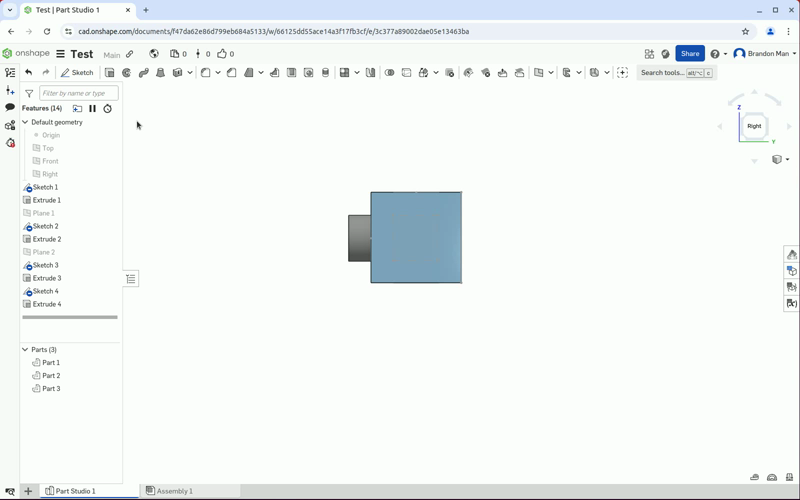
key(right, 2)
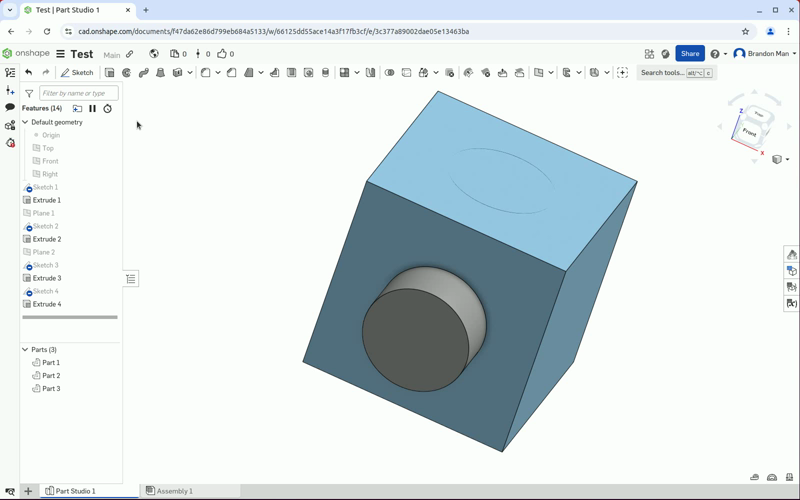
key(down, 2)
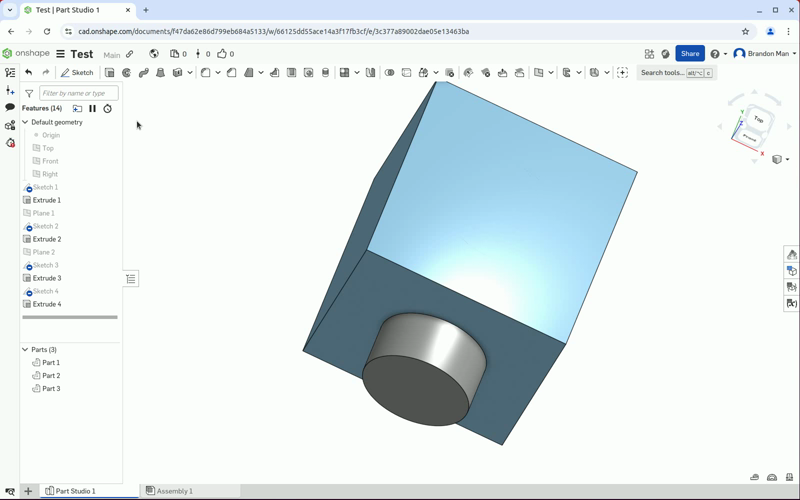
key(up, 2)
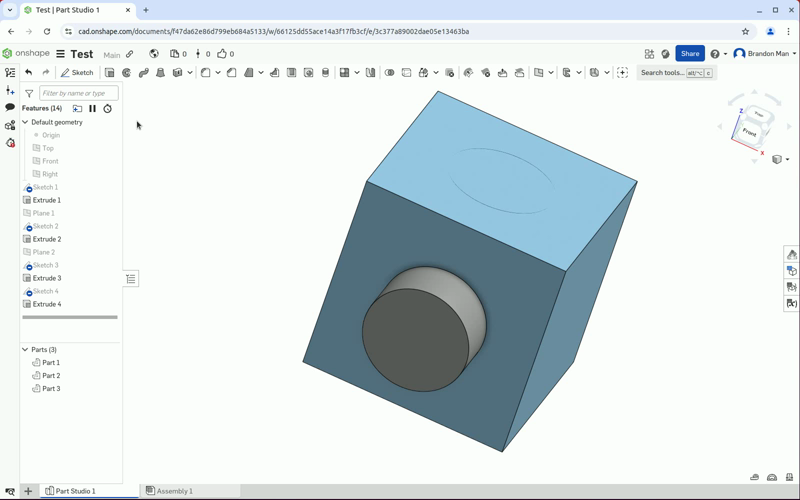
key(left, 2)
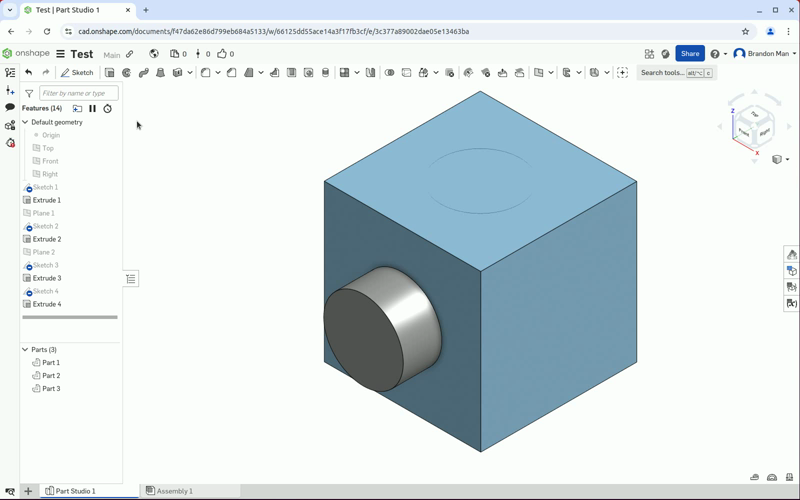
mouse_move(73, 189)
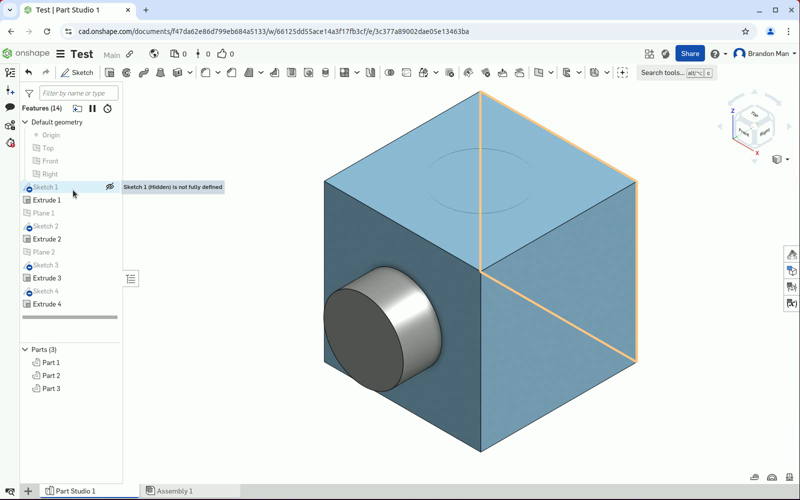
click(73, 189)